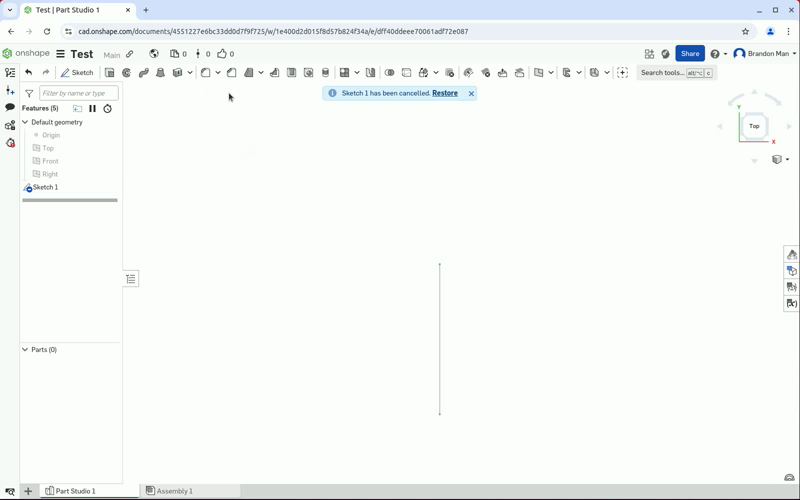
key(shift+h)
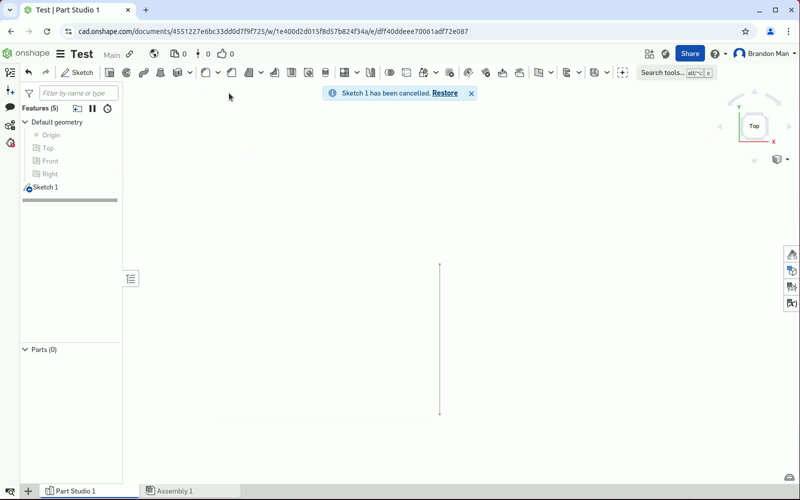
key(shift+s)
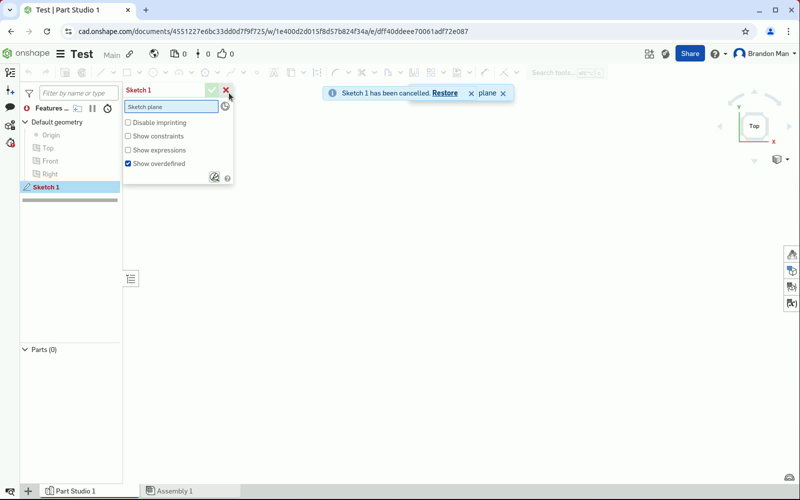
mouse_move(73, 150)
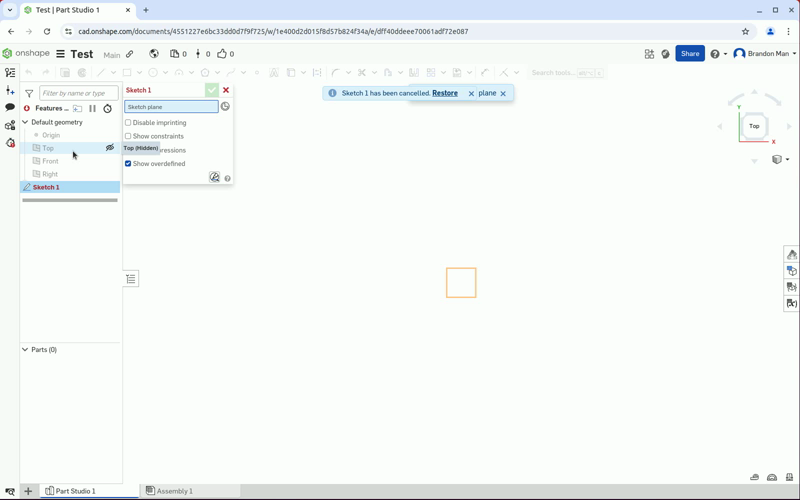
click(73, 150)
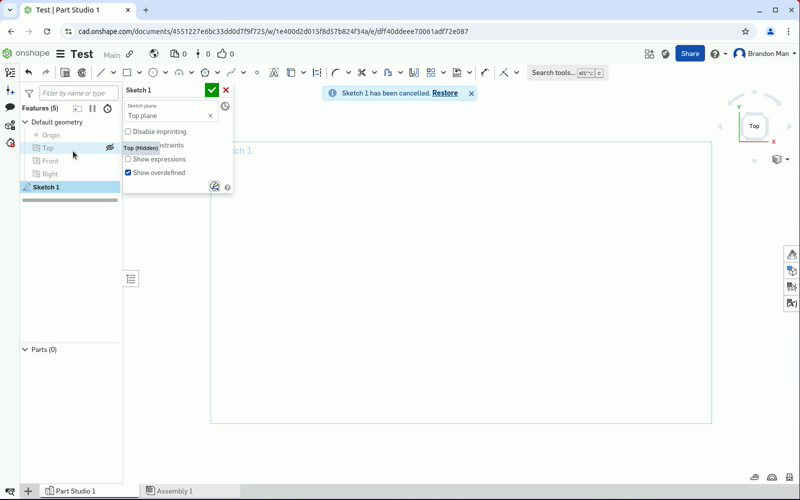
mouse_move(73, 352)
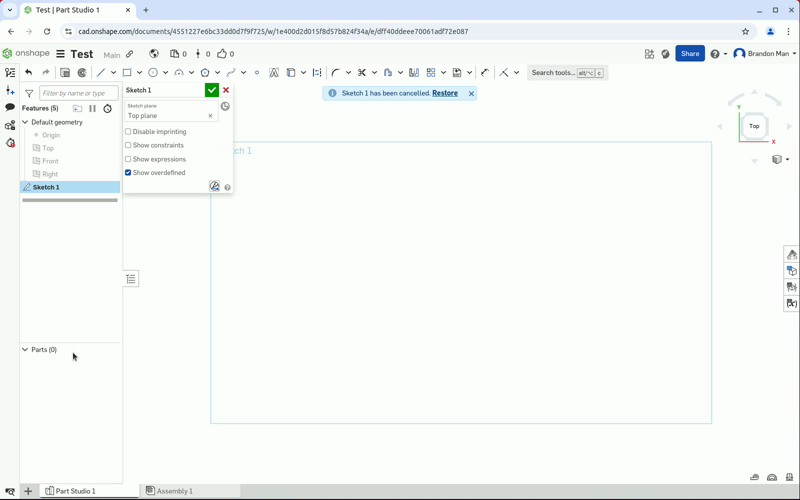
key(y)
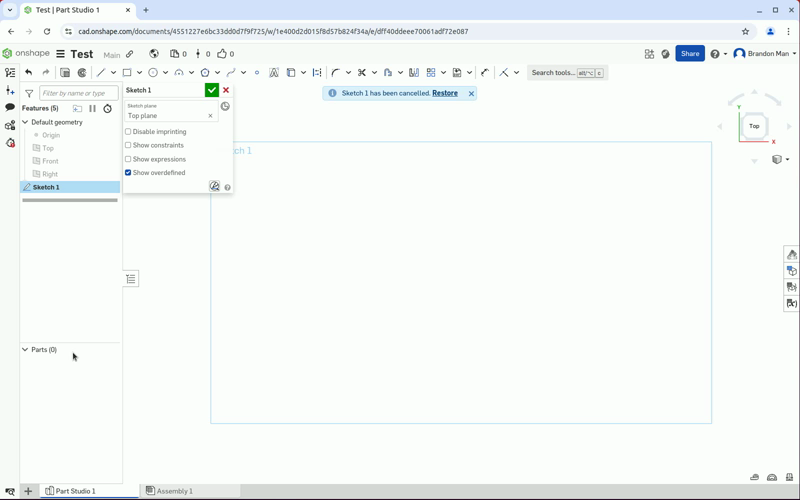
key(l)
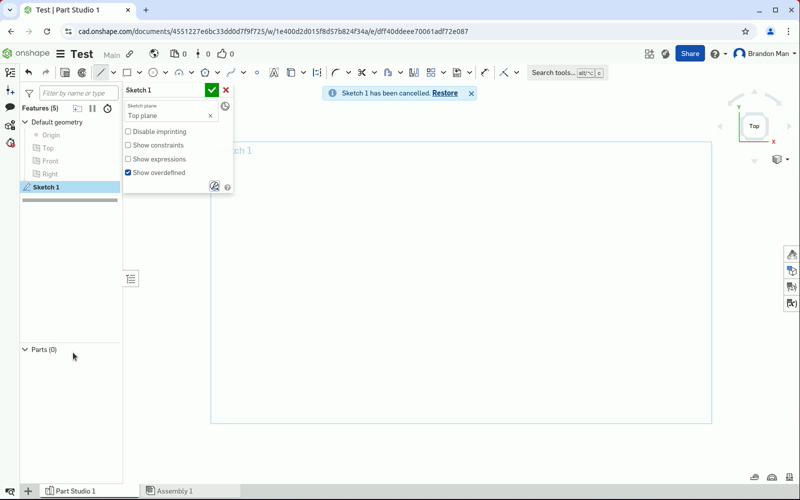
key_down(shift)
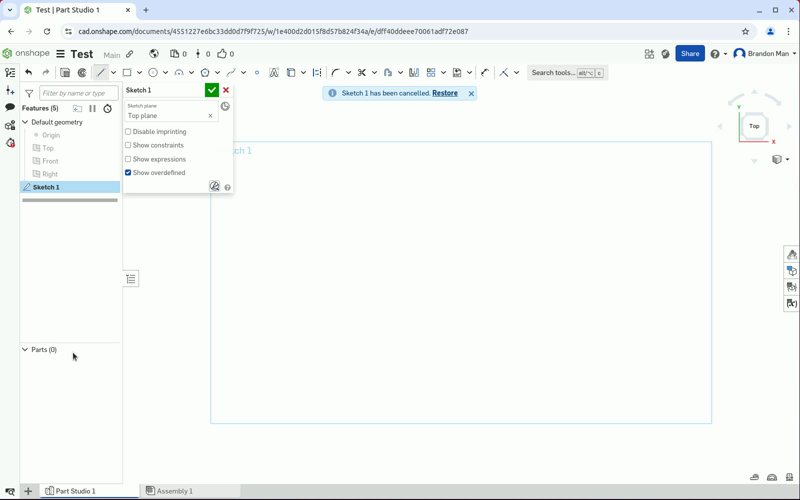
mouse_move(420, 305)
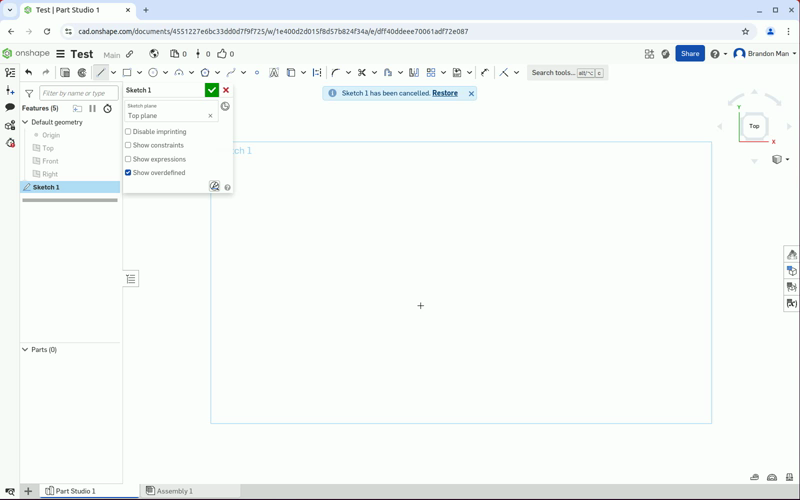
click(420, 305)
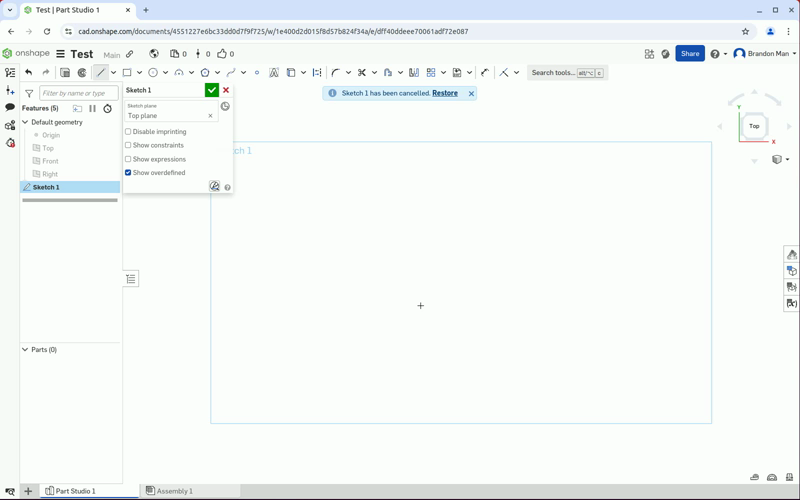
key_up(shift)
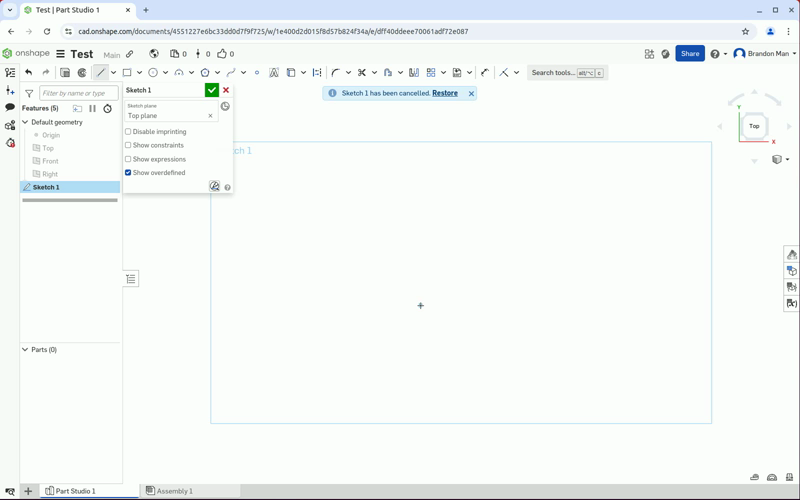
key_down(shift)
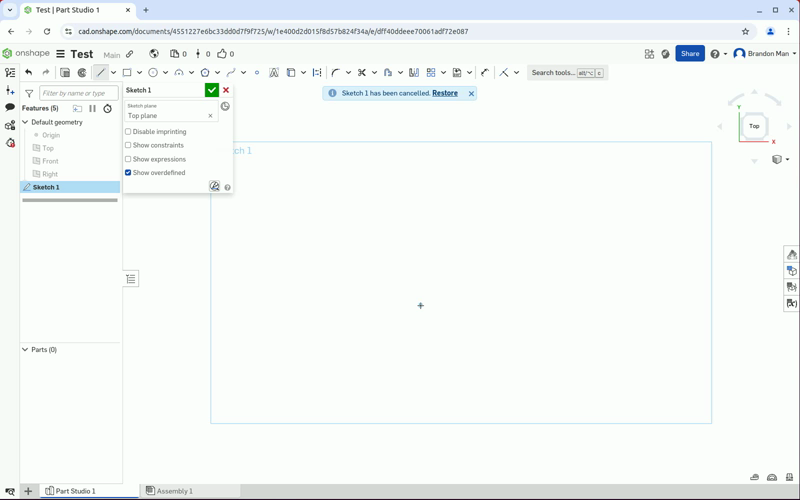
mouse_move(505, 305)
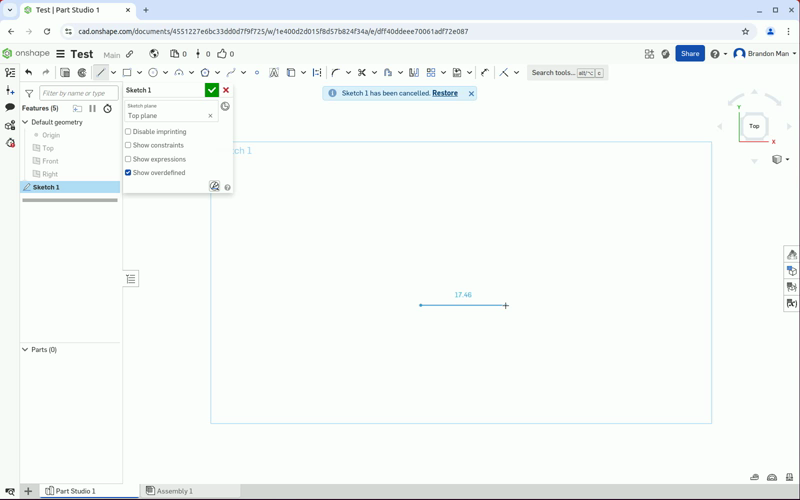
click(505, 305)
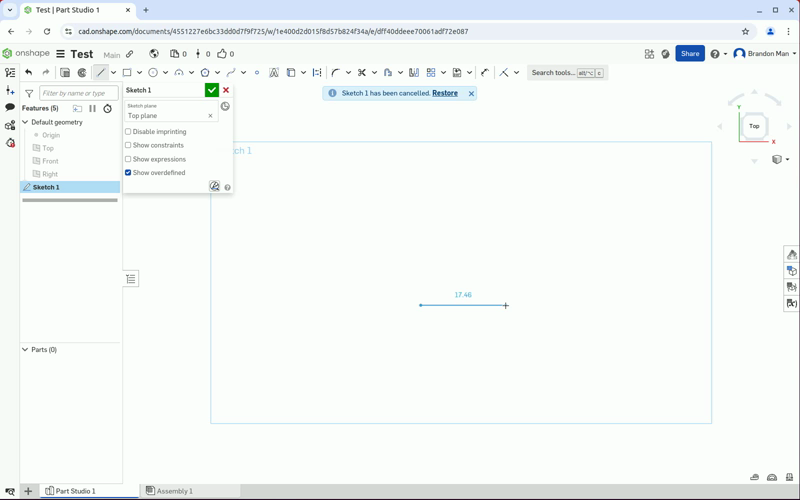
key_up(shift)
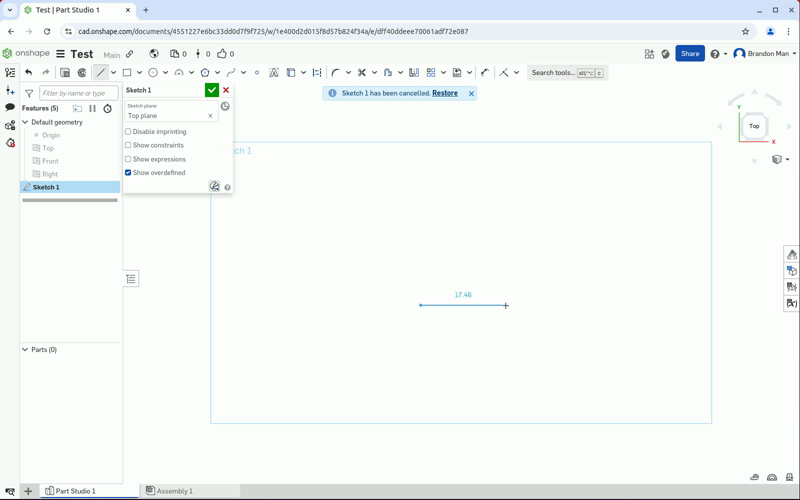
key_down(shift)
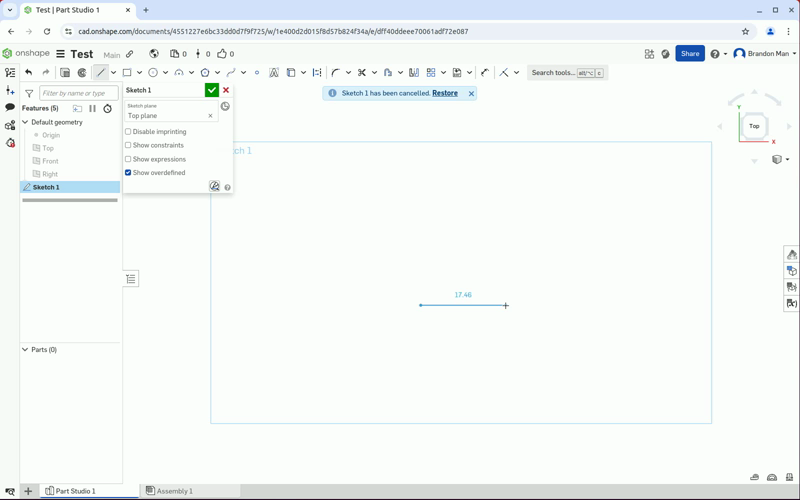
mouse_move(535, 305)
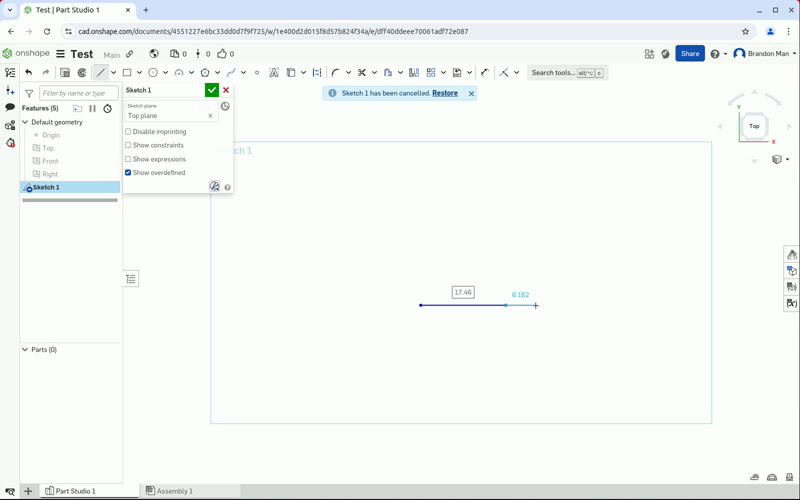
mouse_move(505, 249)
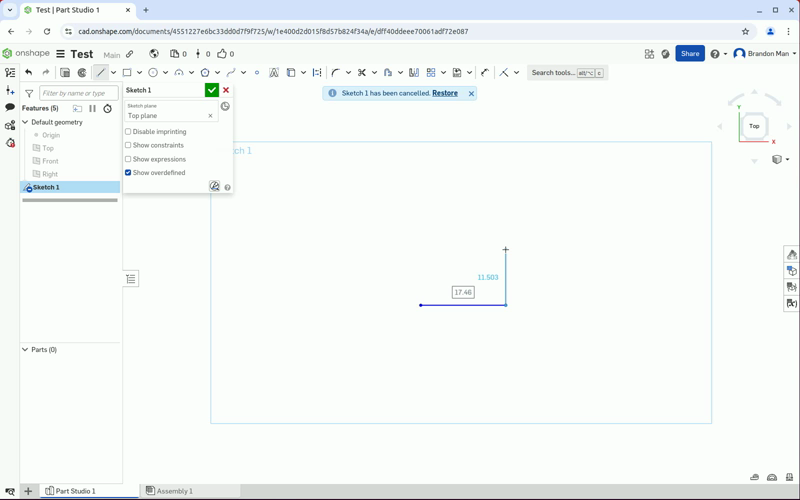
click(505, 249)
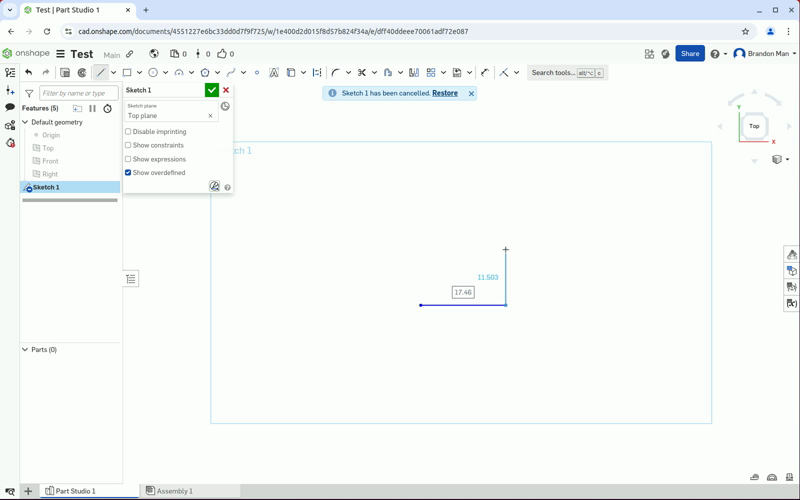
key_up(shift)
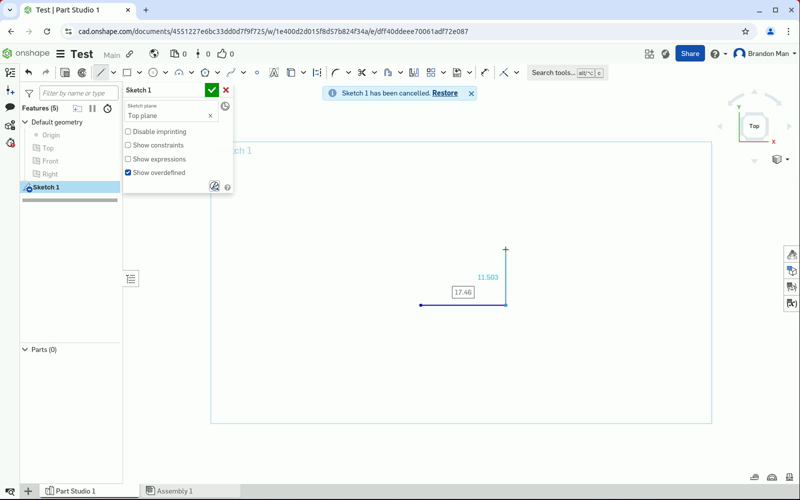
key_down(shift)
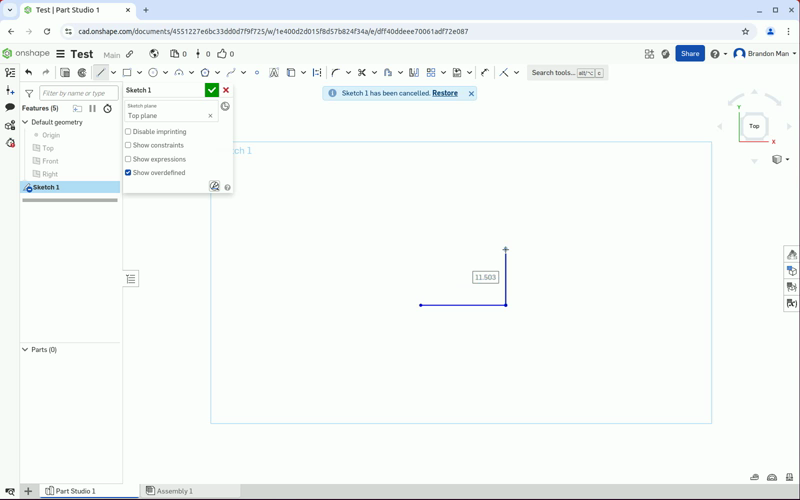
mouse_move(420, 249)
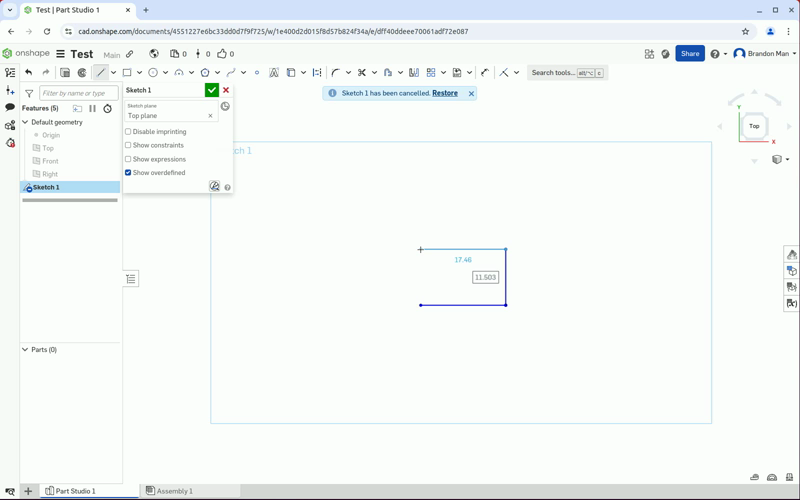
click(420, 249)
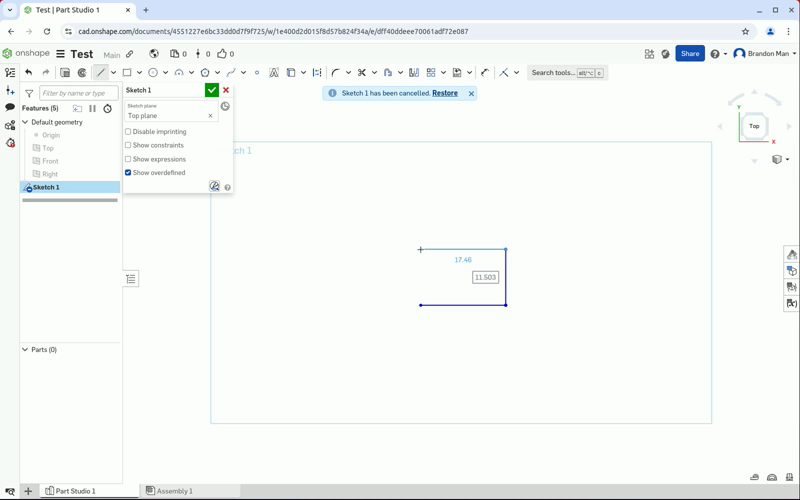
key_up(shift)
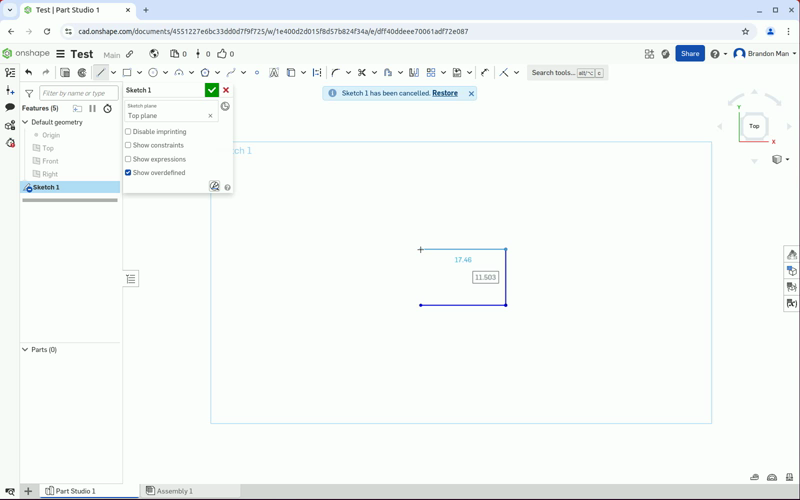
mouse_move(450, 249)
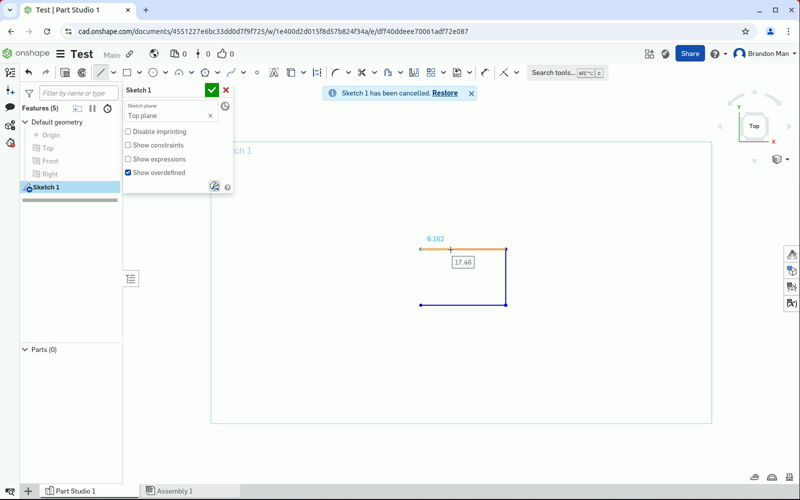
key_down(shift)
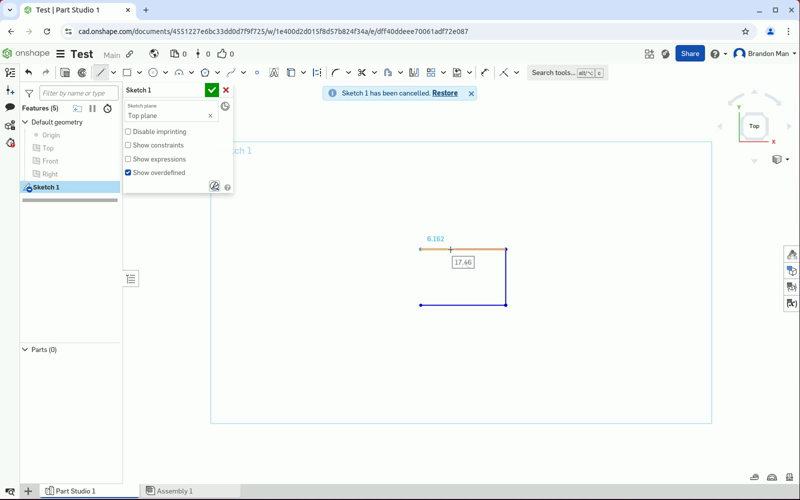
mouse_move(420, 305)
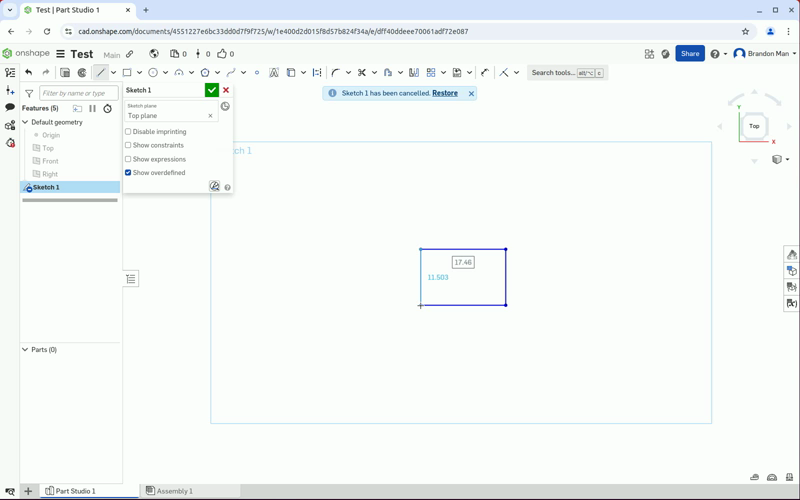
key_up(shift)
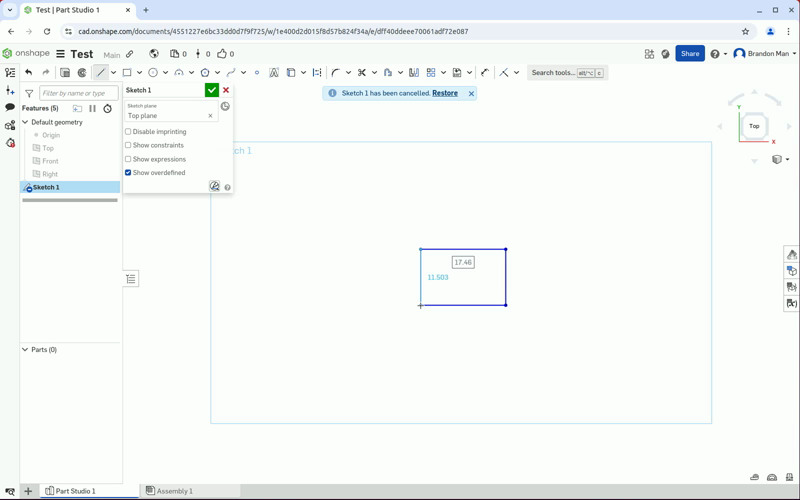
click(420, 305)
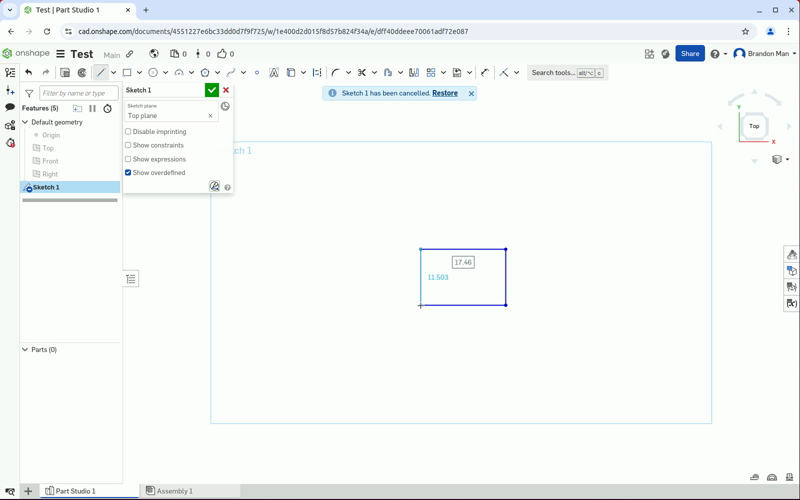
key(esc)
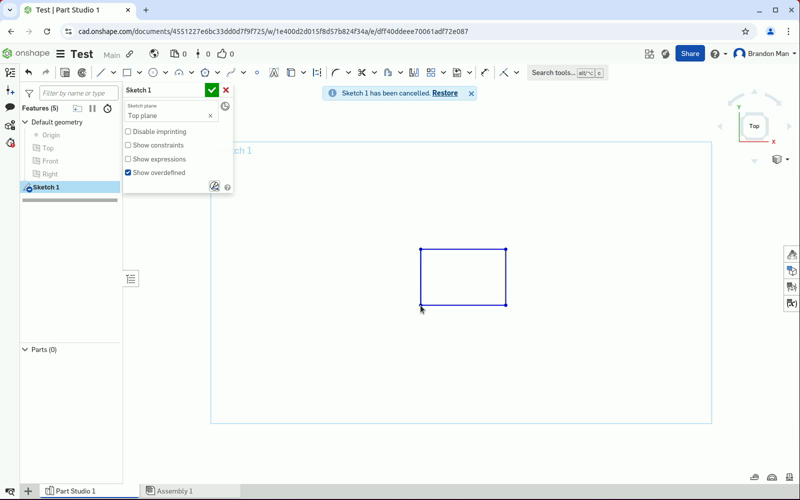
mouse_move(494, 285)
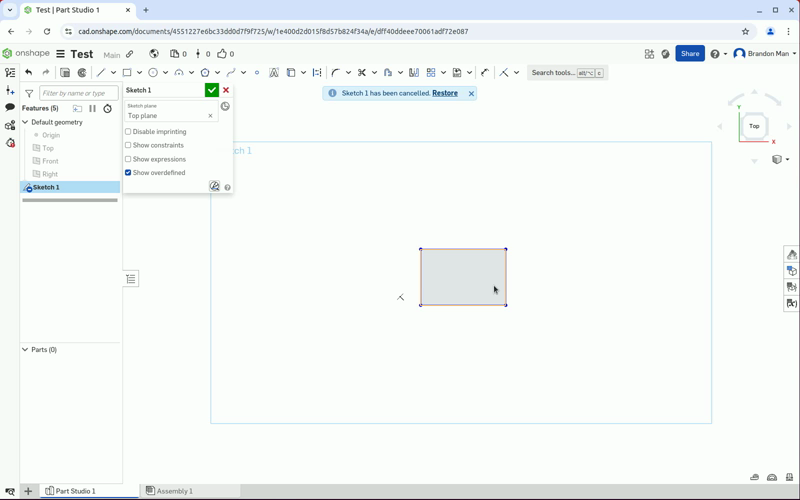
click(494, 285)
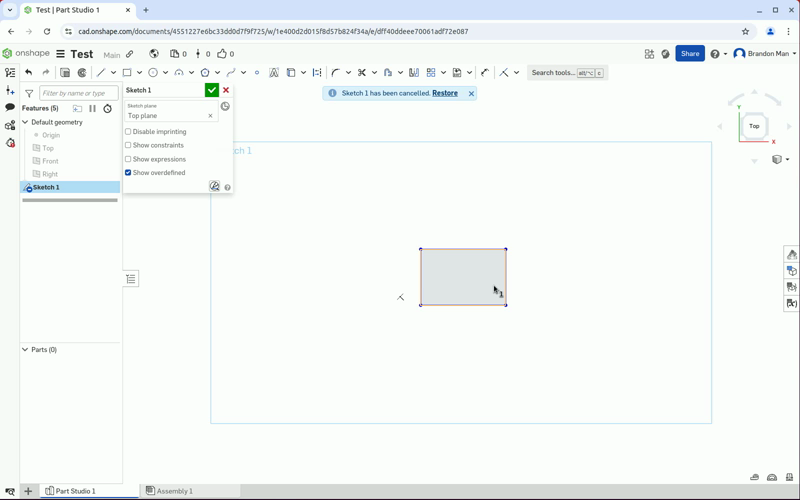
mouse_move(73, 352)
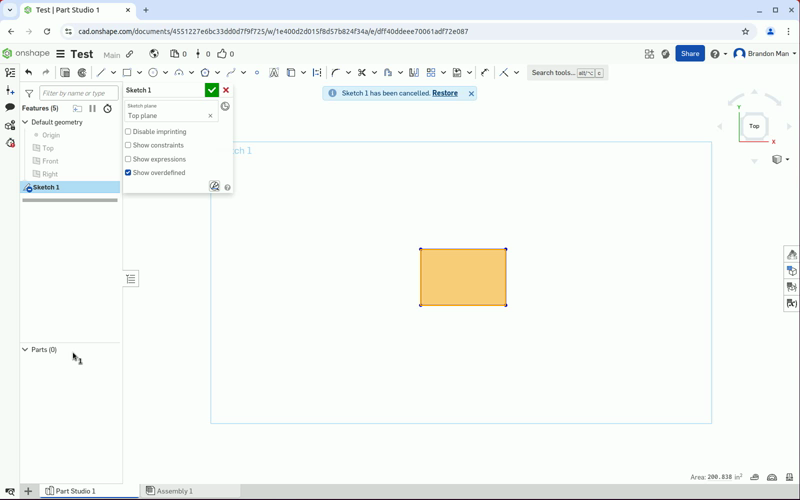
key(shift+y)
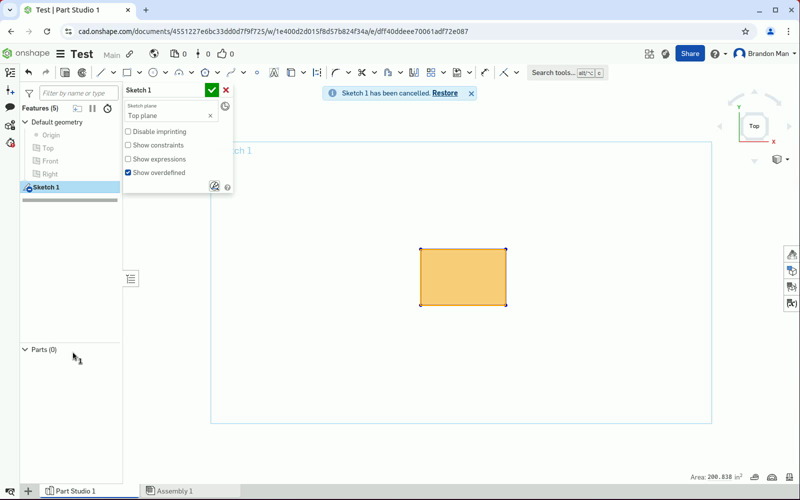
key(shift+e)
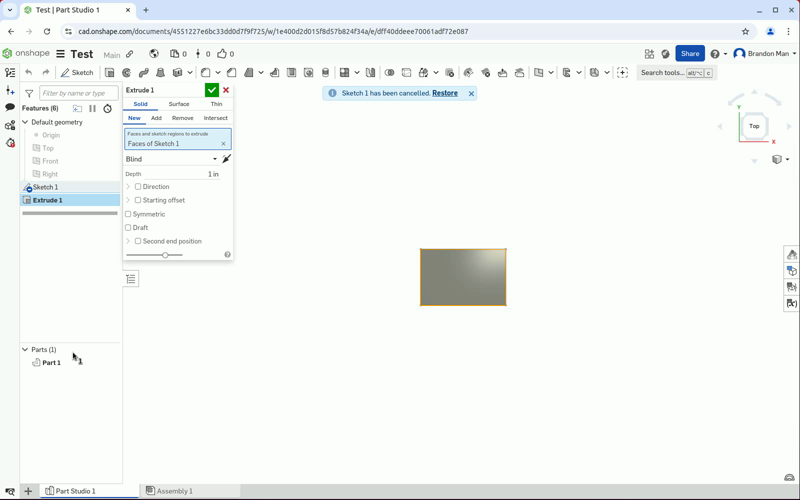
mouse_move(143, 106)
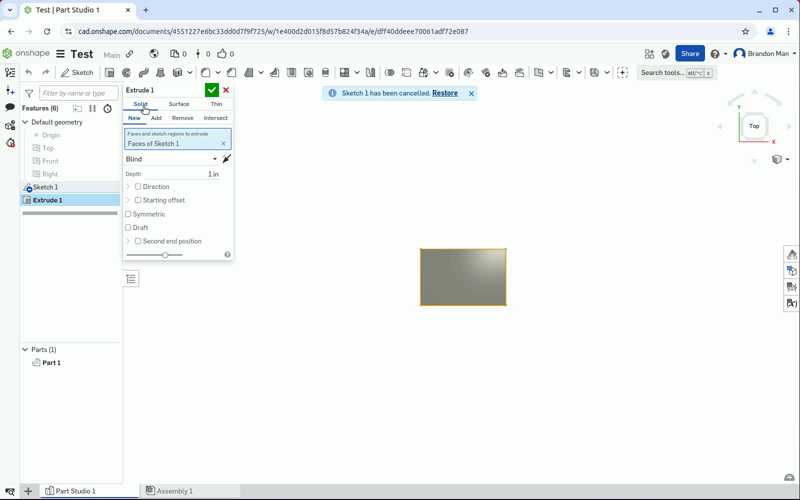
click(143, 106)
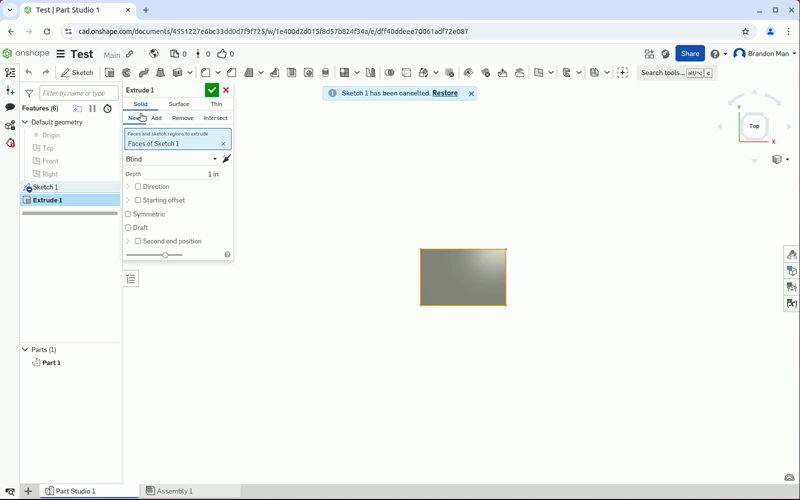
mouse_move(137, 120)
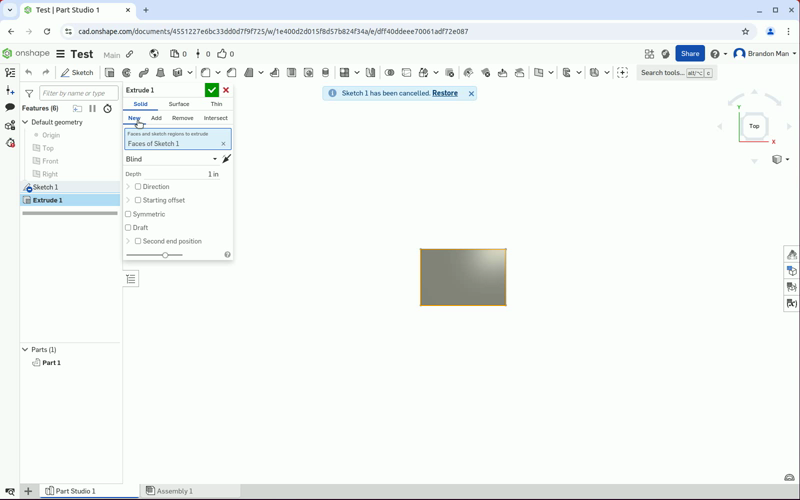
click(137, 120)
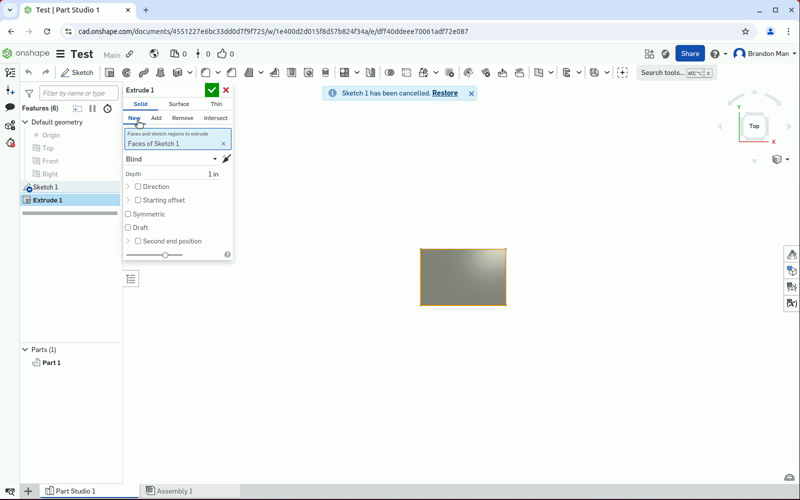
key(tab, 4)
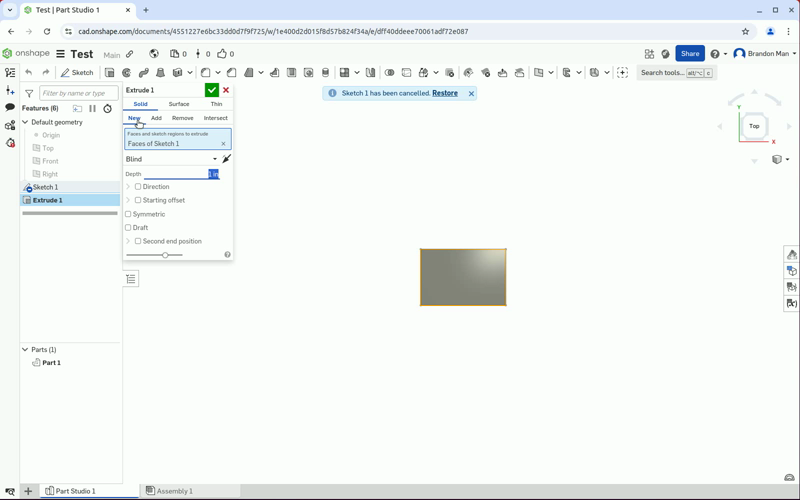
text(2.889)
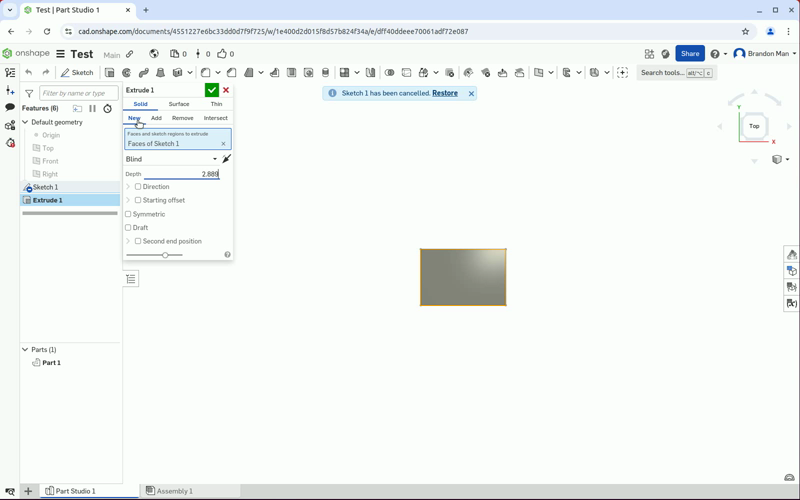
key(enter)
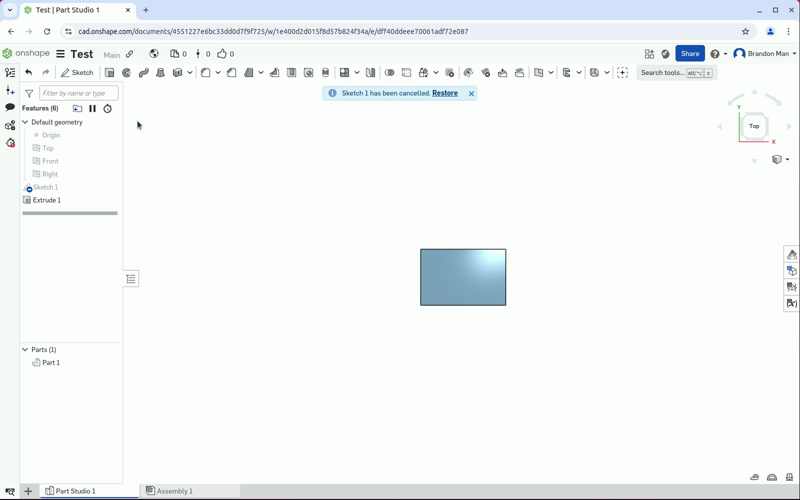
key(shift+h)
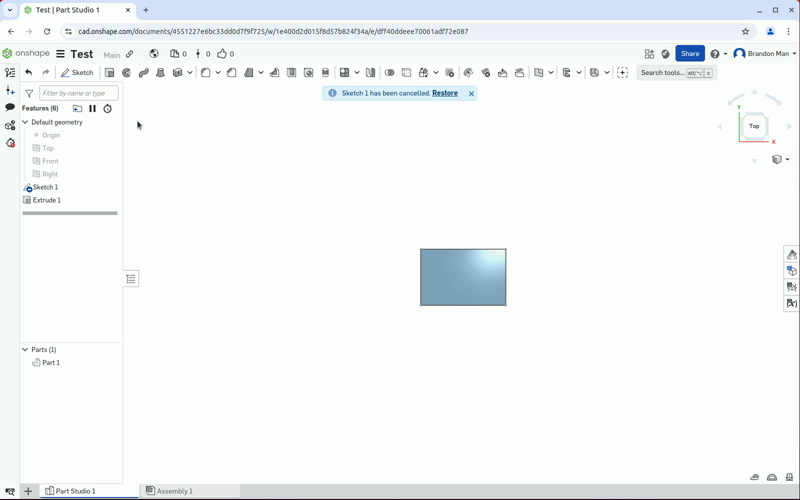
key(shift+h)
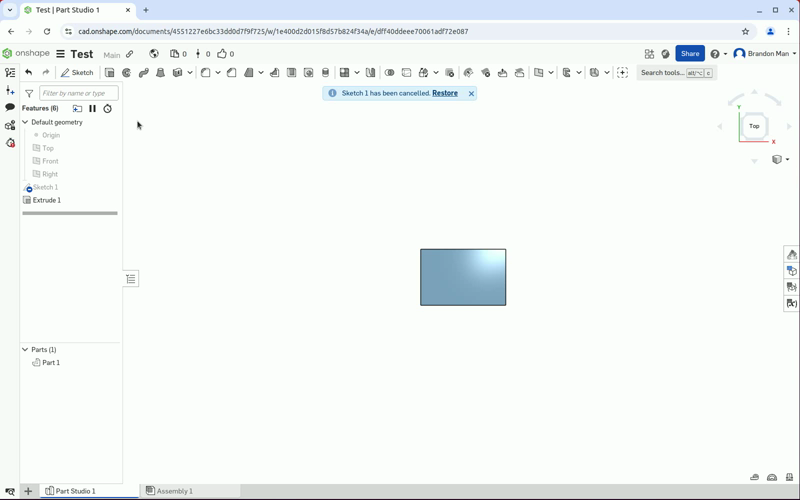
mouse_move(73, 189)
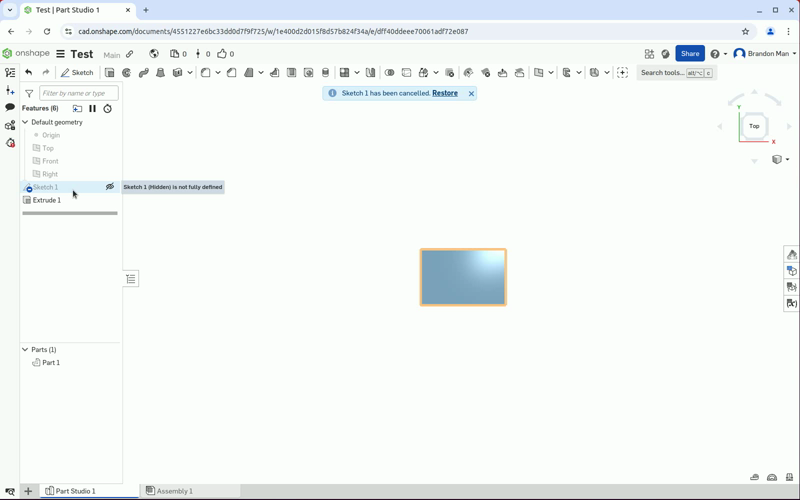
click(73, 189)
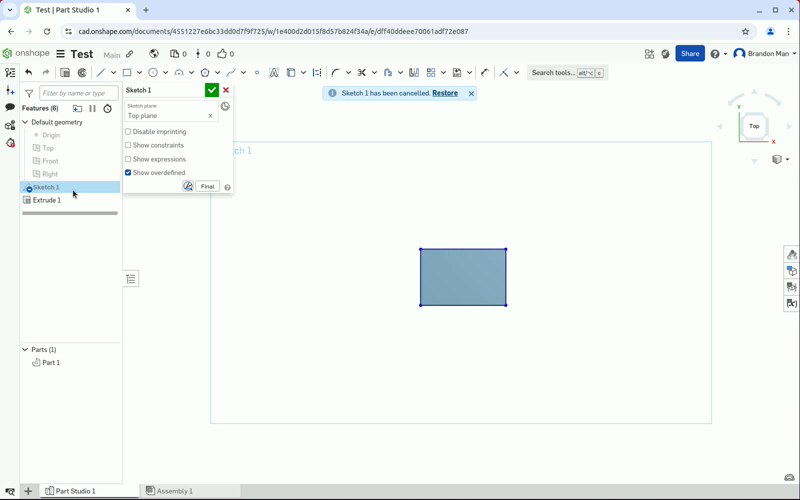
mouse_move(229, 92)
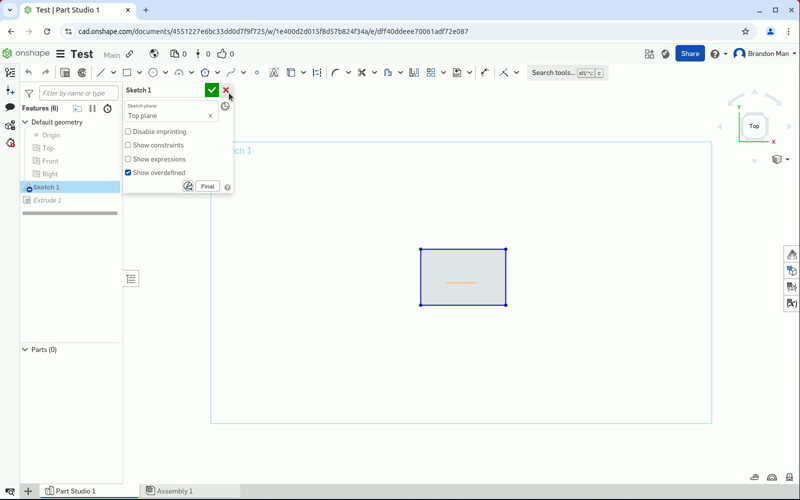
click(229, 92)
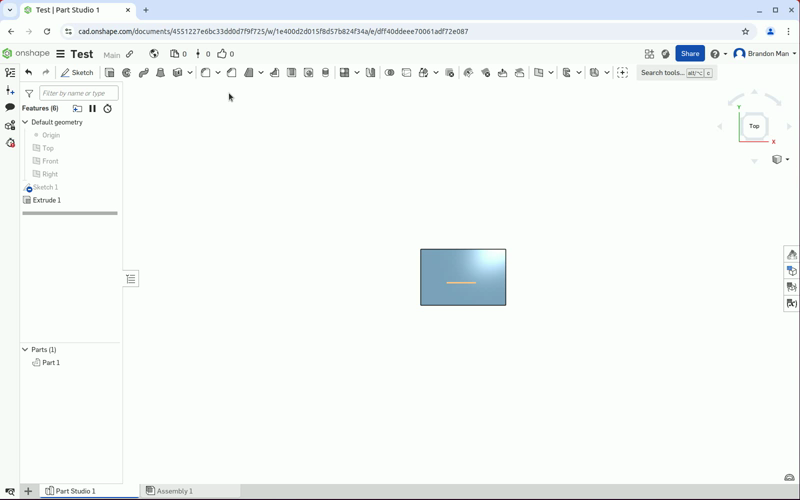
mouse_move(541, 75)
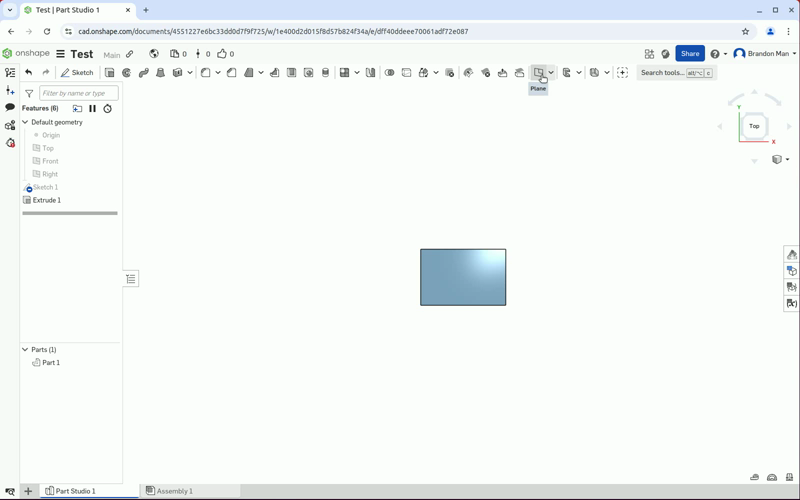
click(541, 75)
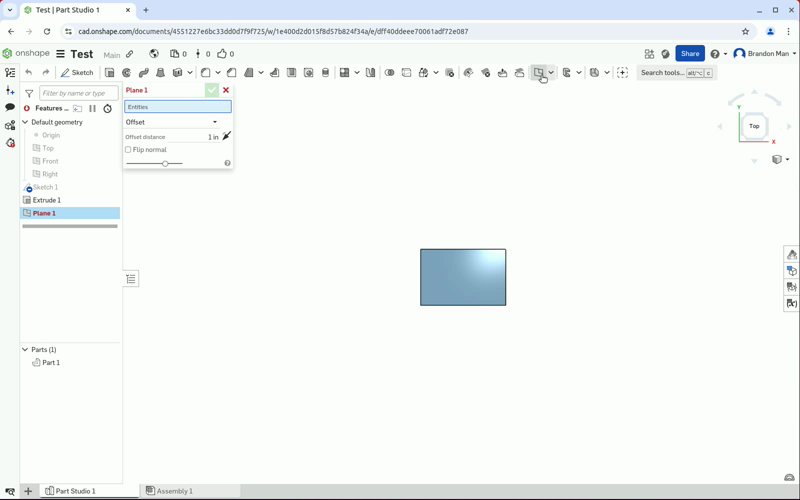
mouse_move(73, 150)
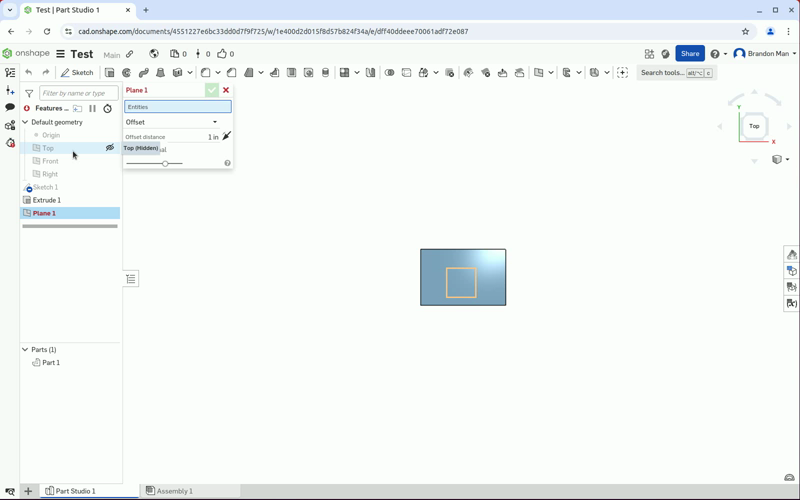
click(73, 150)
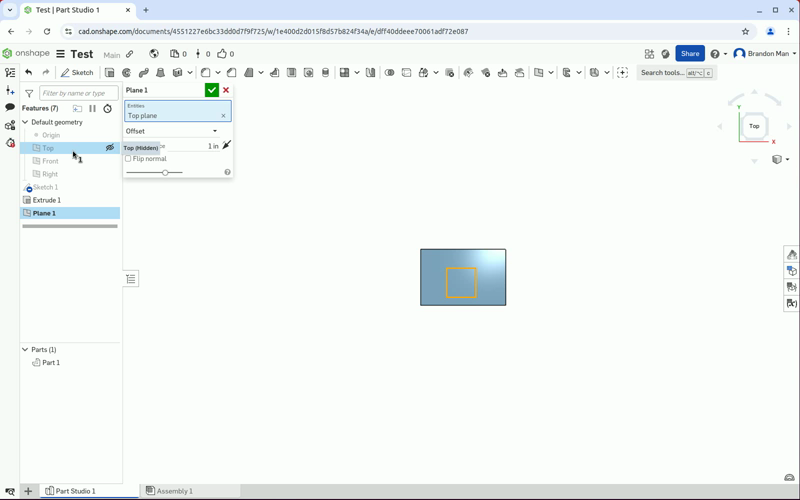
key(tab, 2)
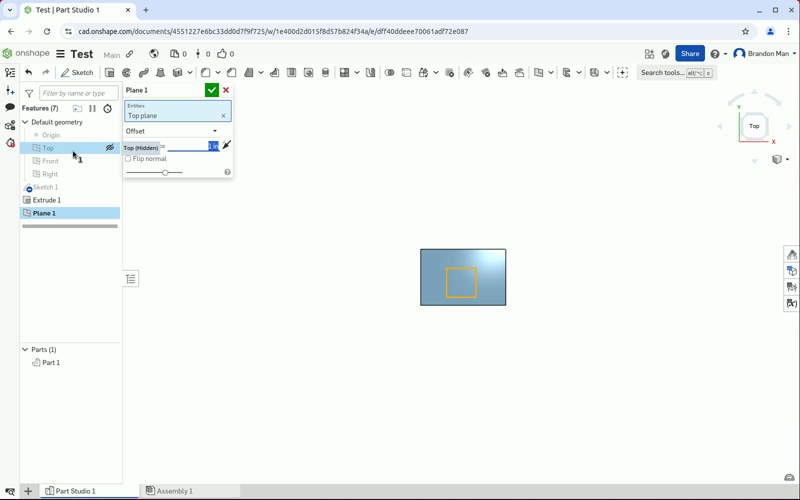
text(2.896)
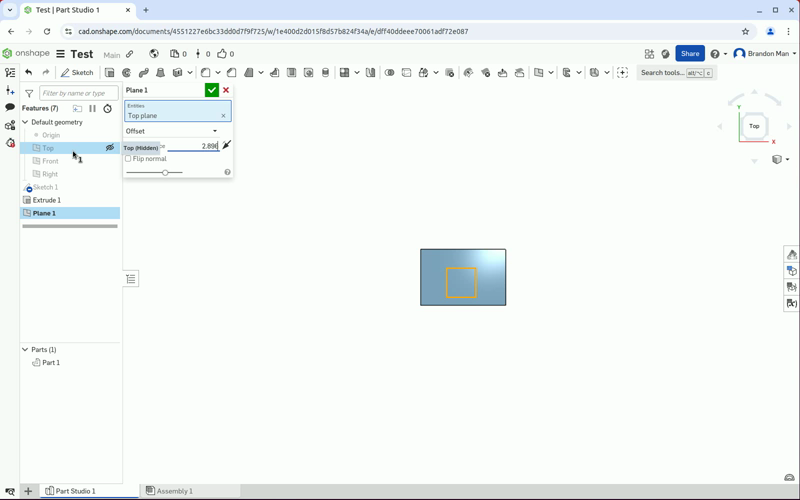
key(enter, 2)
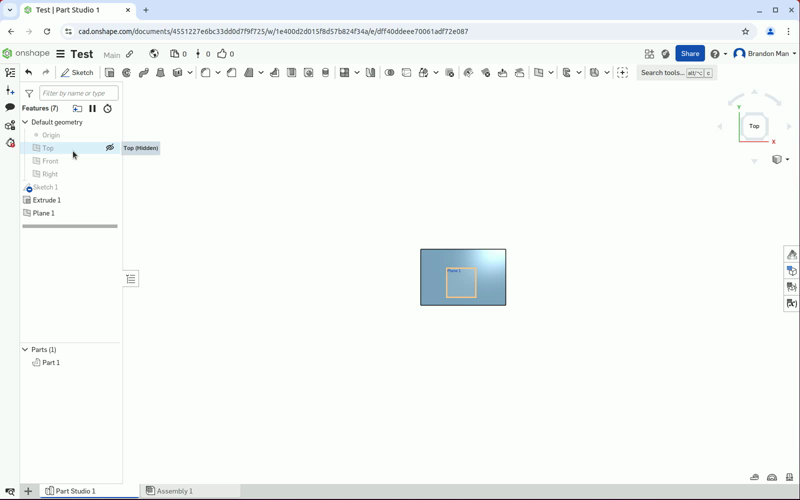
key(shift+s)
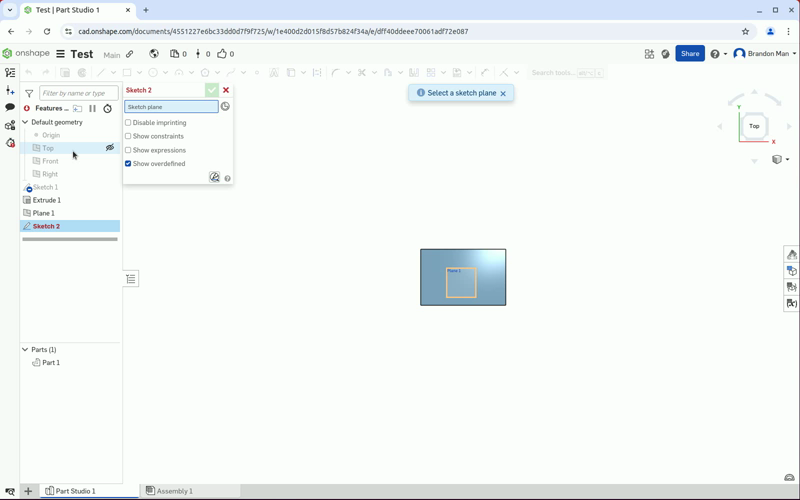
mouse_move(73, 215)
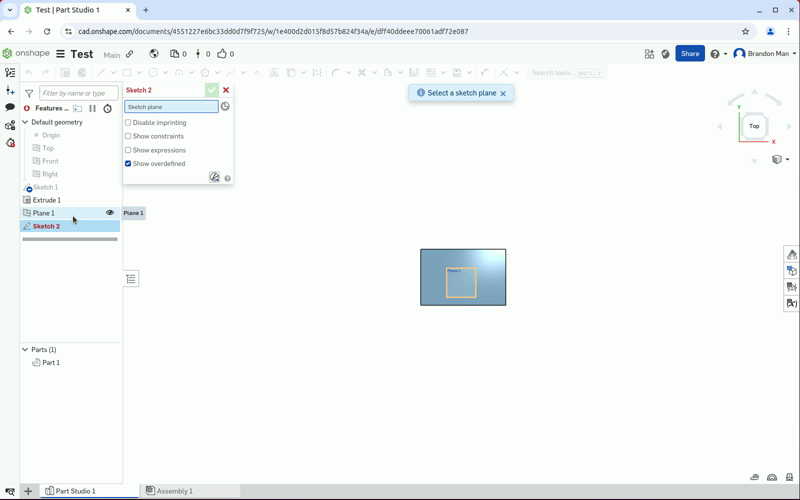
click(73, 215)
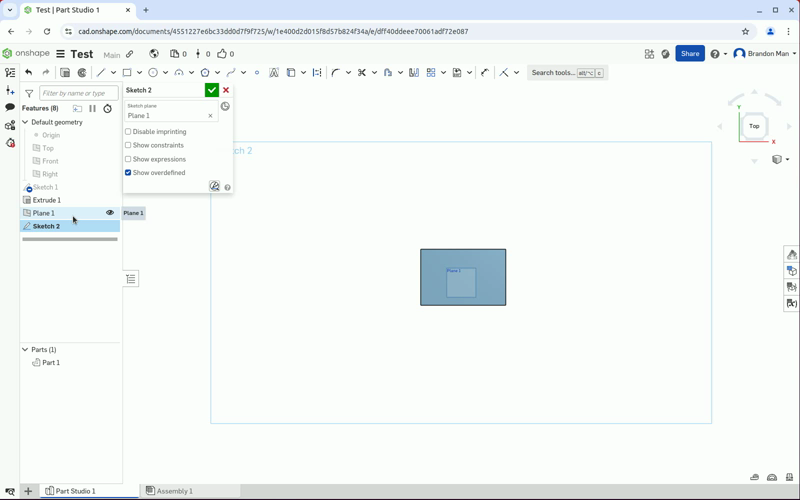
mouse_move(73, 352)
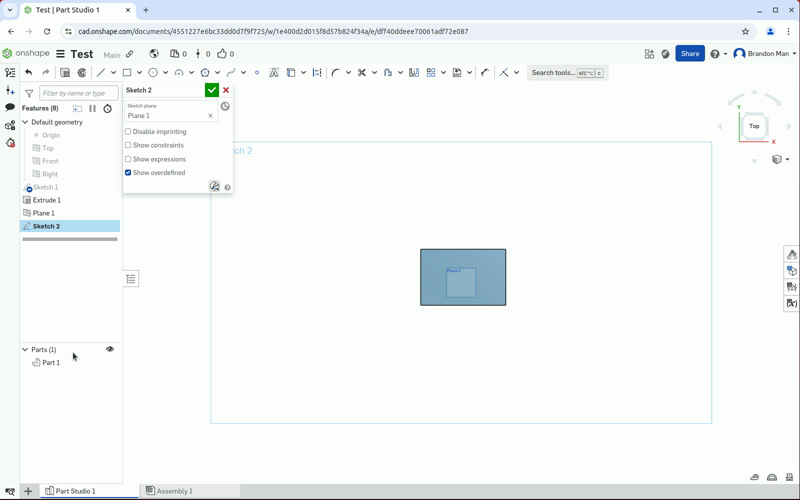
key(y)
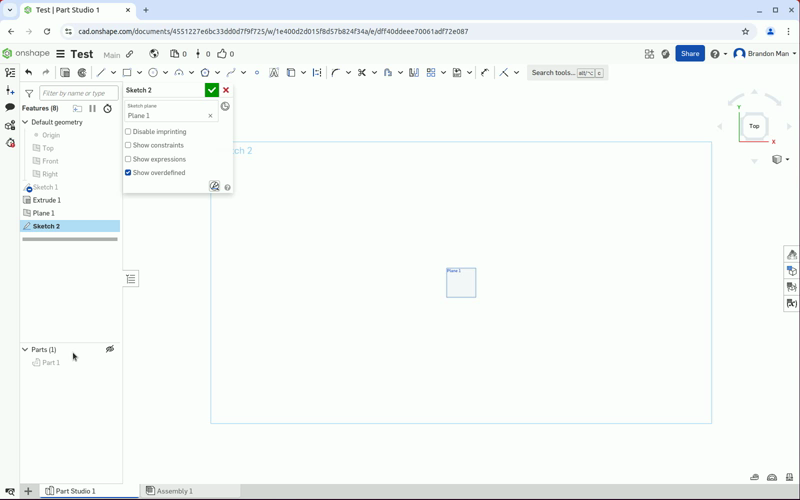
key(l)
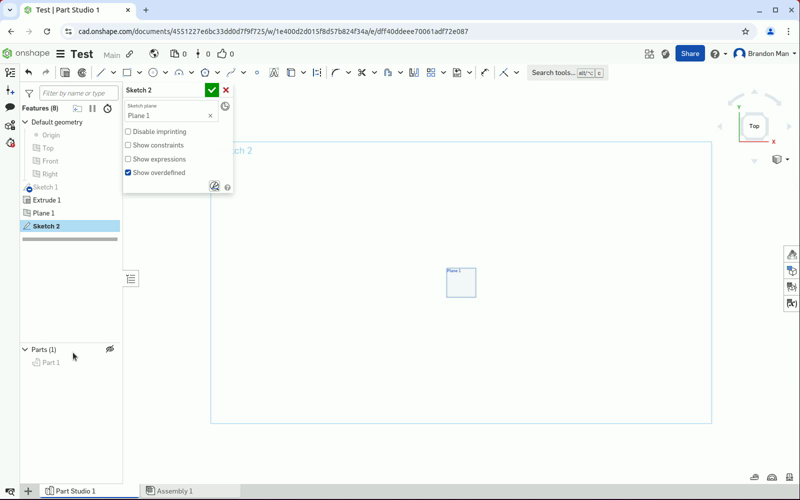
key_down(shift)
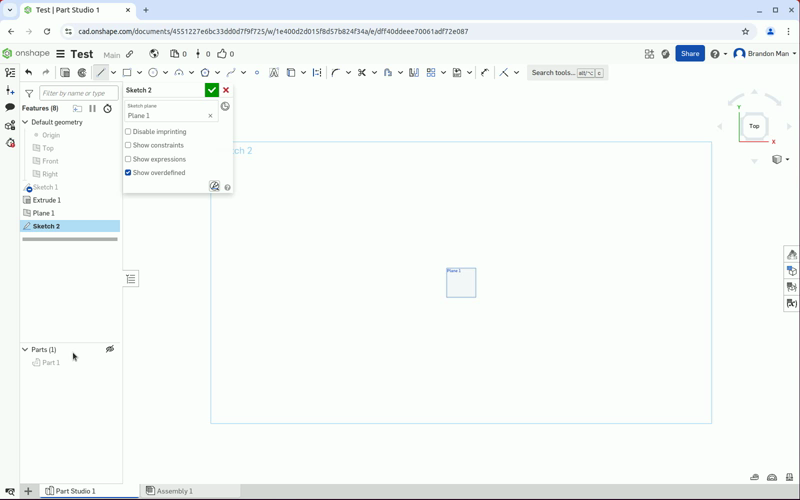
mouse_move(463, 305)
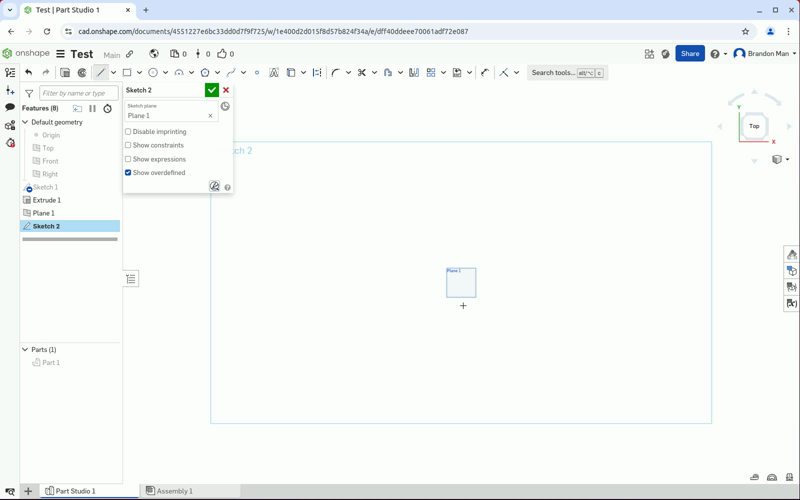
click(463, 305)
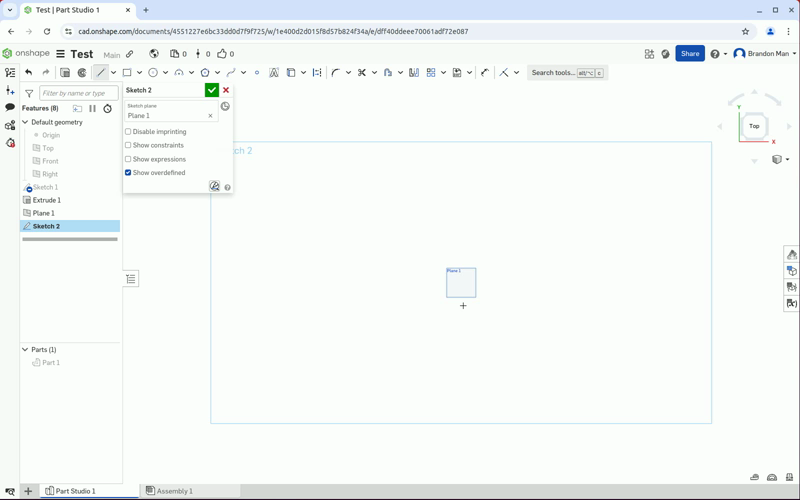
key_up(shift)
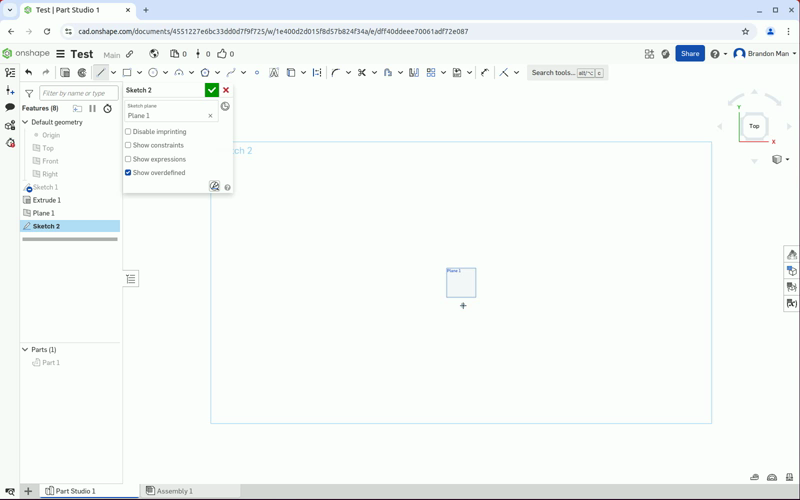
key_down(shift)
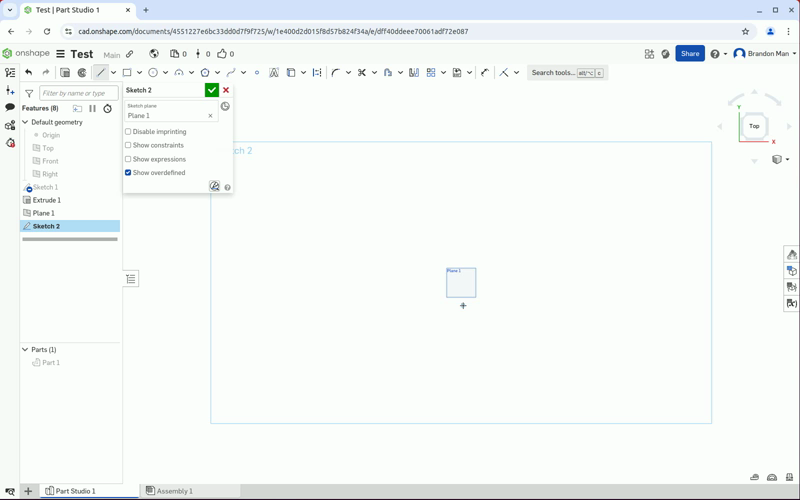
mouse_move(493, 305)
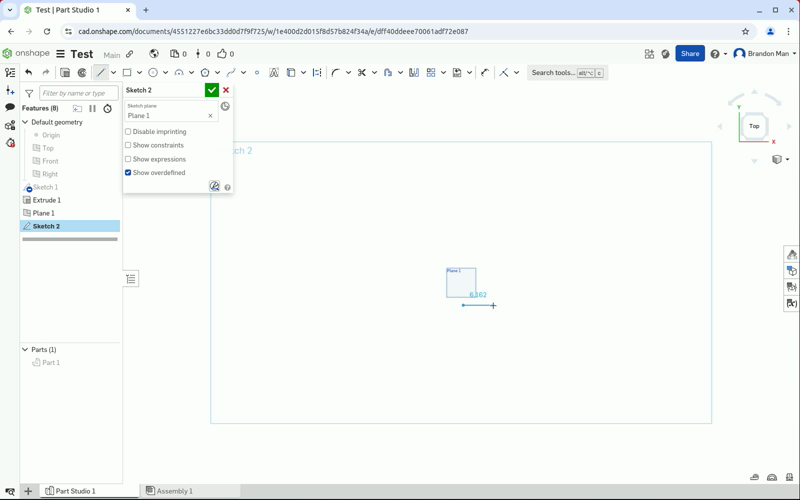
mouse_move(505, 305)
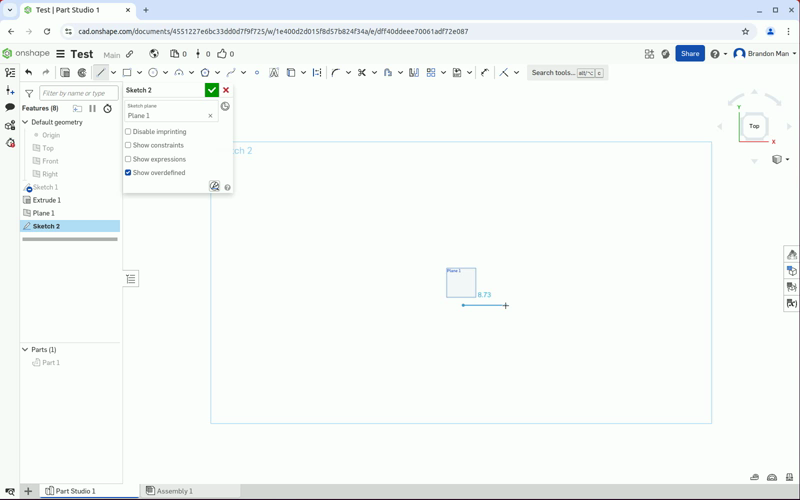
click(505, 305)
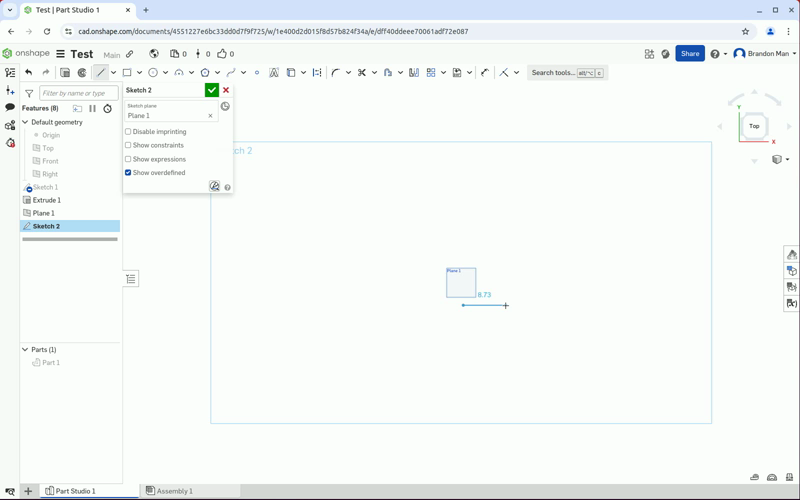
key_up(shift)
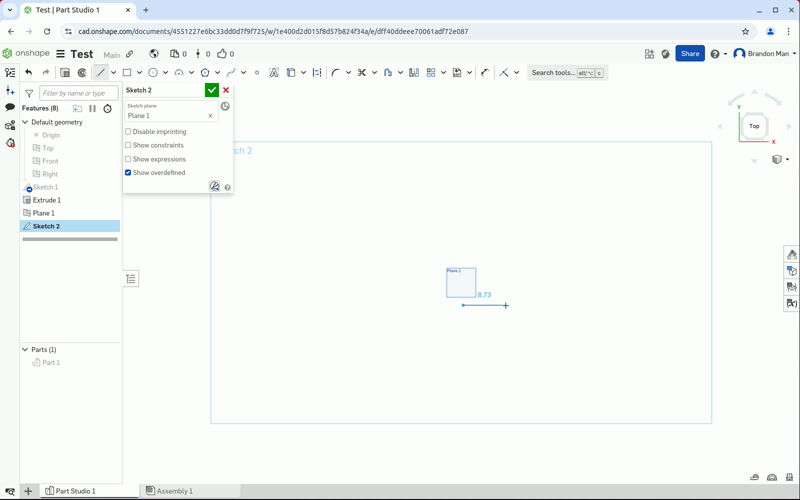
key_down(shift)
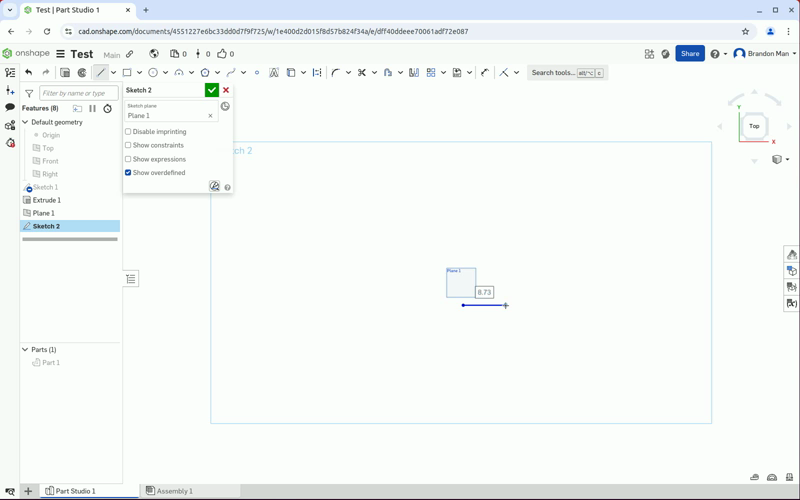
mouse_move(535, 305)
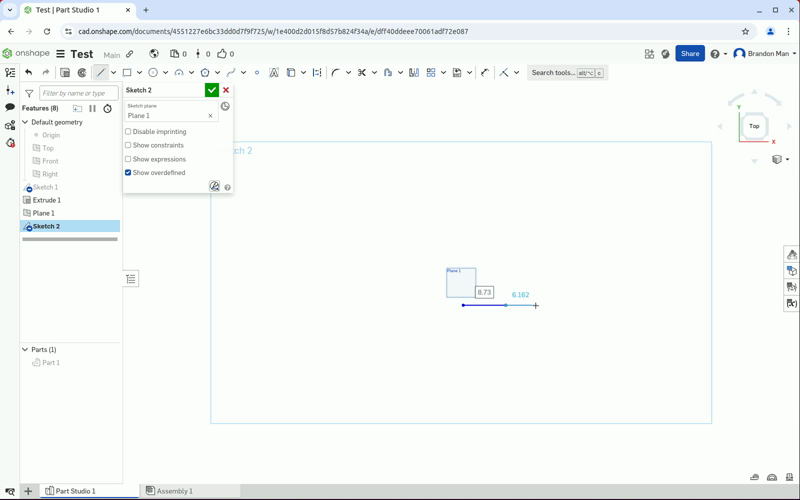
mouse_move(505, 248)
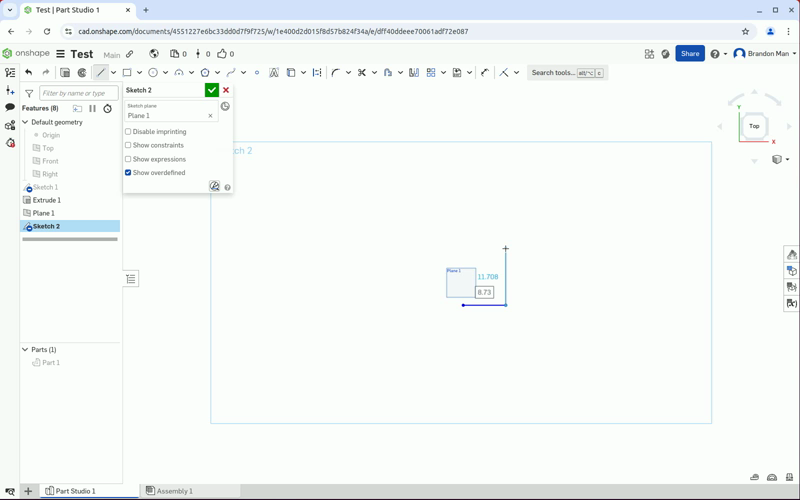
click(505, 248)
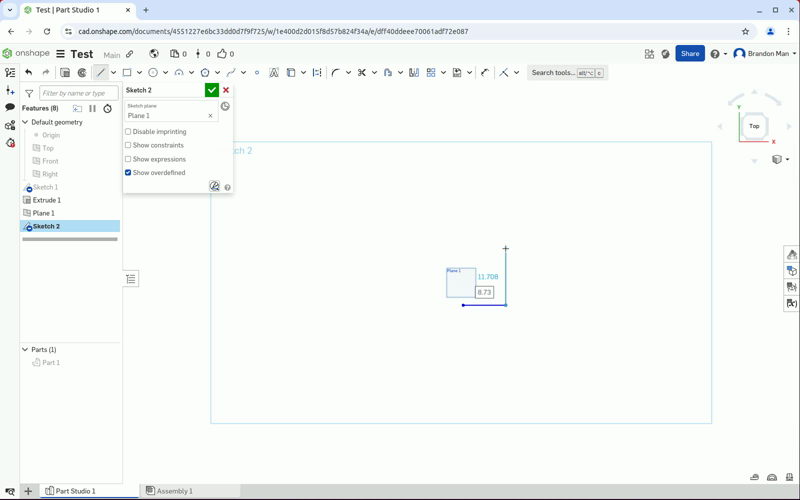
key_up(shift)
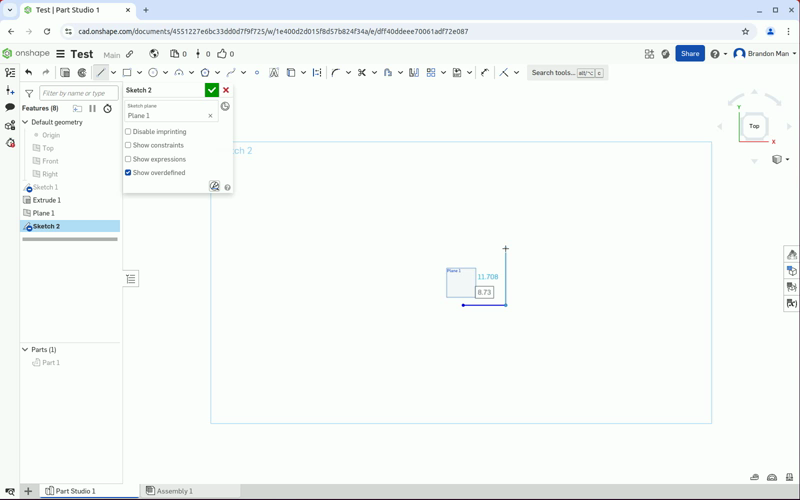
key_down(shift)
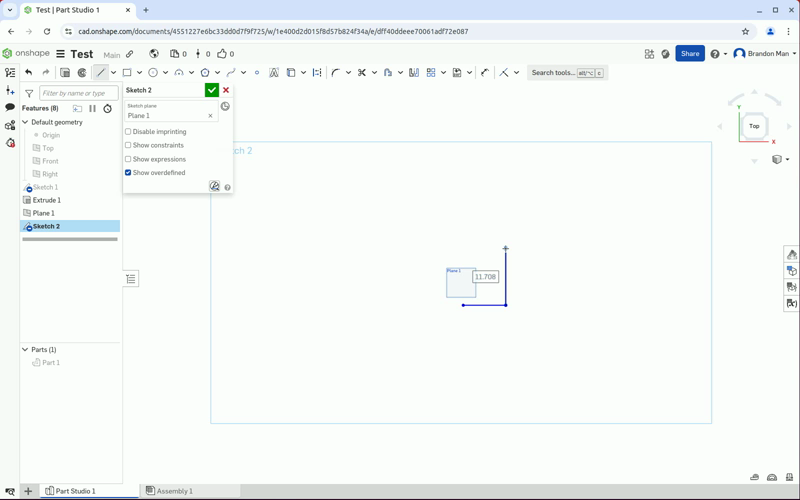
mouse_move(535, 248)
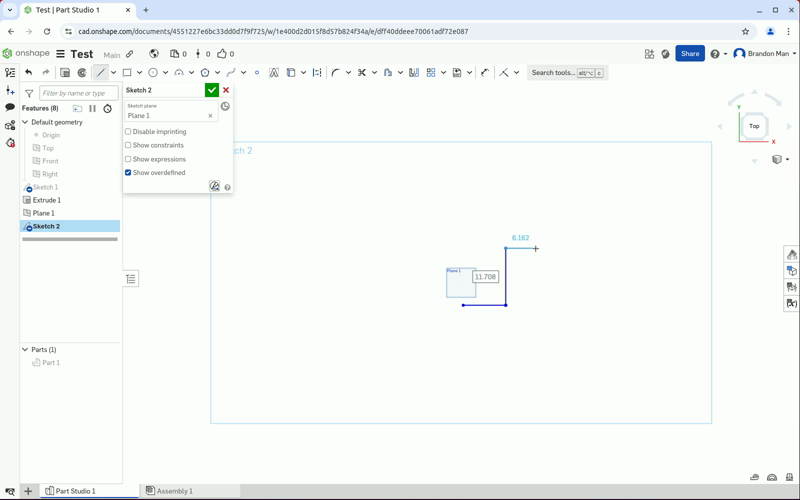
mouse_move(463, 248)
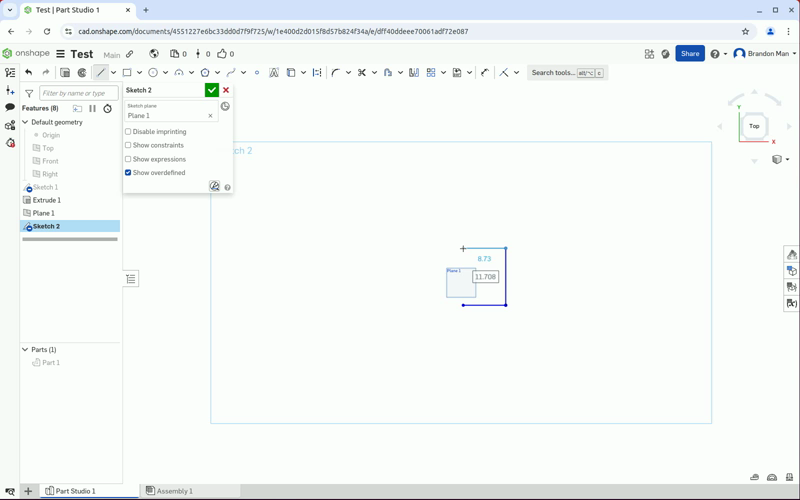
click(463, 248)
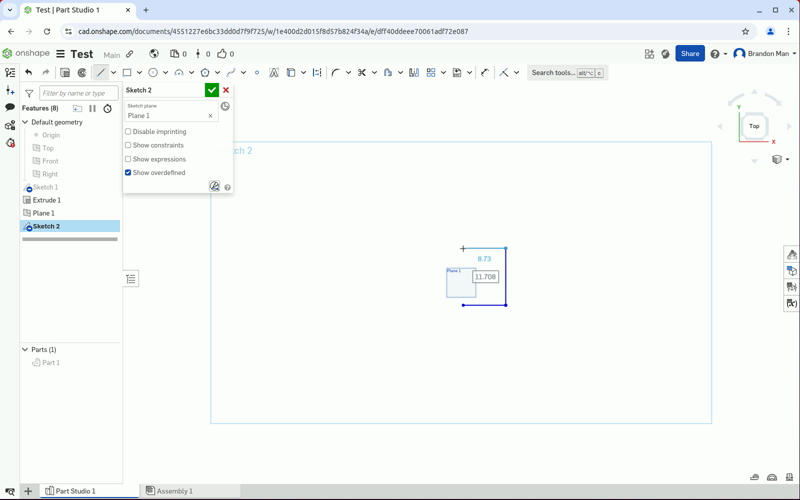
key_up(shift)
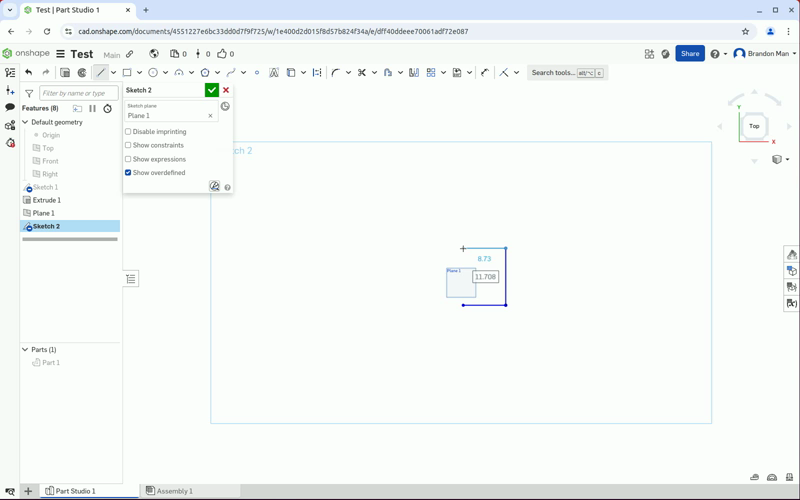
mouse_move(493, 248)
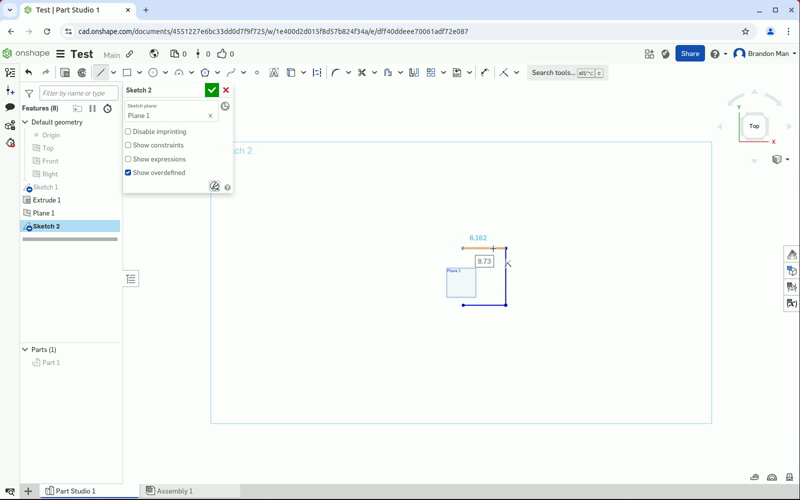
key_down(shift)
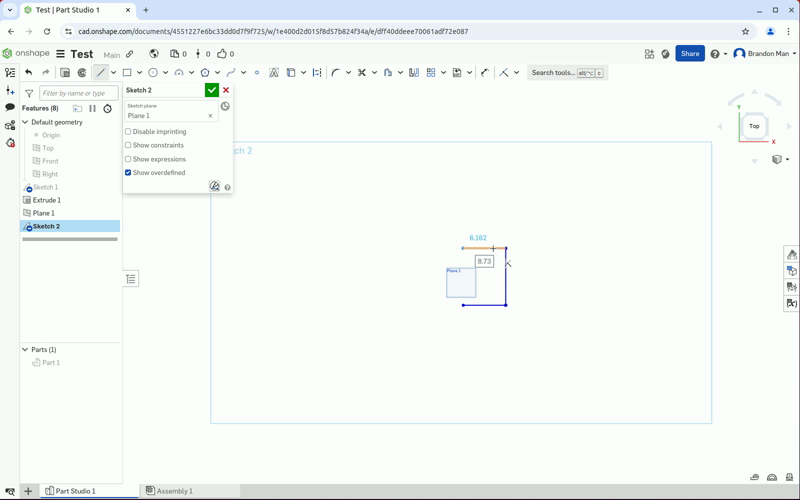
mouse_move(463, 305)
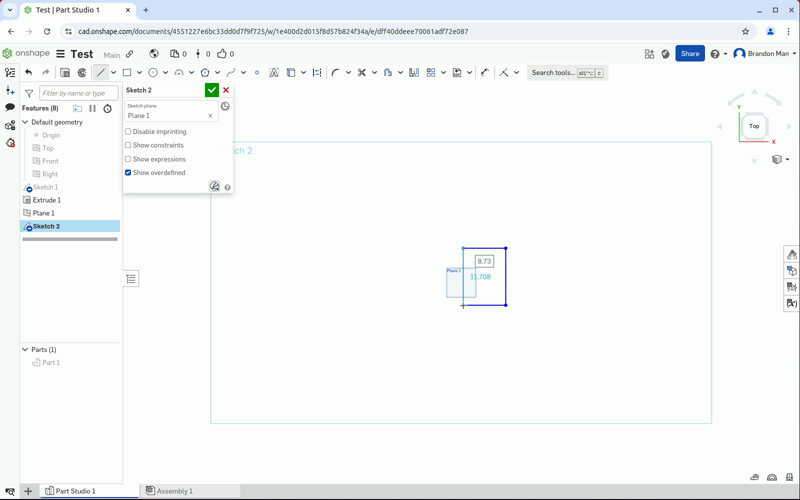
key_up(shift)
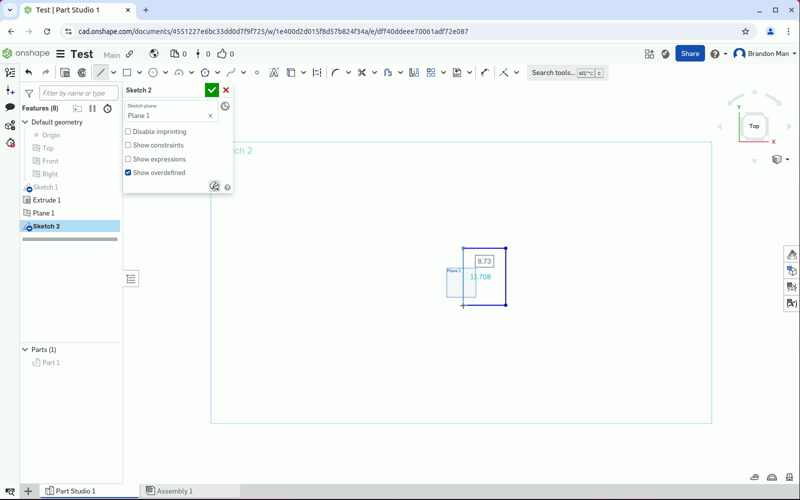
click(463, 305)
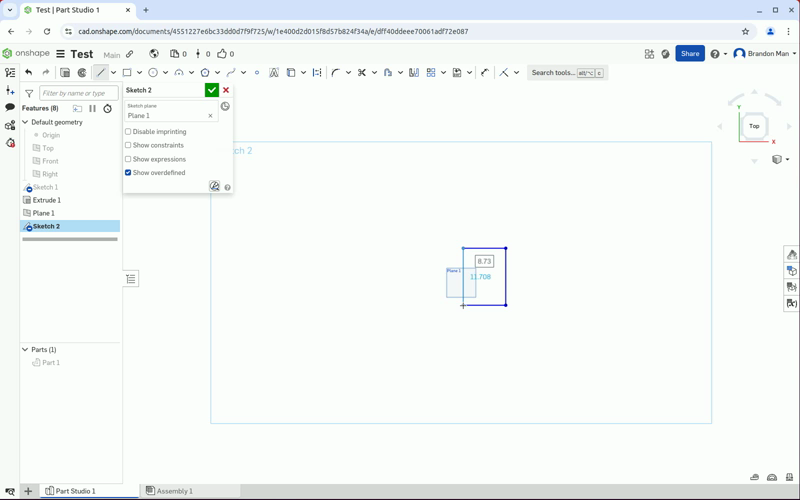
key(esc)
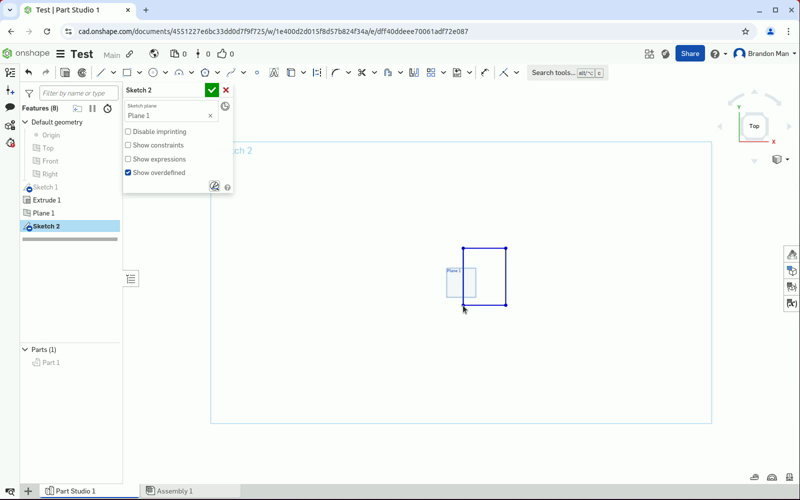
mouse_move(470, 283)
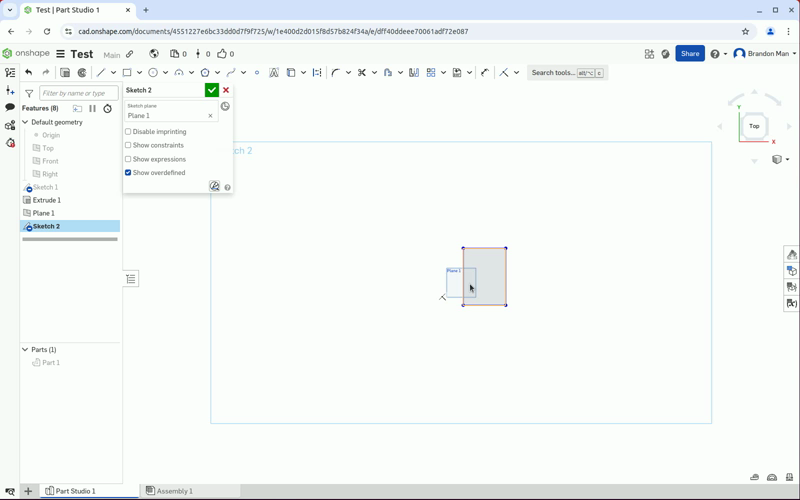
click(470, 283)
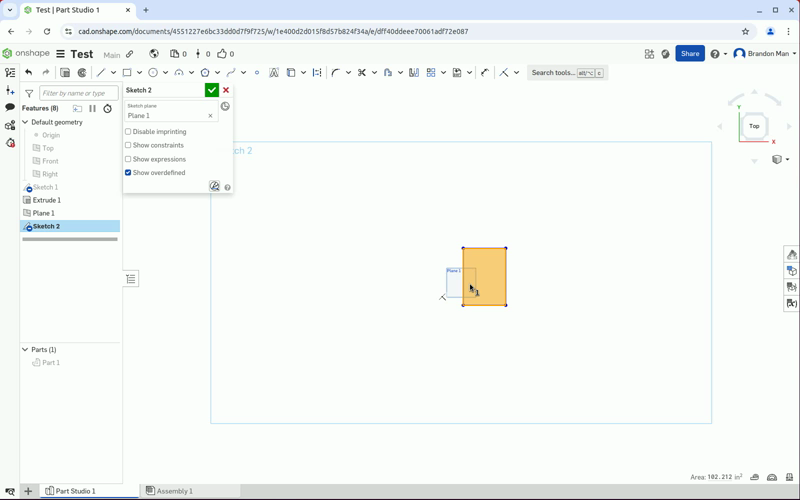
mouse_move(73, 352)
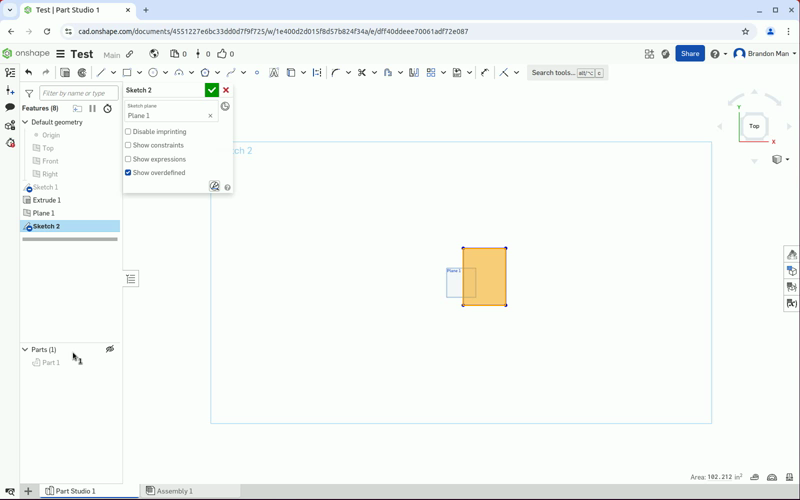
key(shift+y)
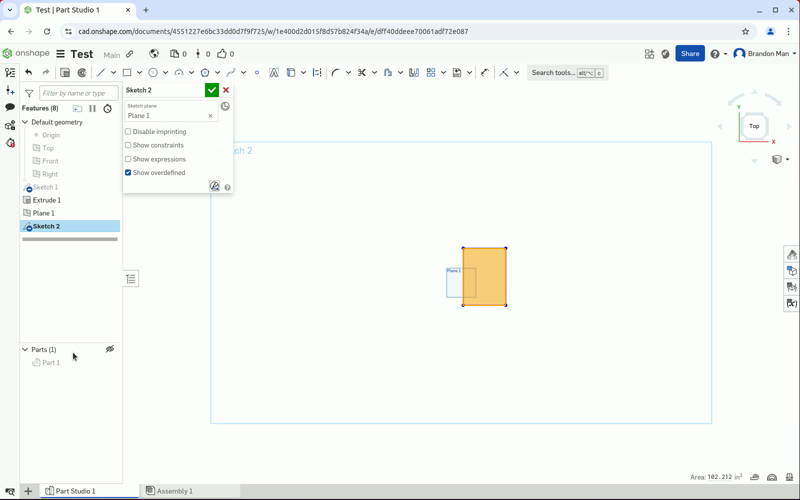
key(shift+e)
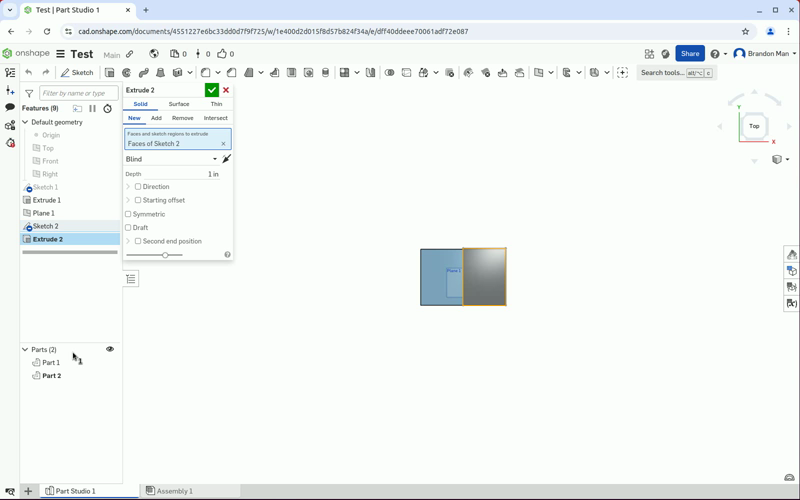
mouse_move(143, 106)
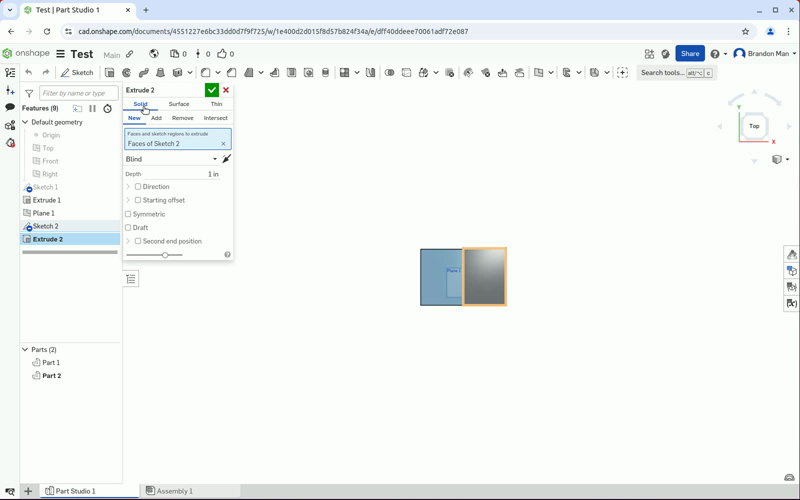
click(143, 106)
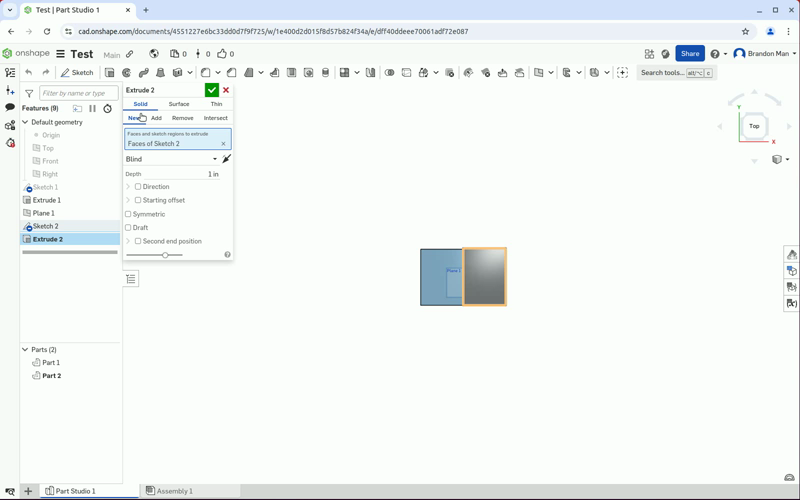
mouse_move(137, 120)
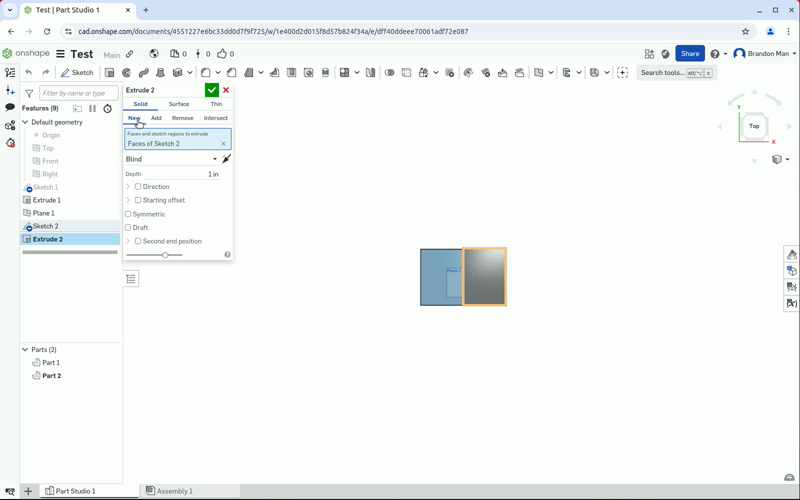
click(137, 120)
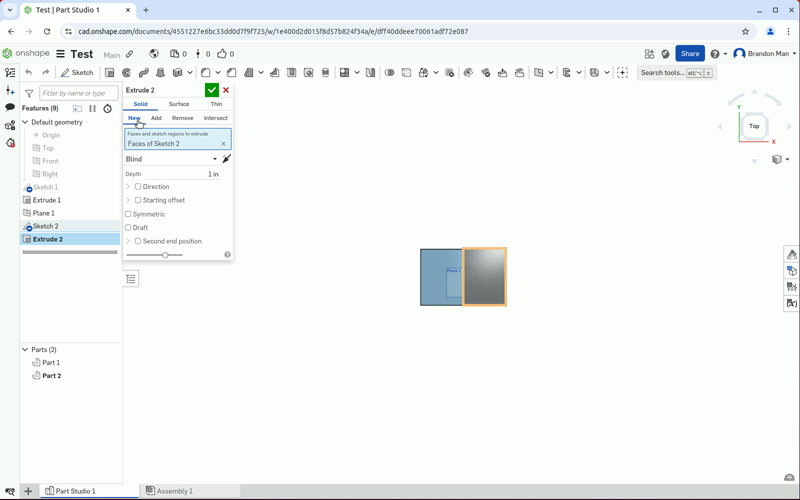
key(tab, 4)
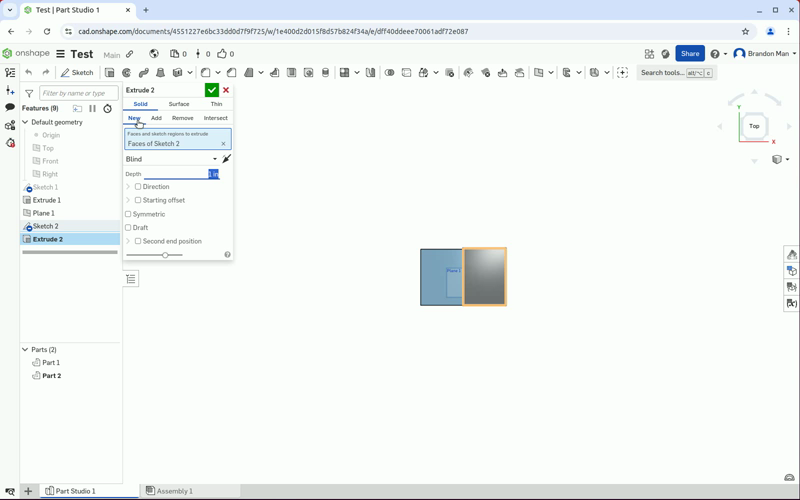
text(20.22)
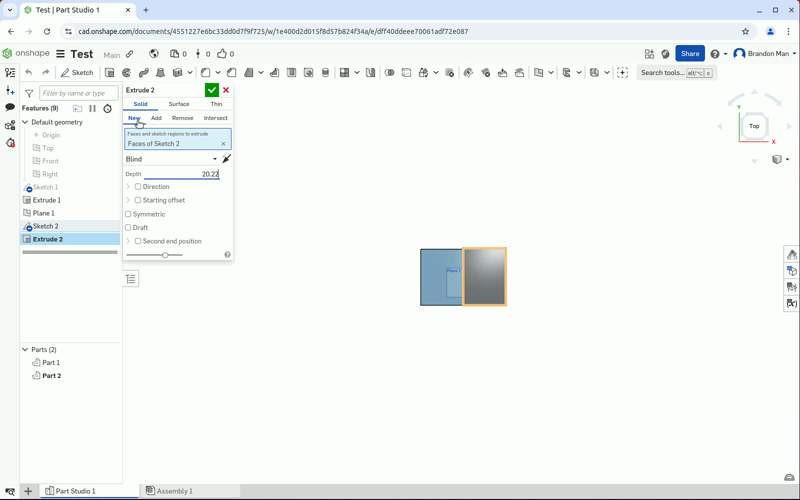
key(enter)
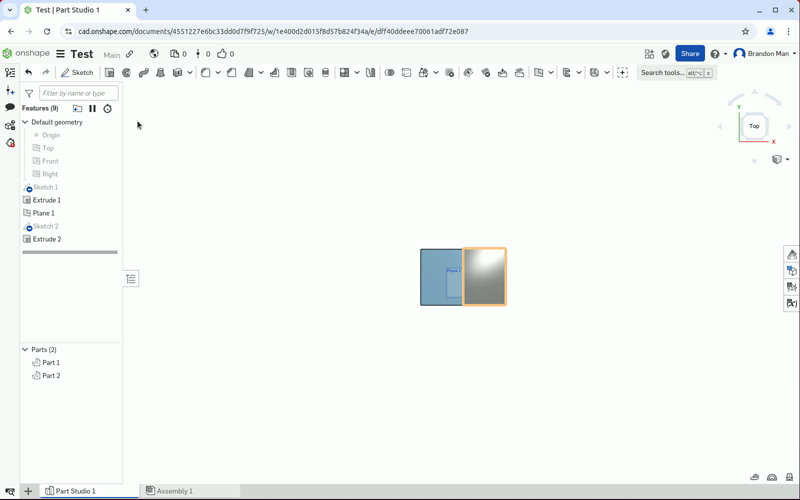
key(shift+h)
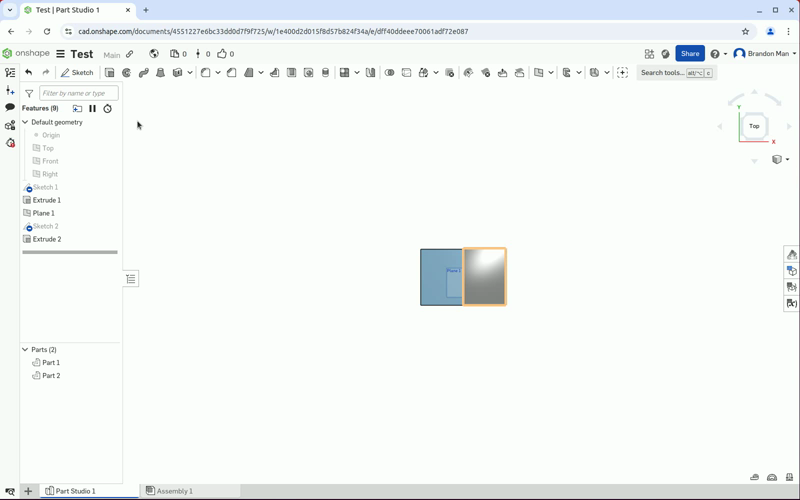
key(shift+h)
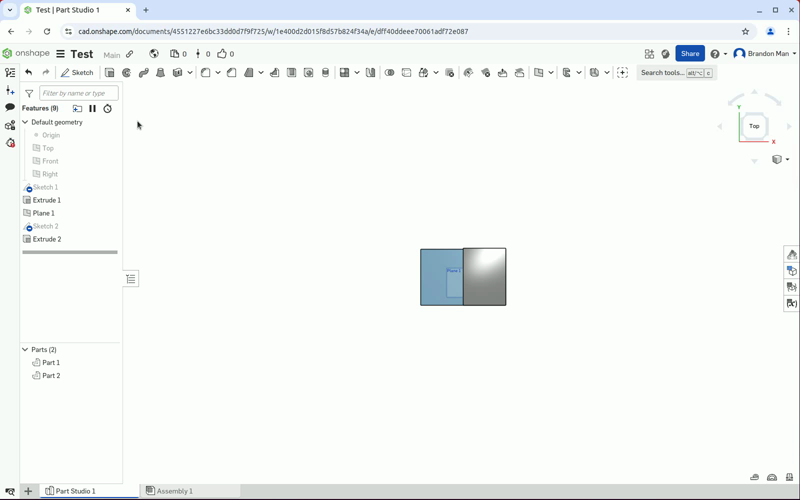
mouse_move(73, 189)
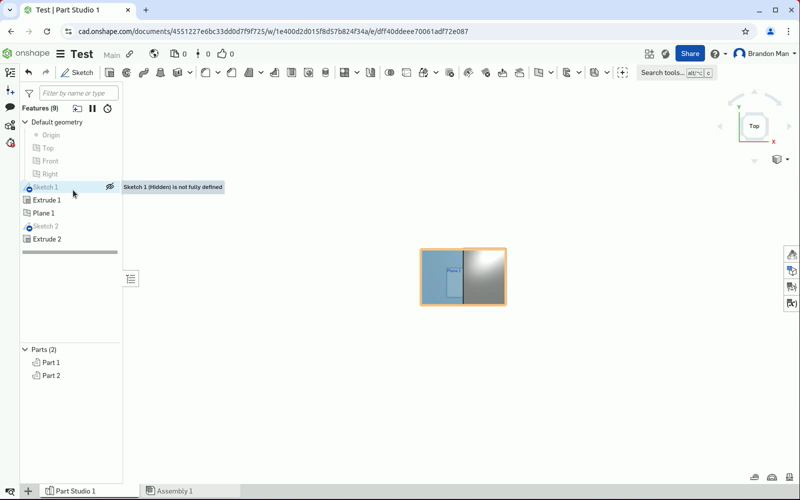
click(73, 189)
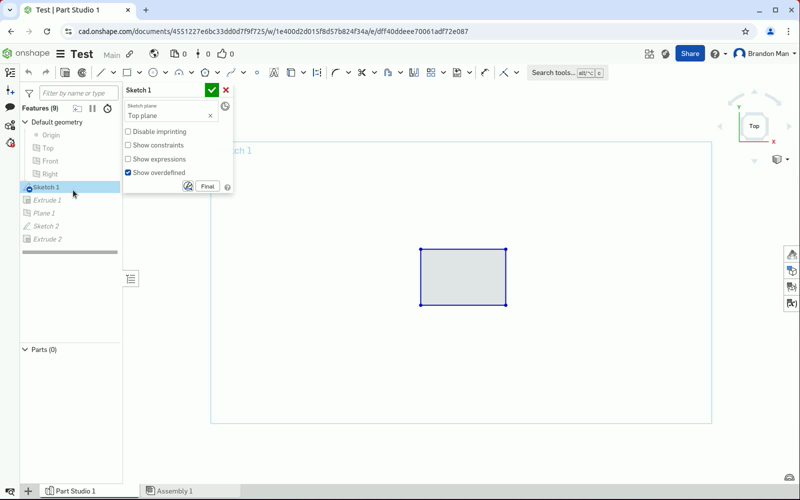
mouse_move(229, 92)
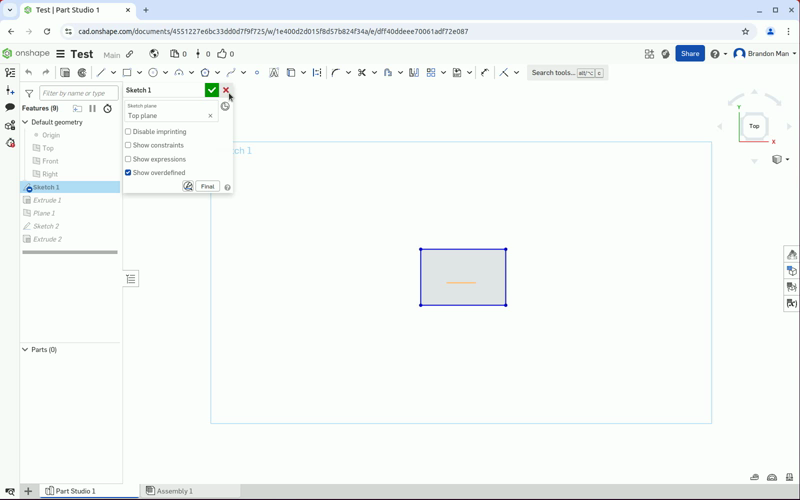
click(229, 92)
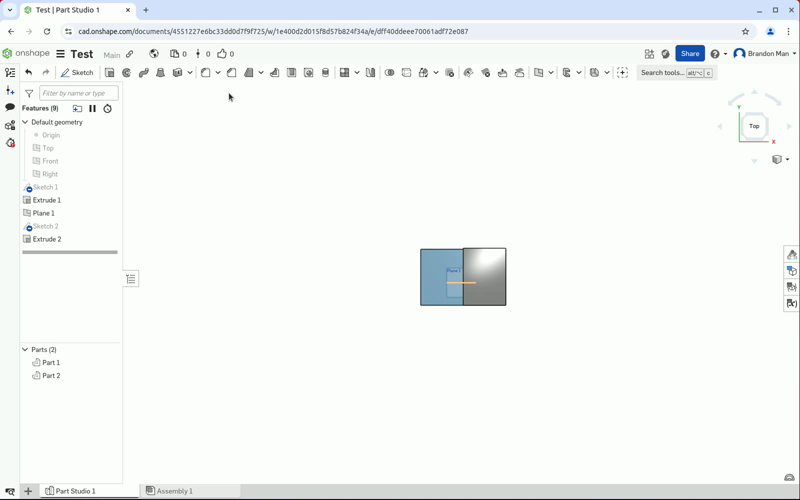
mouse_move(541, 75)
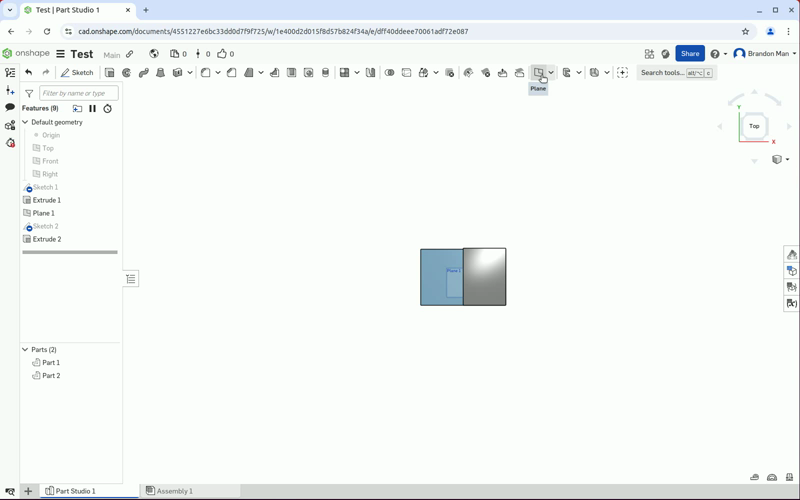
click(541, 75)
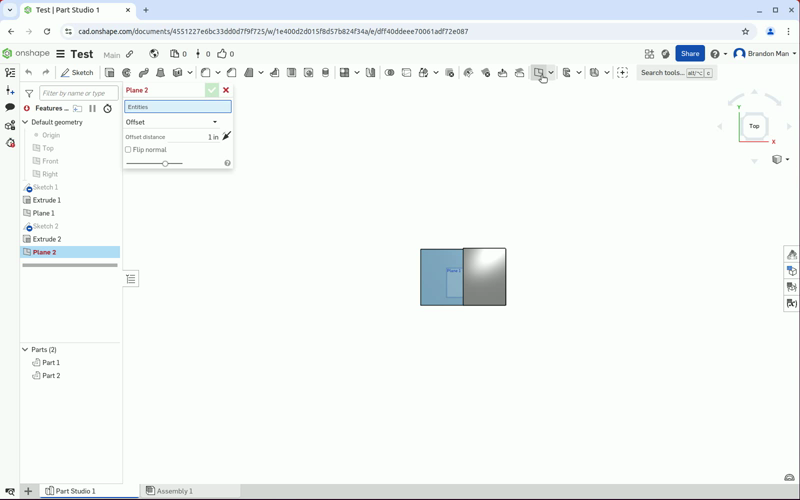
mouse_move(73, 150)
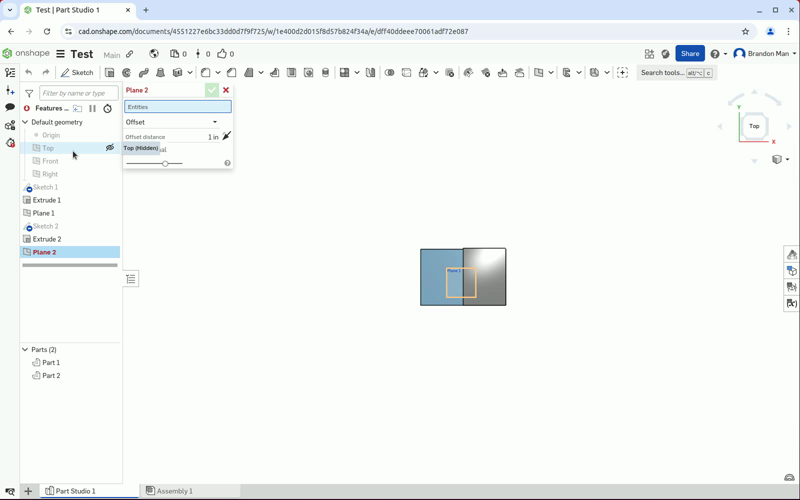
click(73, 150)
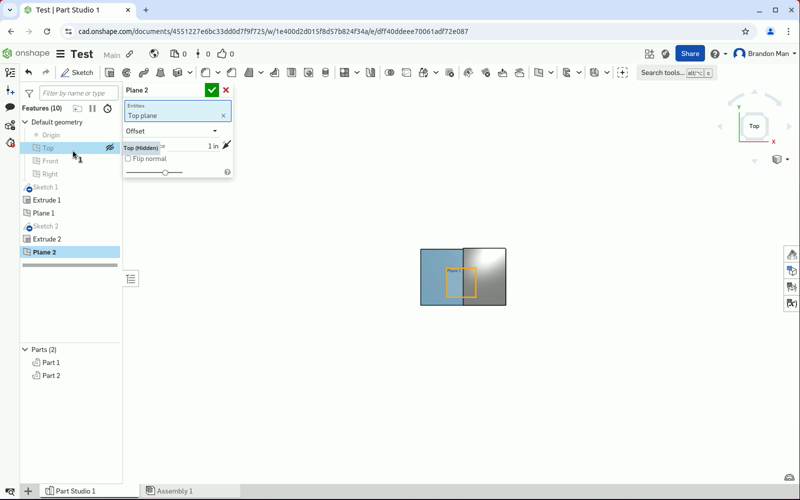
key(tab, 2)
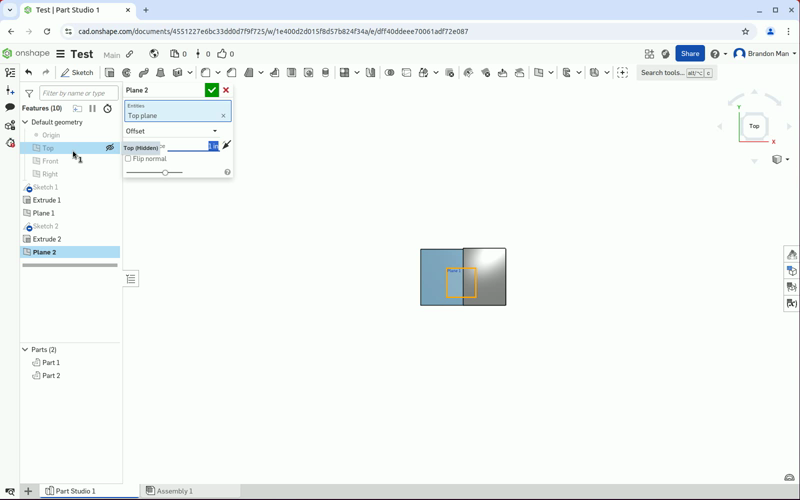
text(23.108)
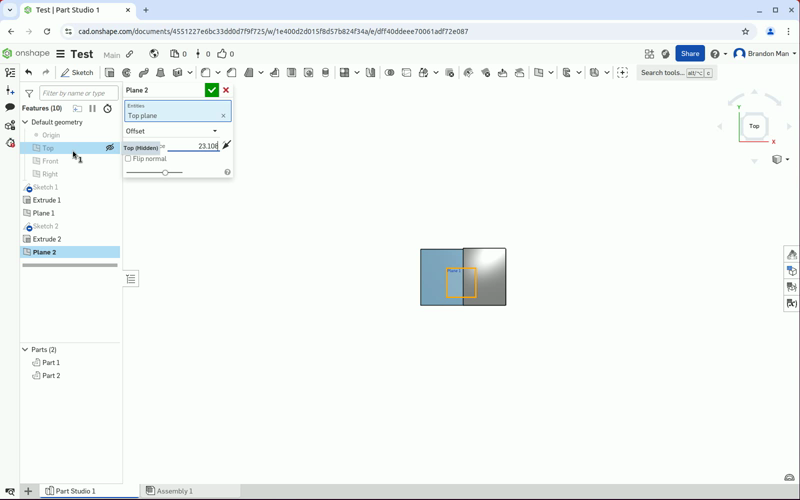
key(enter, 2)
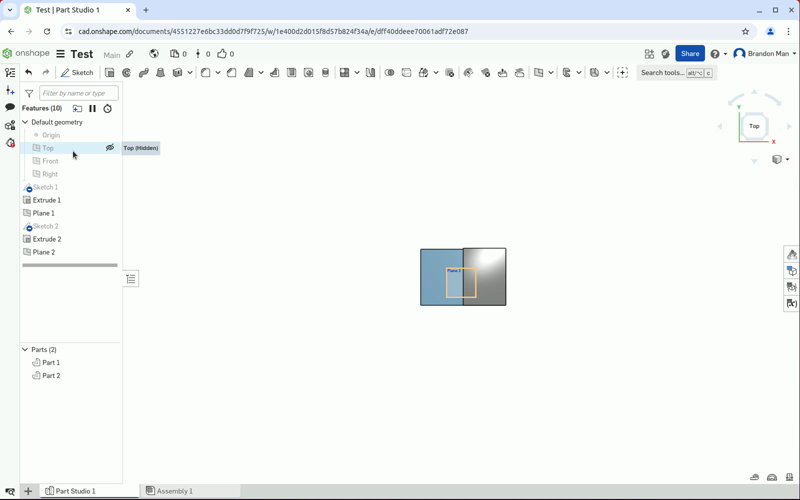
key(shift+s)
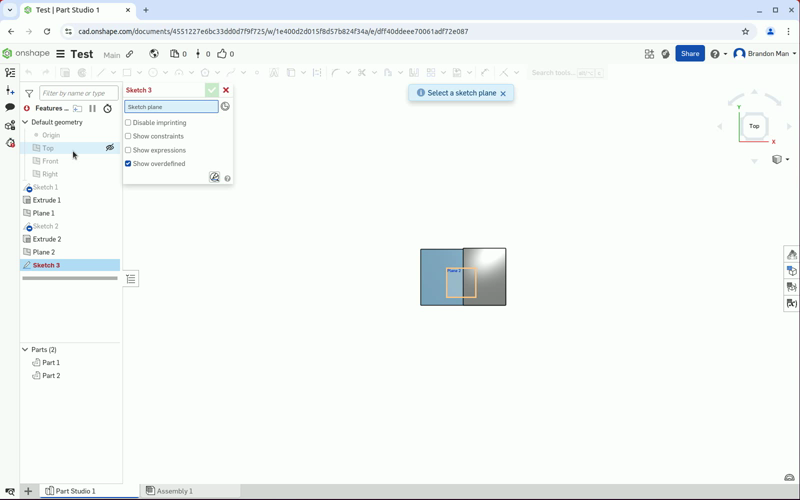
mouse_move(73, 254)
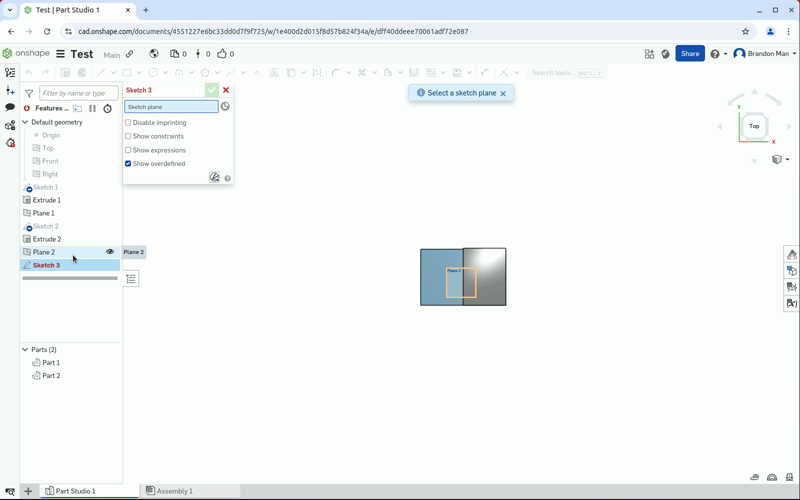
click(73, 254)
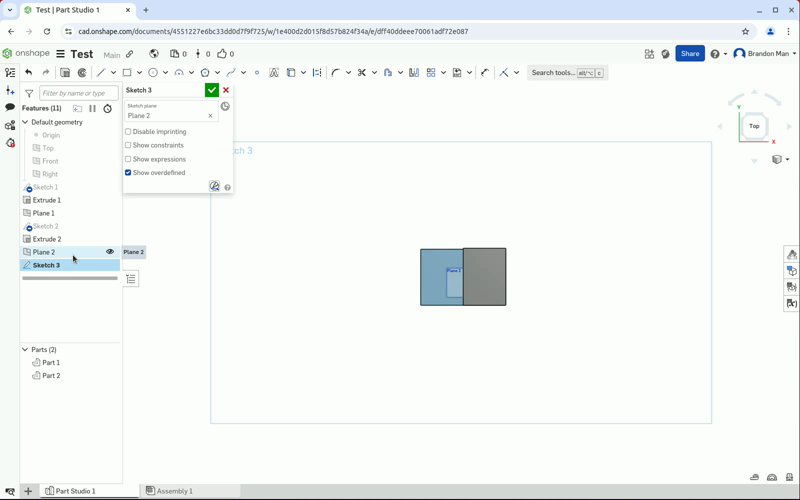
mouse_move(73, 352)
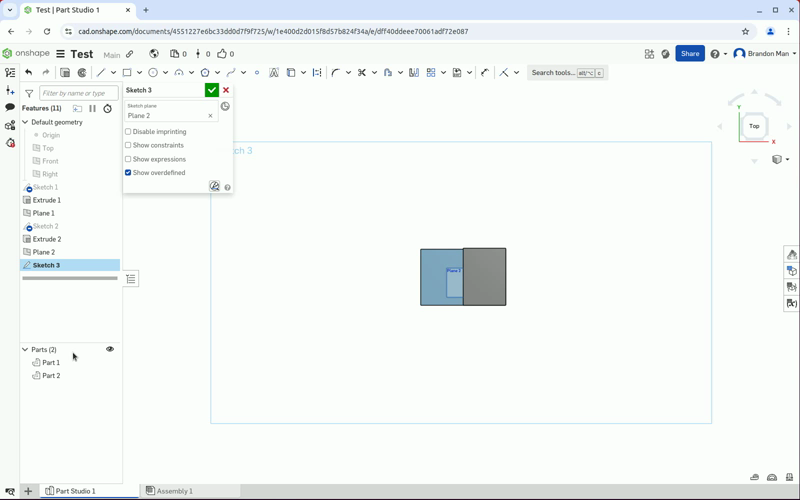
key(y)
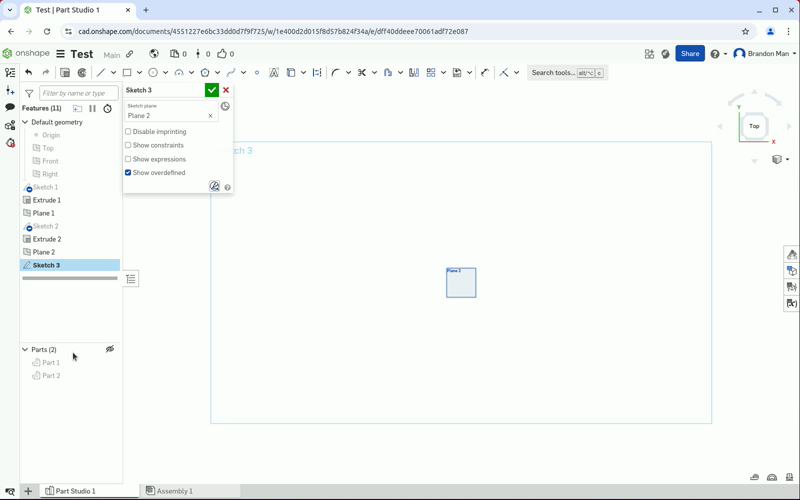
key(l)
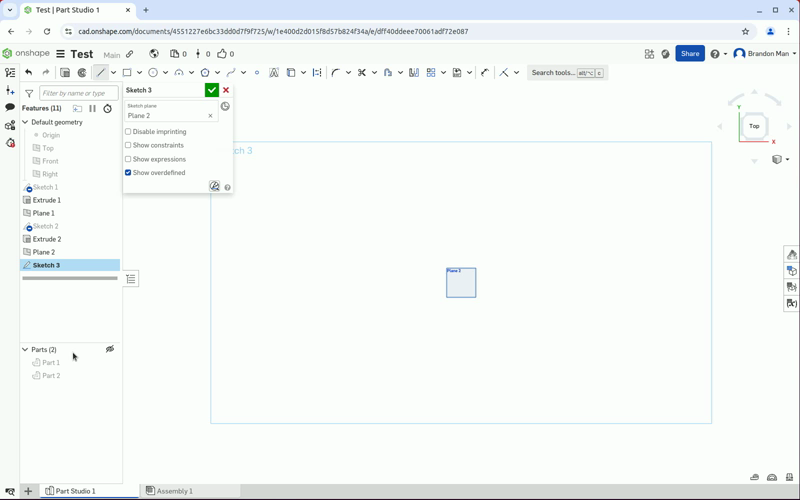
key_down(shift)
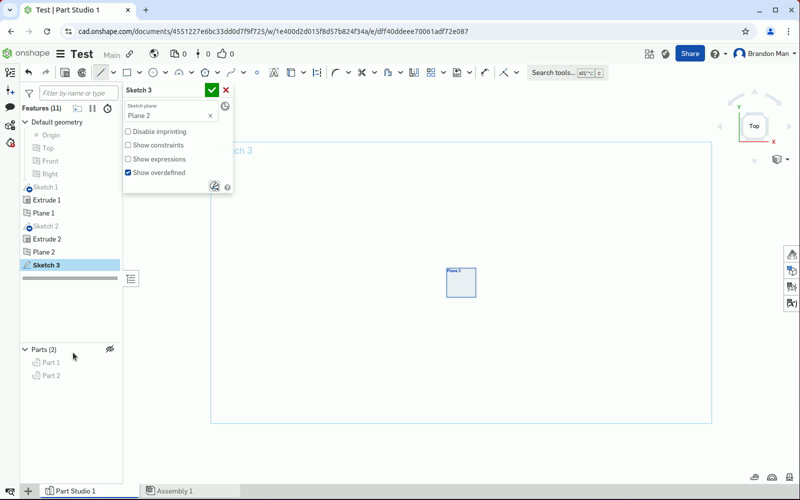
mouse_move(463, 284)
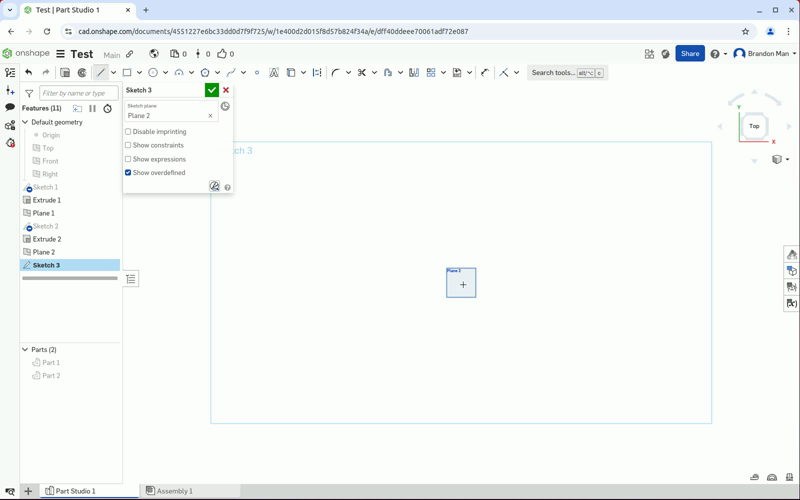
click(463, 284)
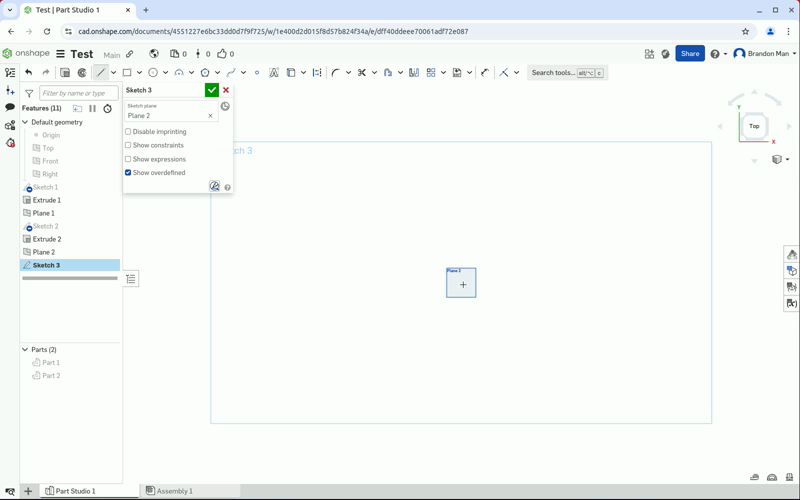
key_up(shift)
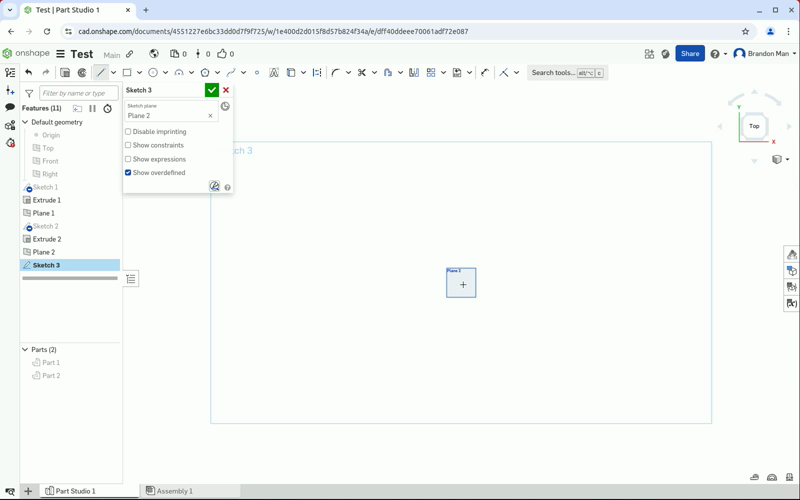
key_down(shift)
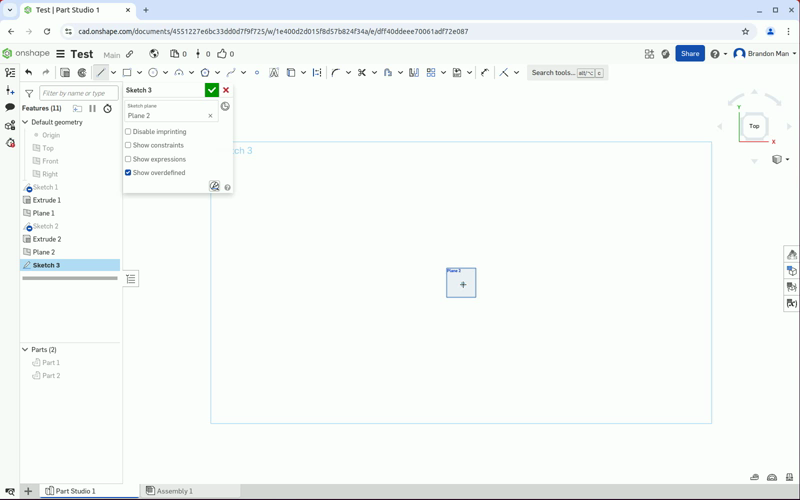
mouse_move(493, 284)
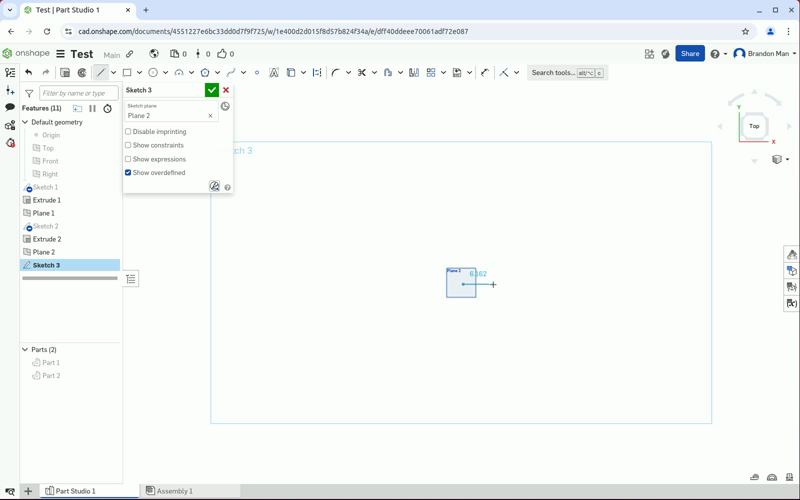
mouse_move(463, 270)
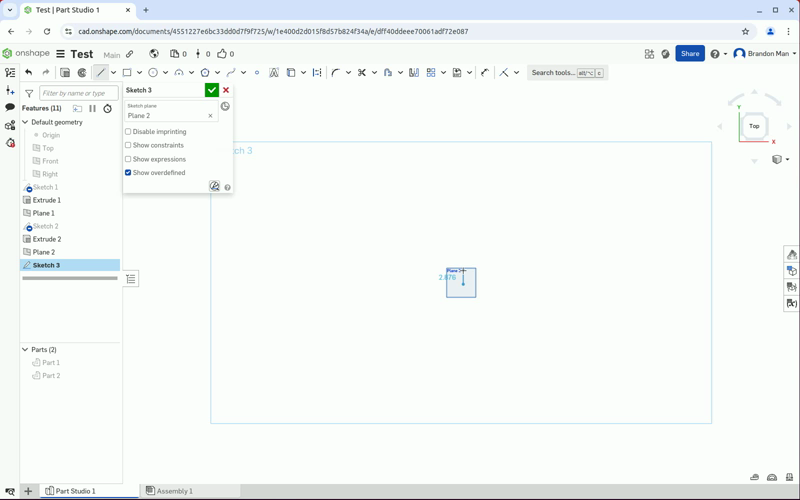
click(463, 270)
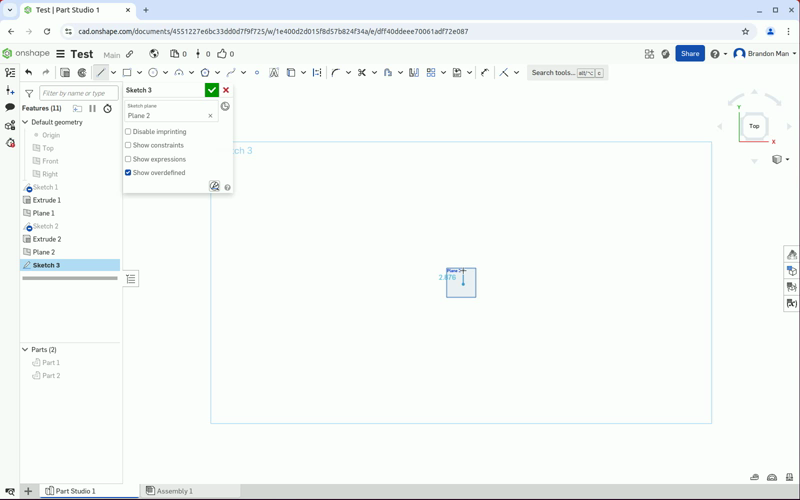
key_up(shift)
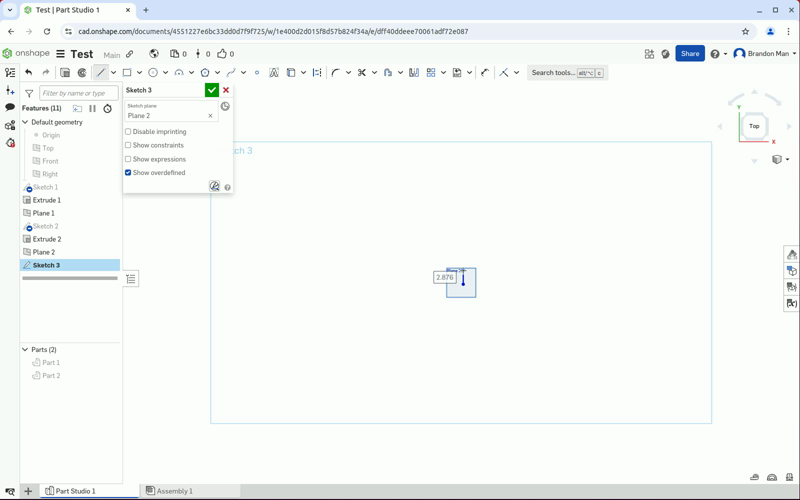
key(esc)
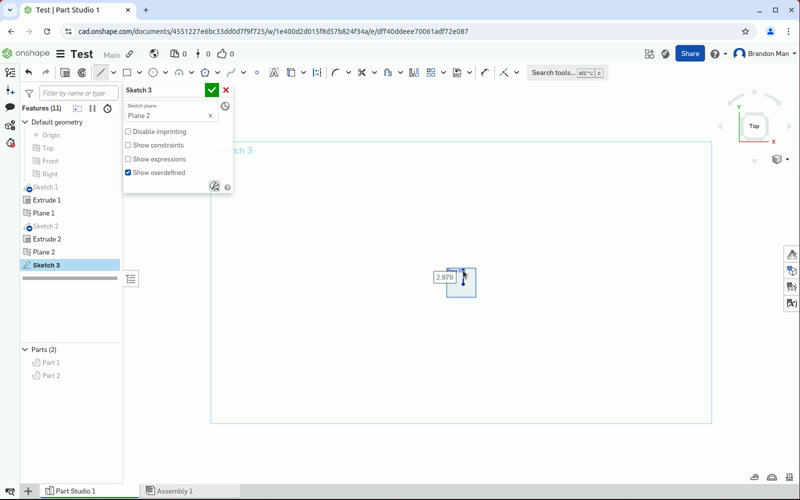
key(a)
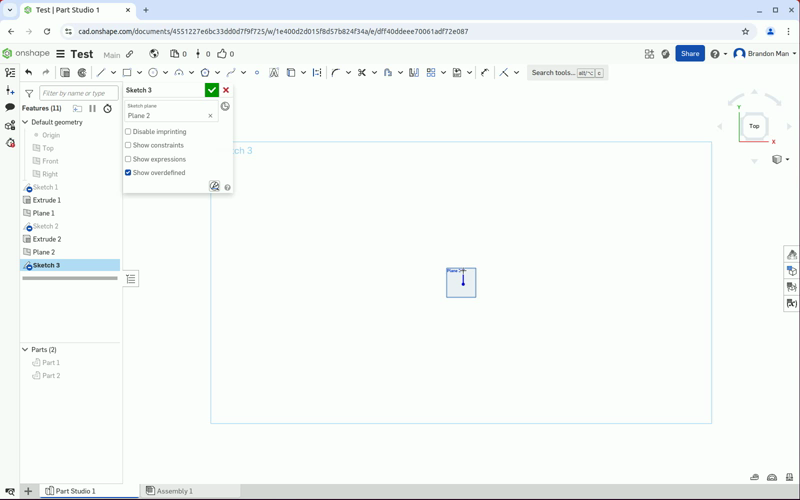
mouse_move(463, 270)
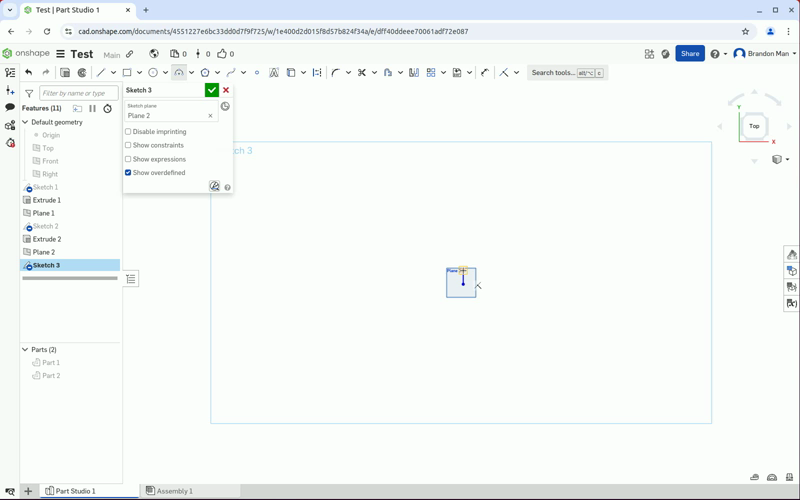
click(463, 270)
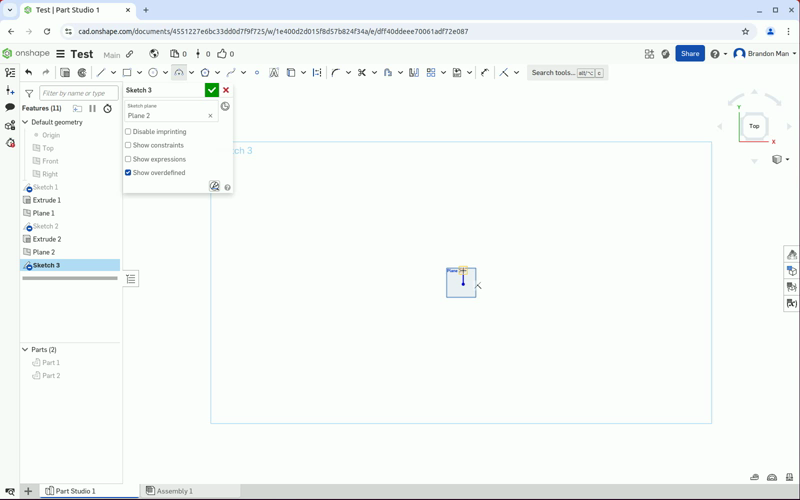
mouse_move(463, 284)
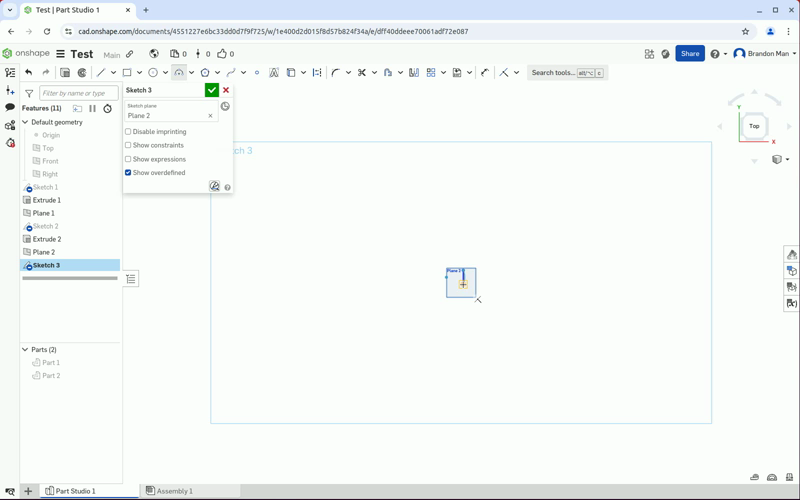
click(463, 284)
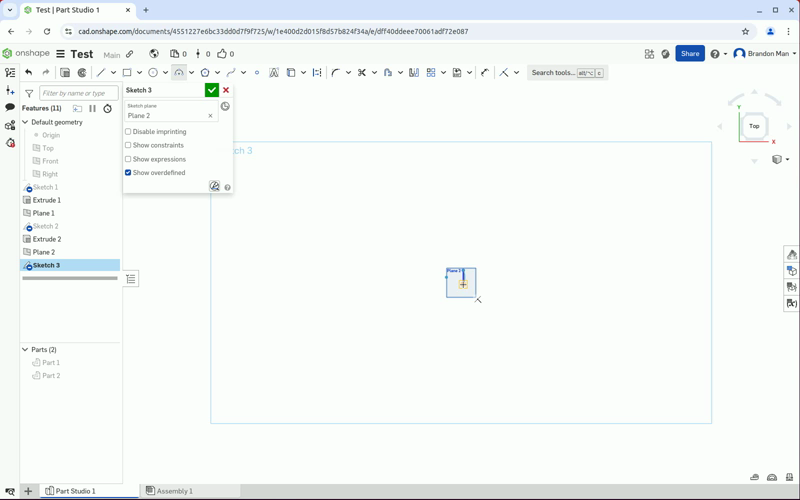
key_down(shift)
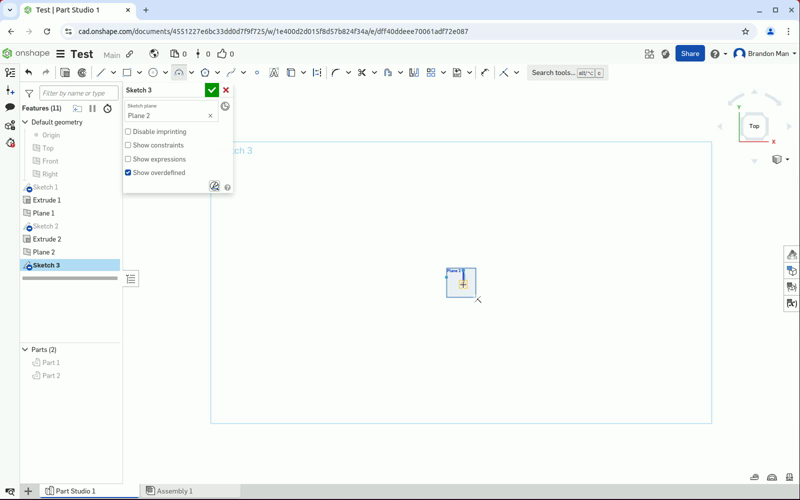
mouse_move(456, 277)
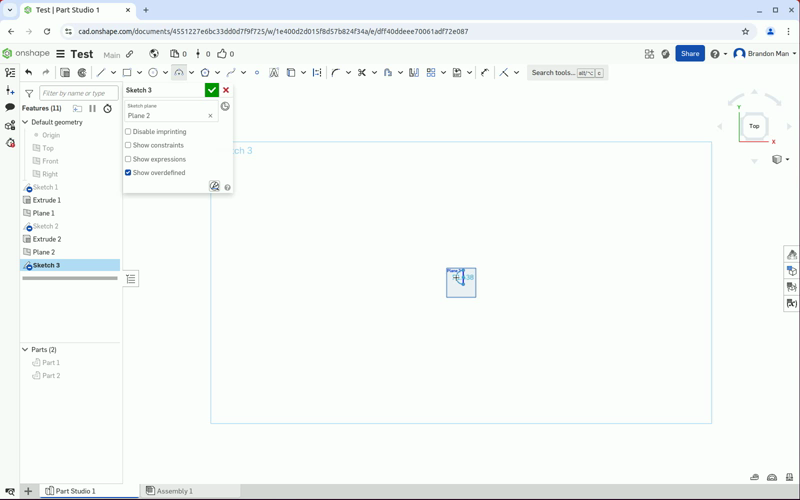
click(456, 277)
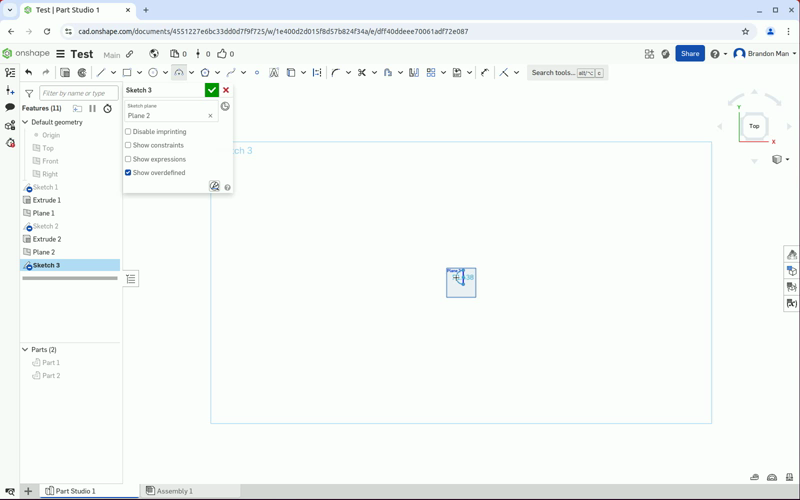
key_up(shift)
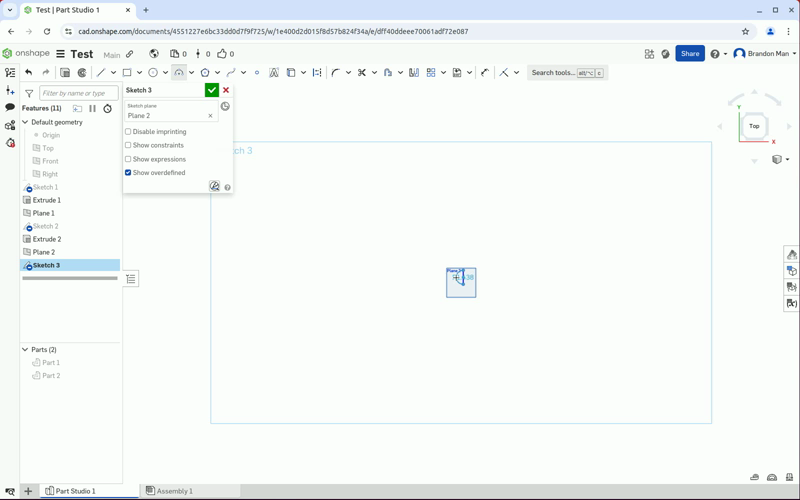
key(esc)
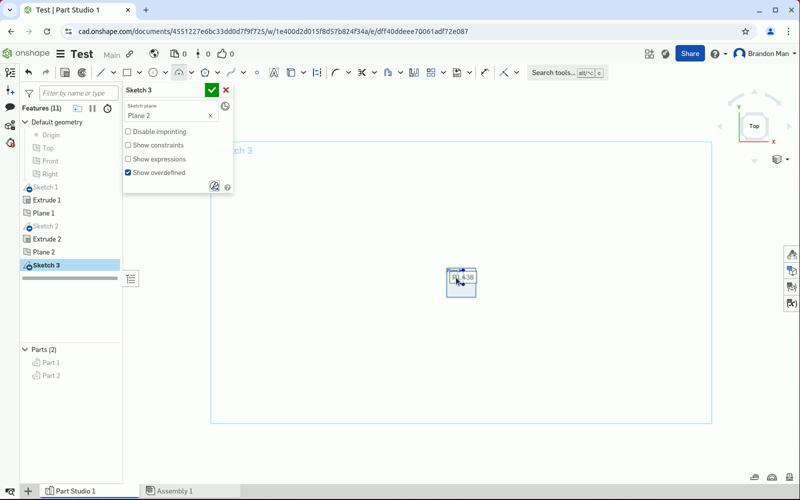
mouse_move(460, 275)
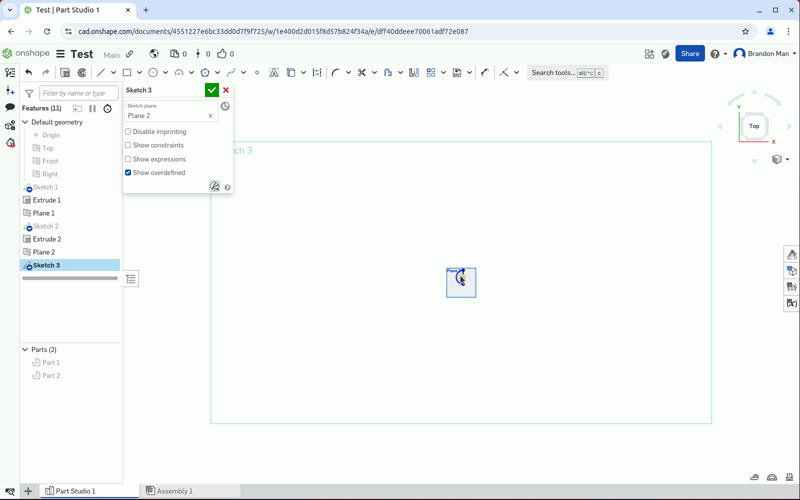
scroll(6)
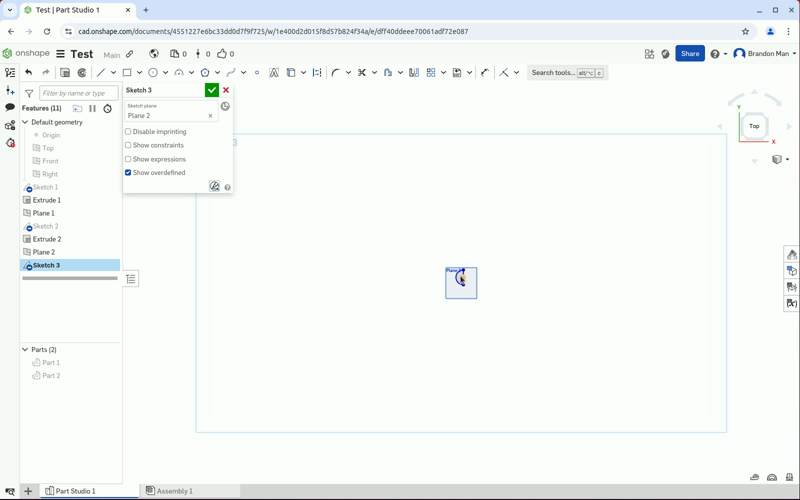
scroll(6)
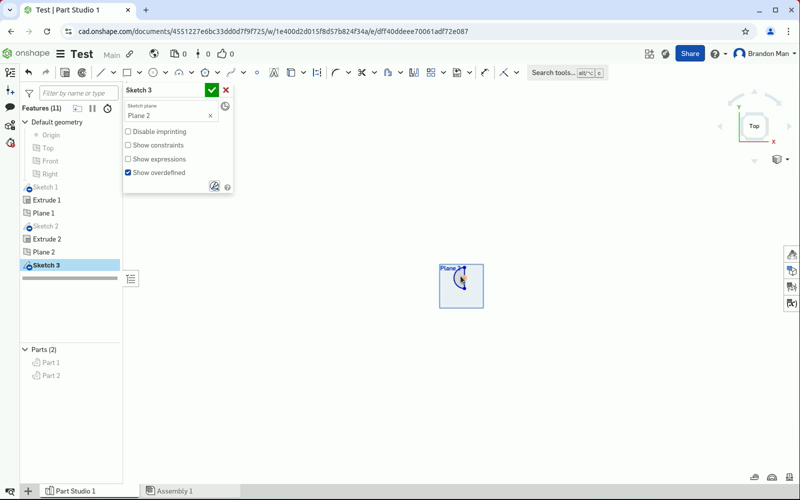
scroll(6)
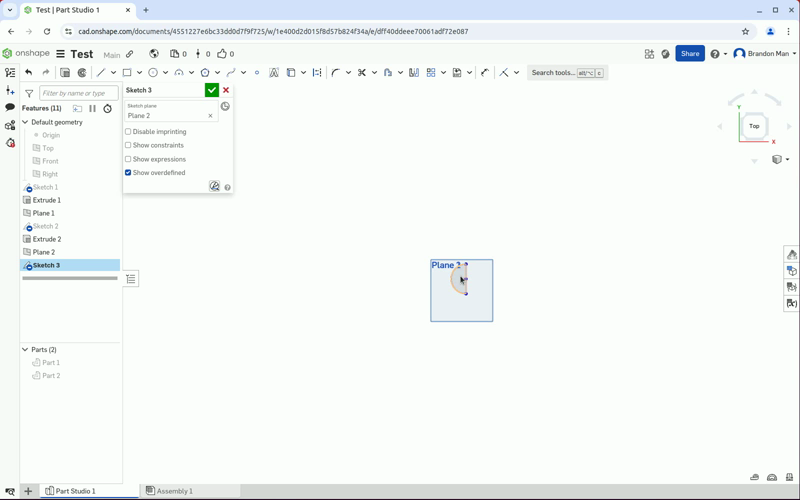
scroll(6)
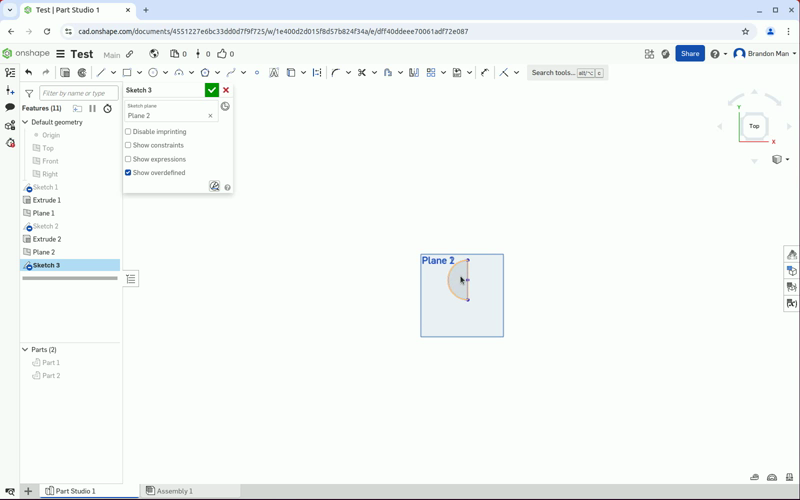
scroll(6)
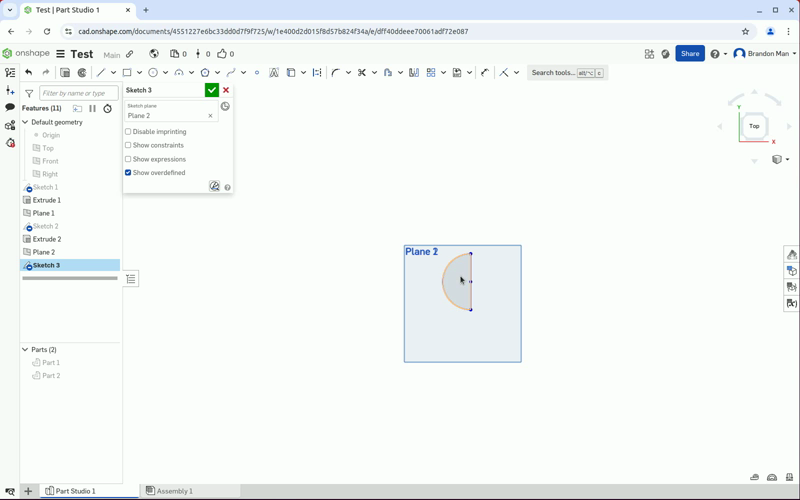
scroll(6)
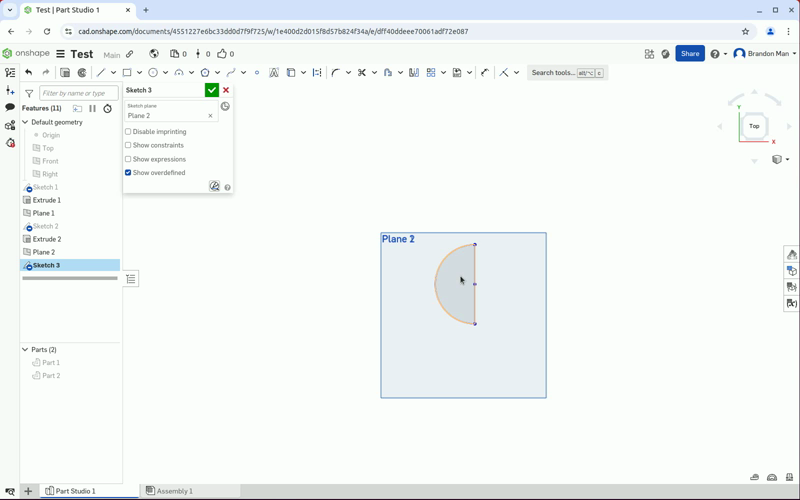
scroll(6)
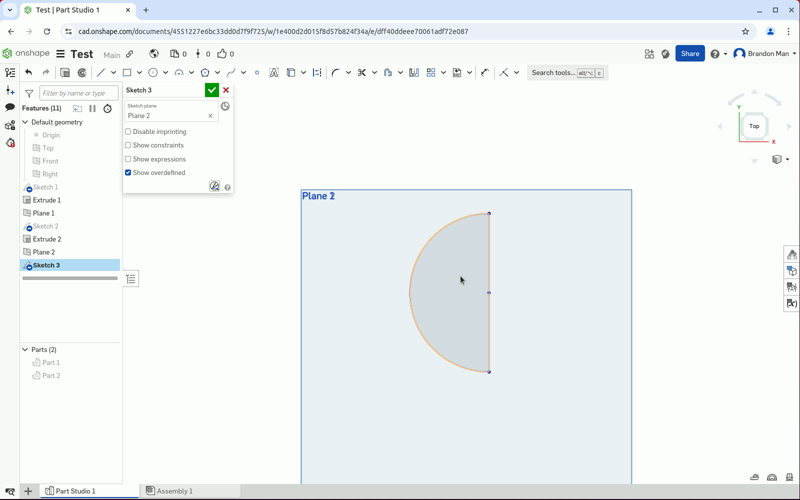
click(460, 275)
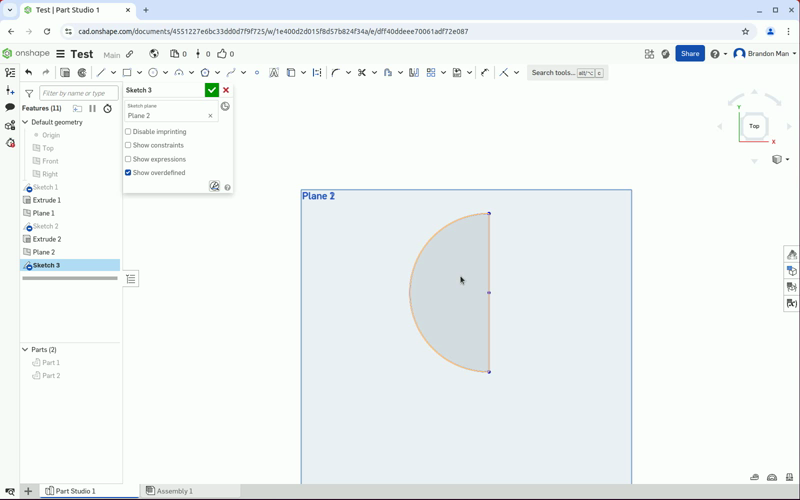
scroll(-6)
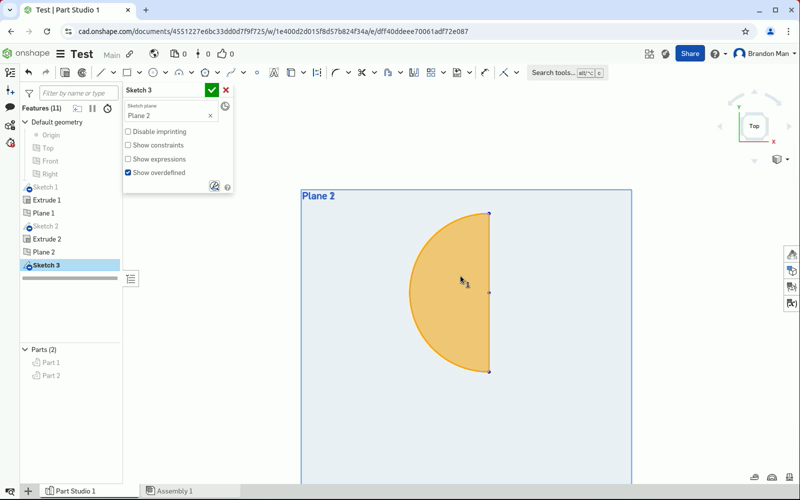
scroll(-6)
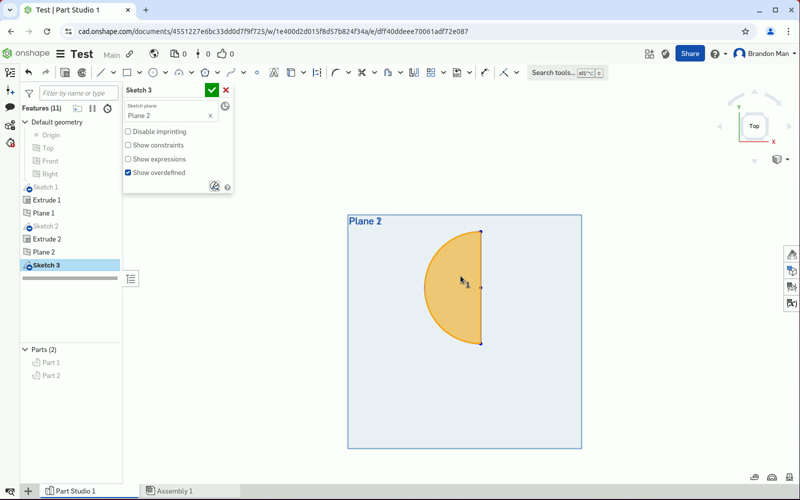
scroll(-6)
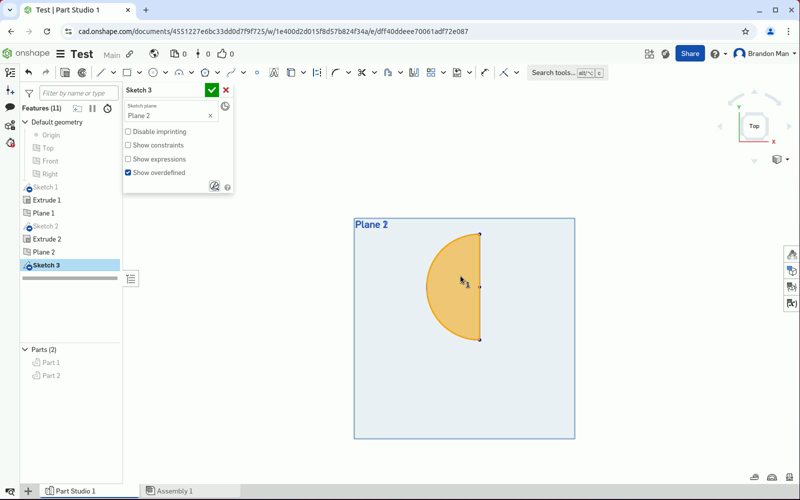
scroll(-6)
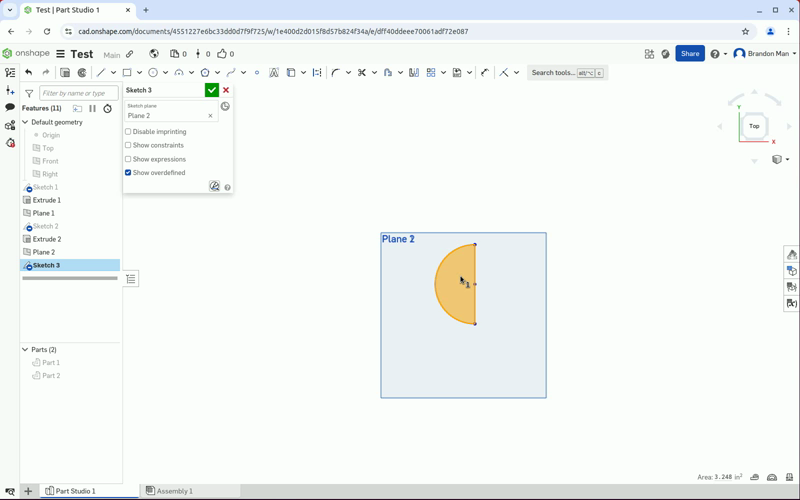
scroll(-6)
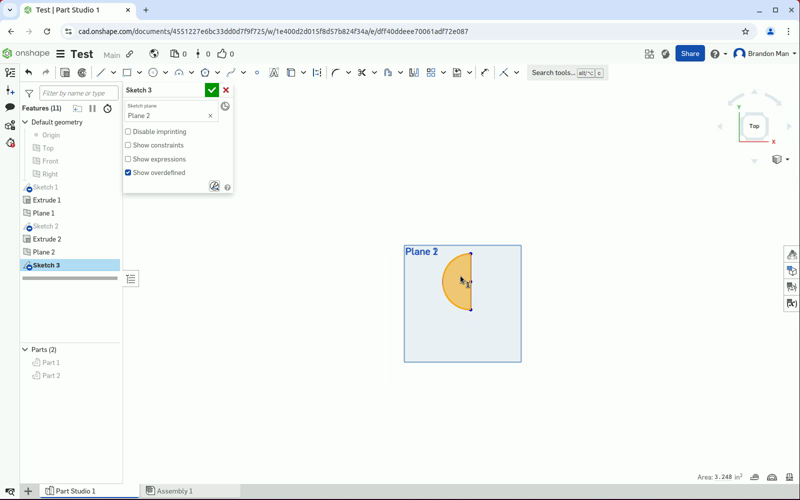
scroll(-6)
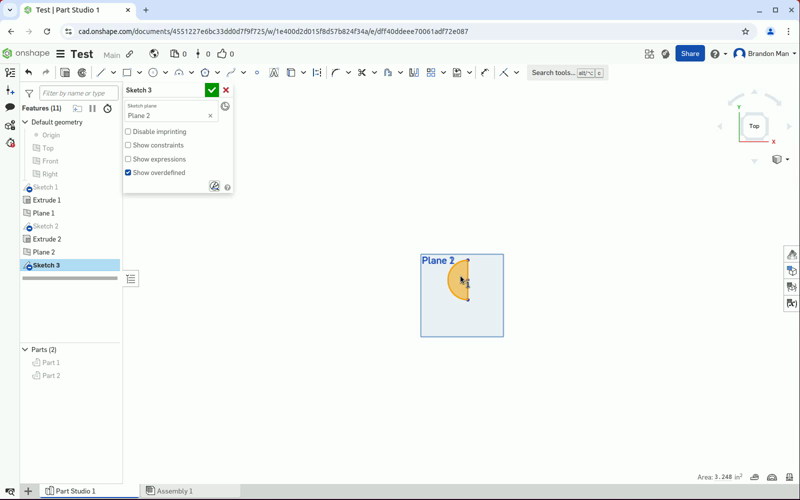
scroll(-6)
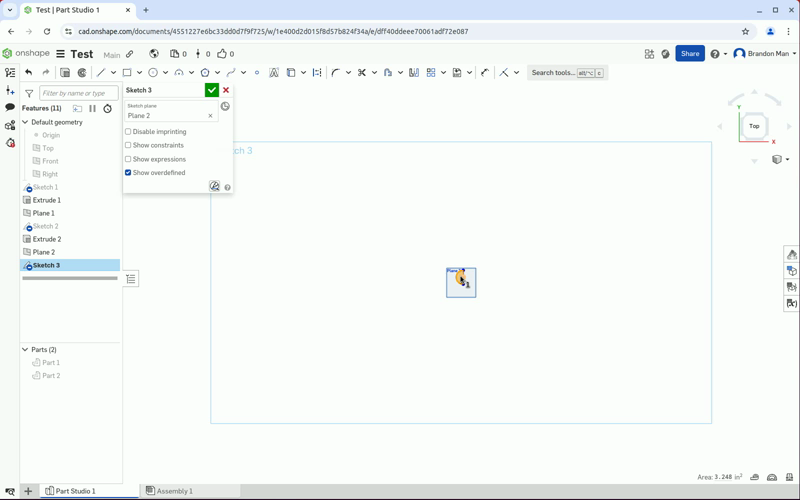
mouse_move(73, 352)
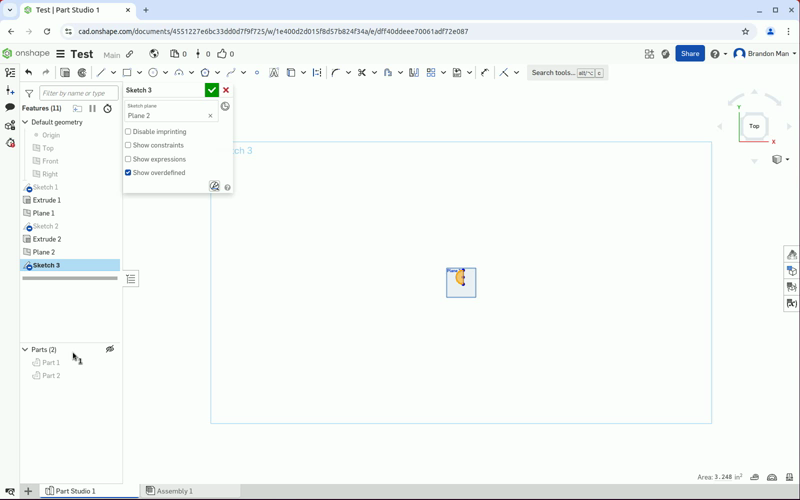
key(shift+y)
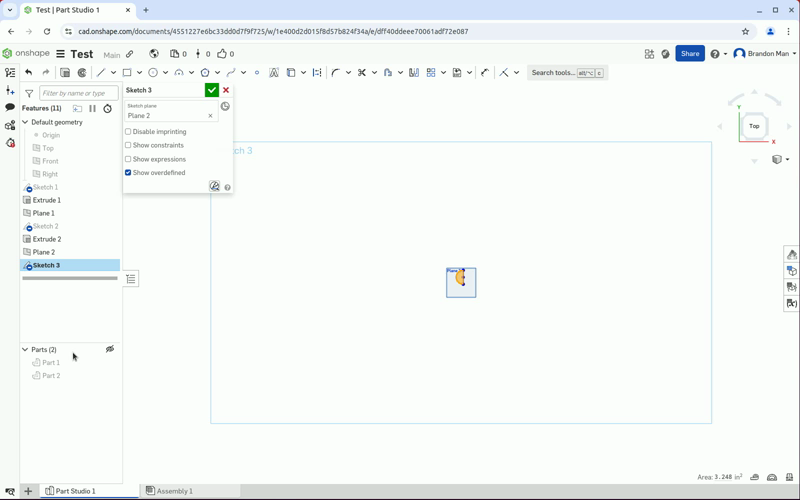
key(shift+e)
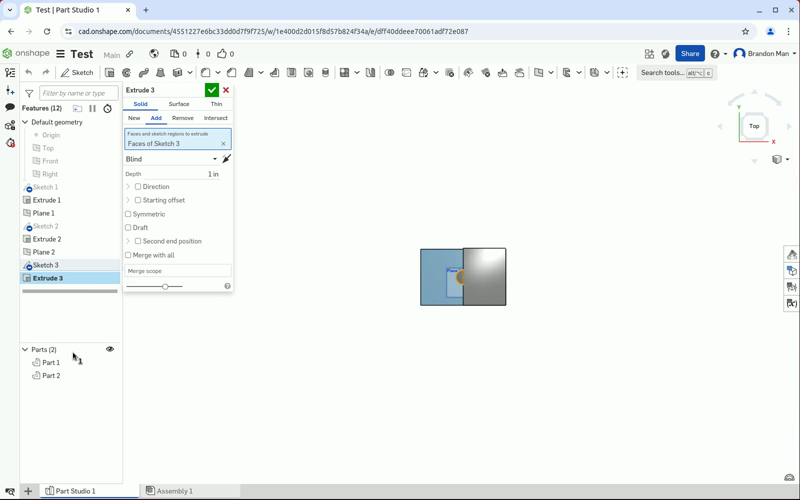
mouse_move(143, 106)
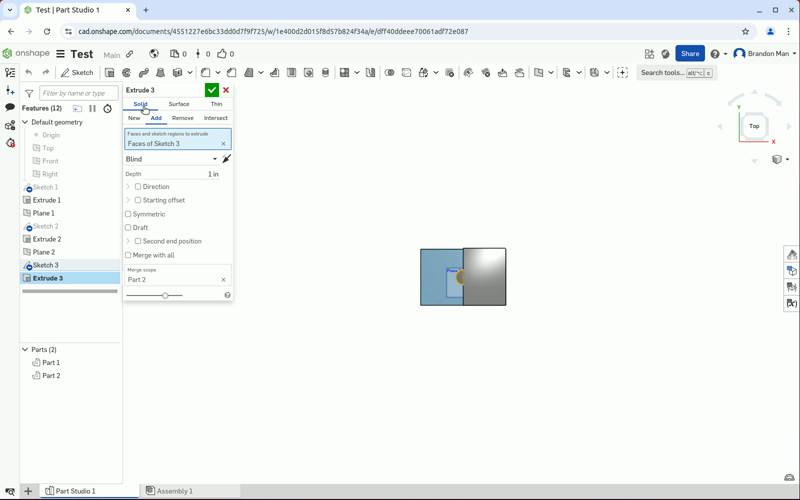
click(143, 106)
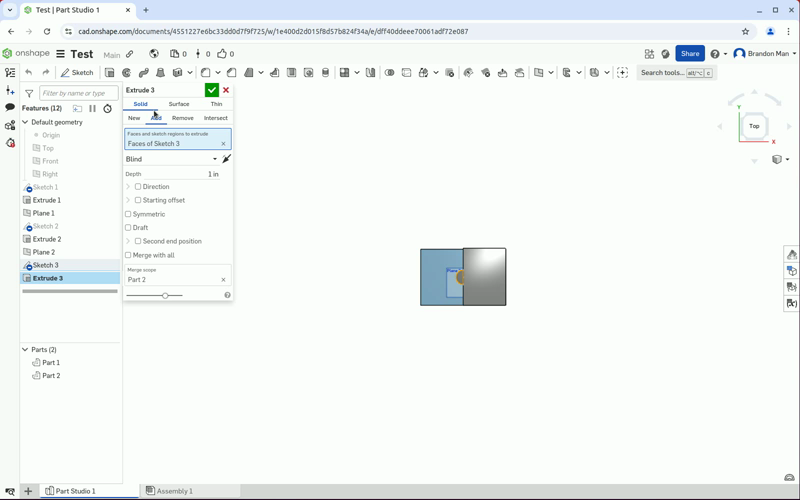
mouse_move(186, 120)
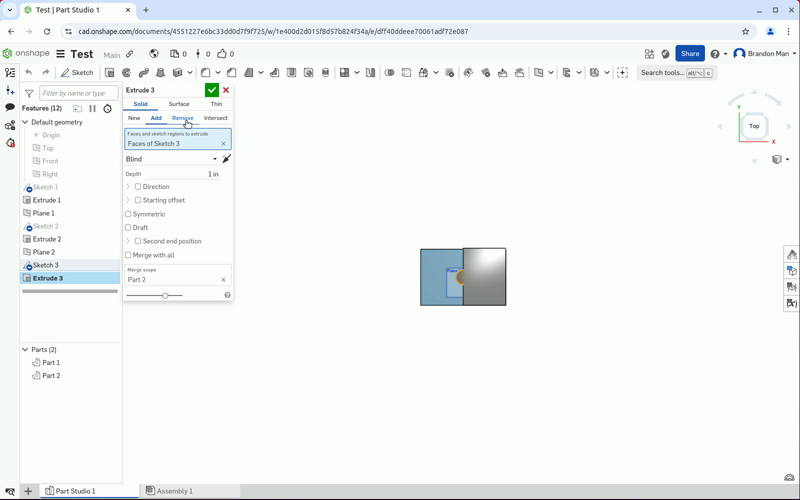
click(186, 120)
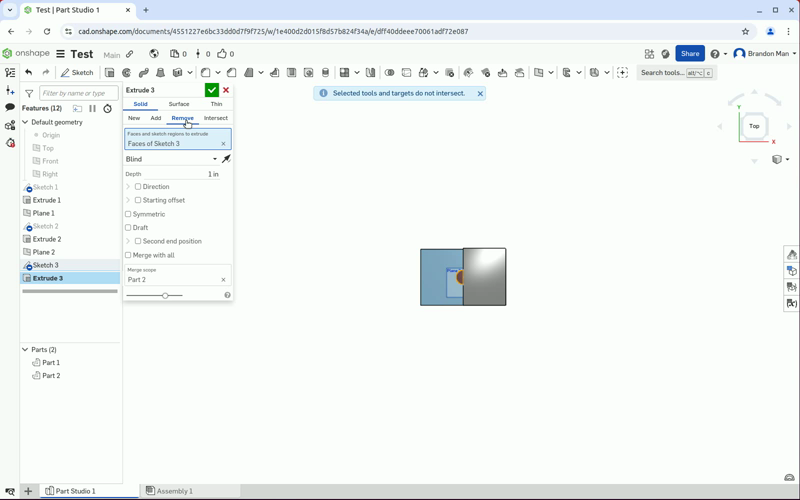
key(tab, 4)
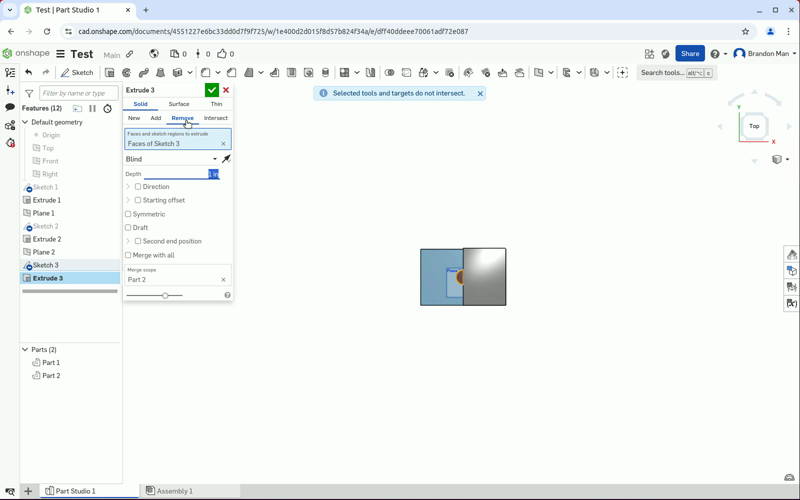
text(20.22)
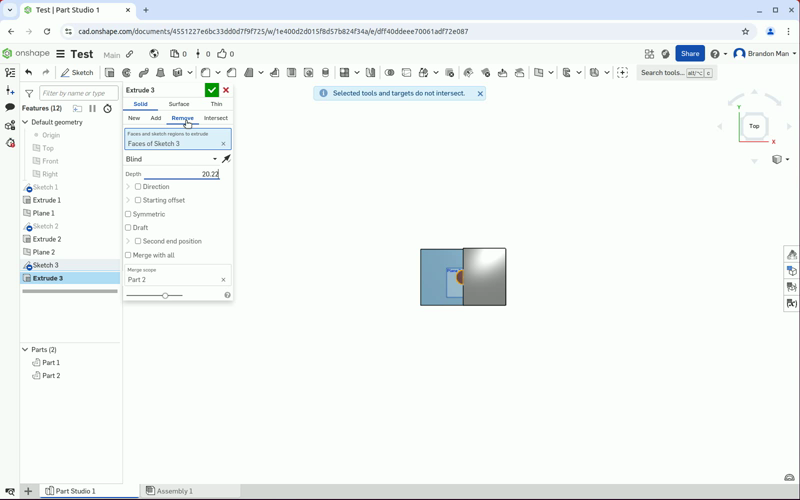
key(tab, 6)
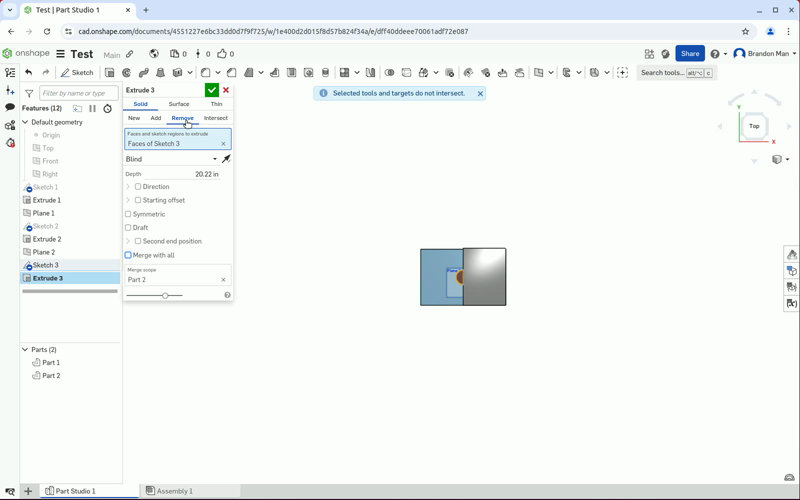
key(space)
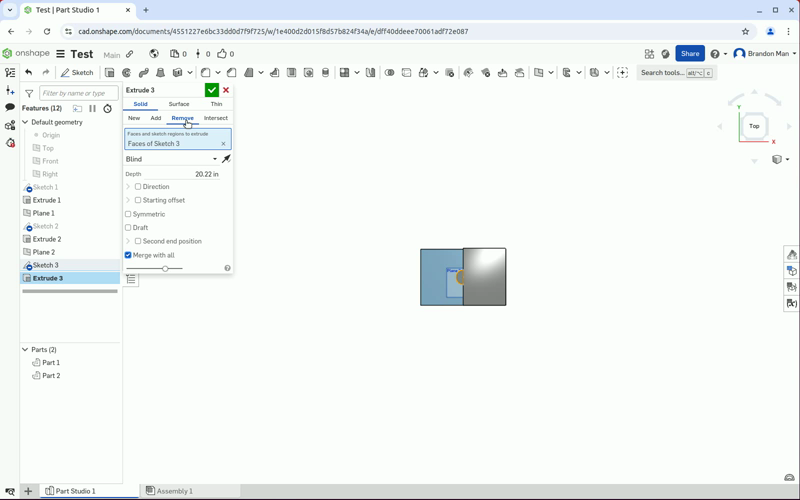
key(enter)
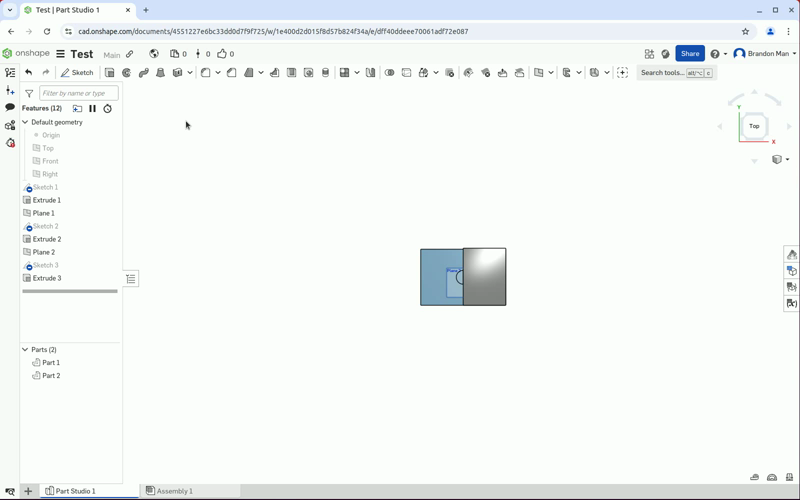
key(shift+h)
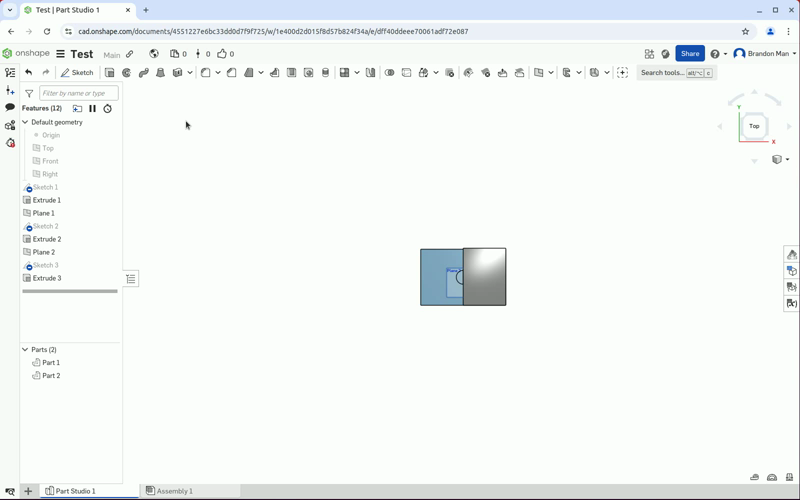
key(shift+h)
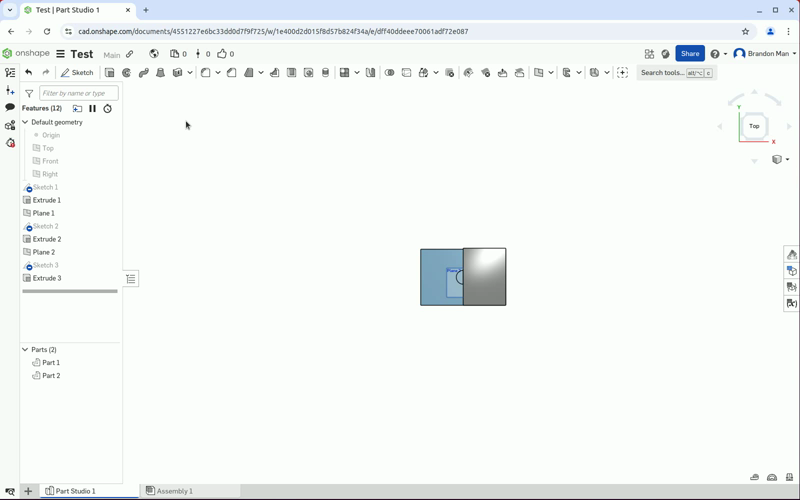
mouse_move(73, 189)
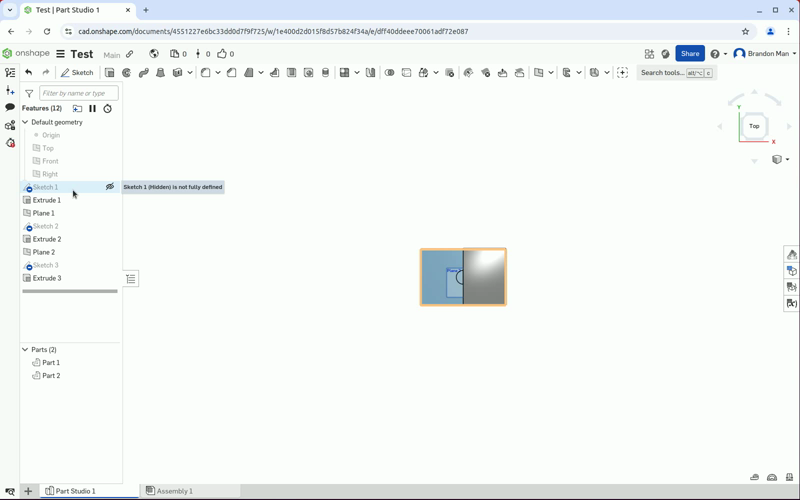
click(73, 189)
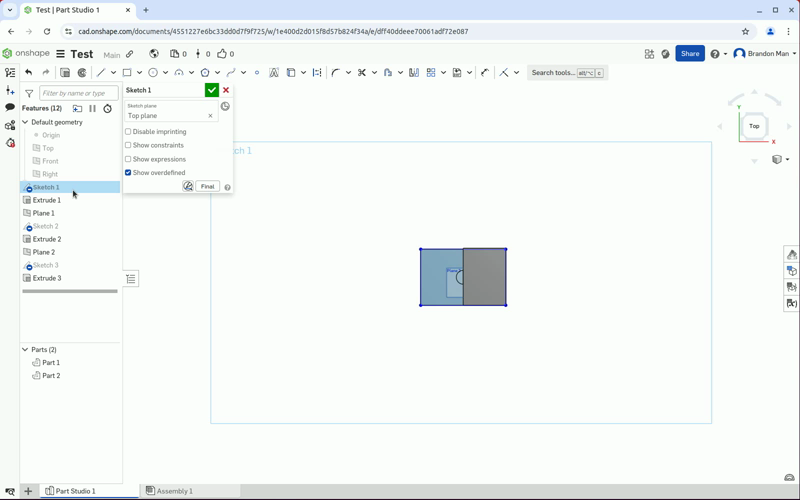
mouse_move(229, 92)
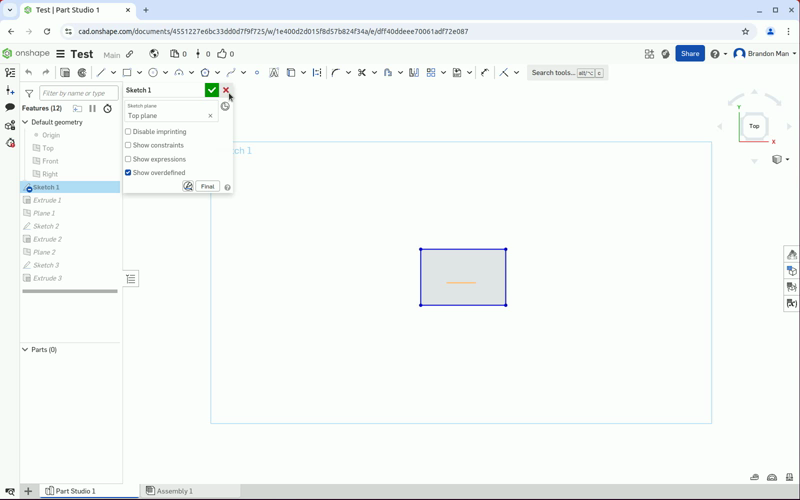
click(229, 92)
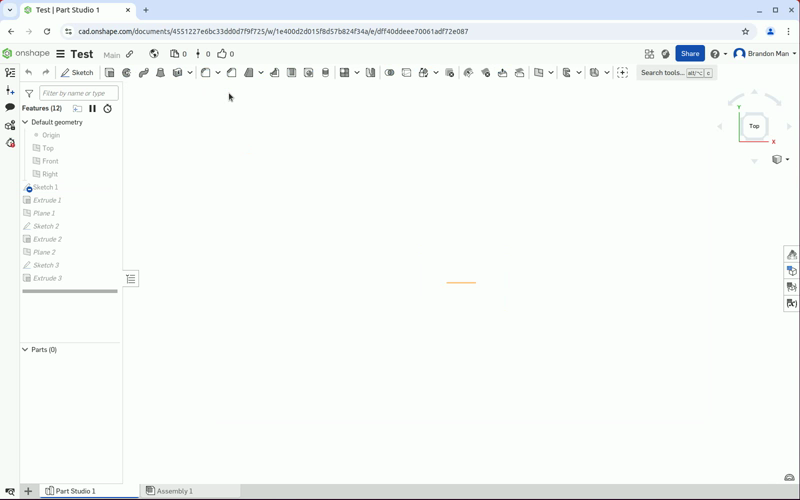
key(shift+s)
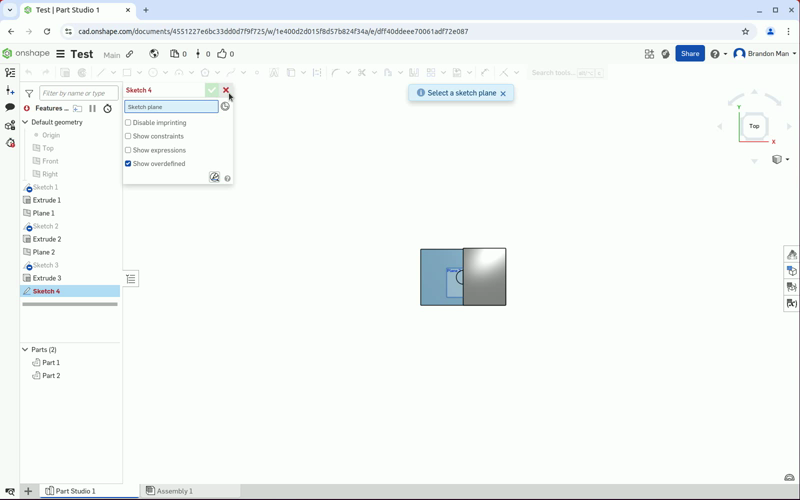
mouse_move(73, 254)
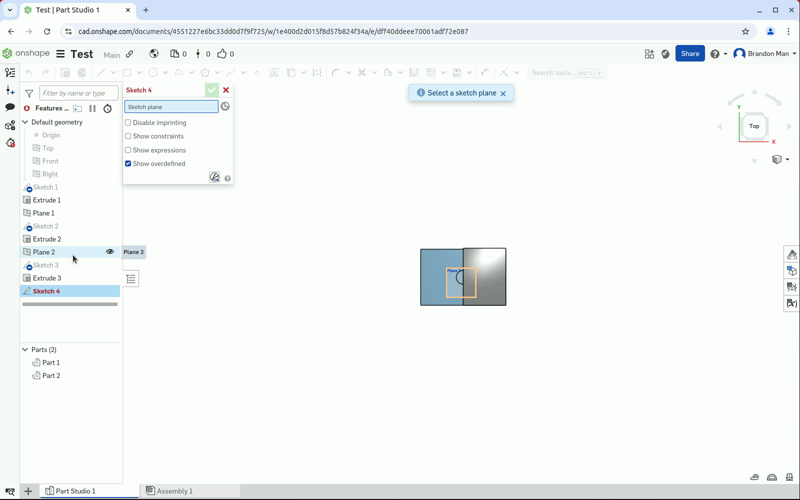
click(73, 254)
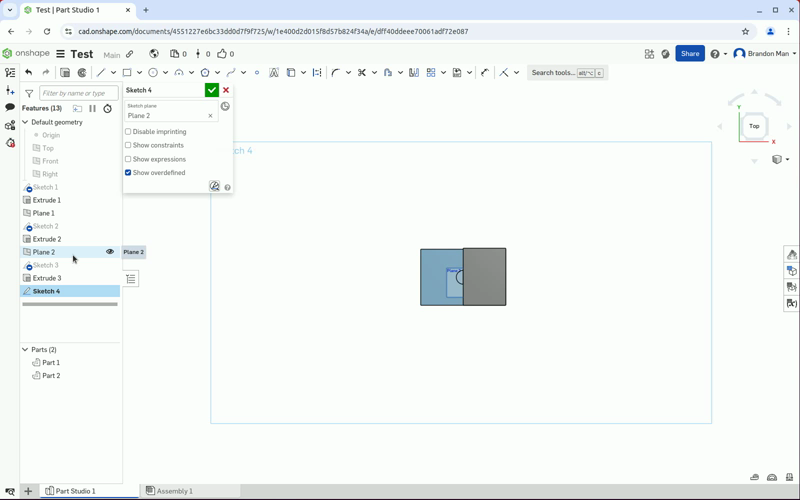
mouse_move(73, 352)
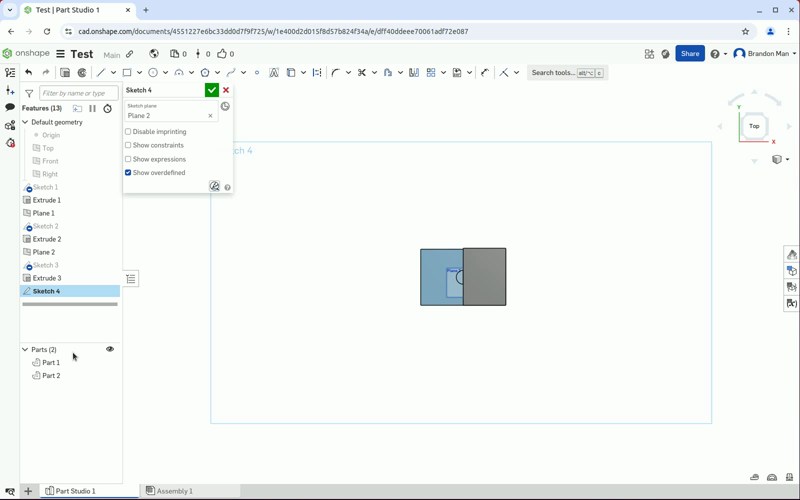
key(y)
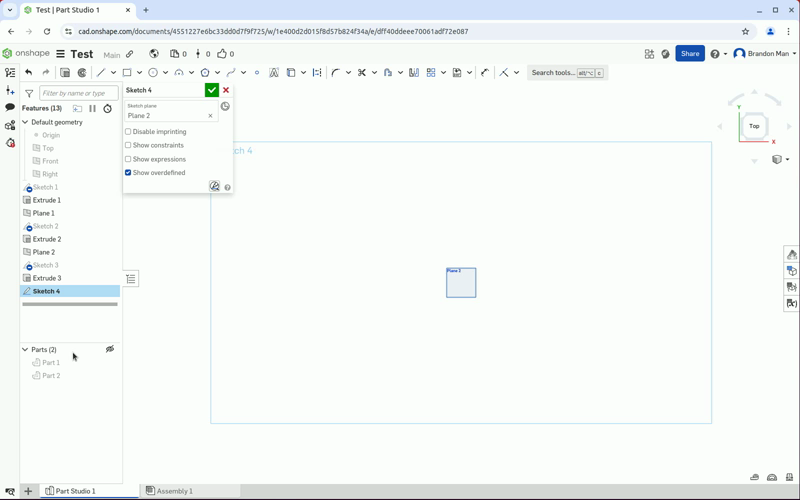
key(l)
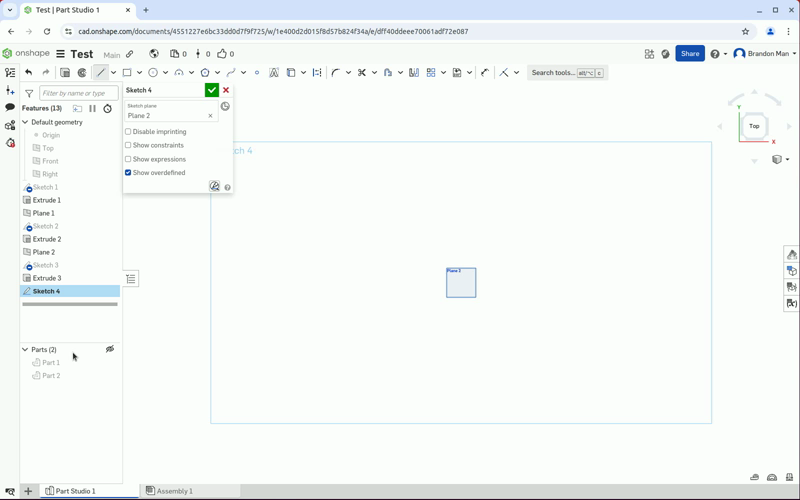
key_down(shift)
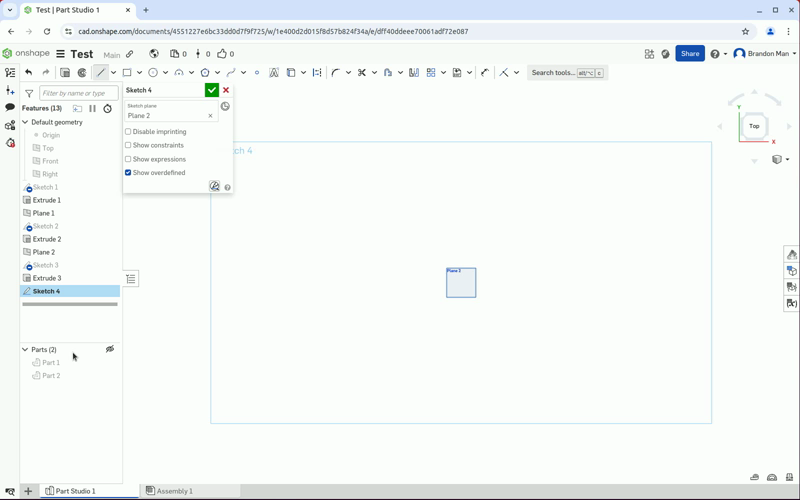
mouse_move(463, 284)
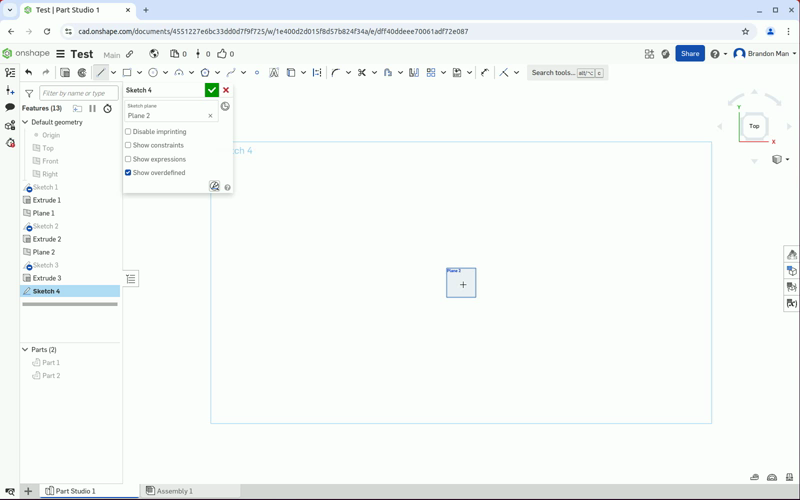
click(463, 284)
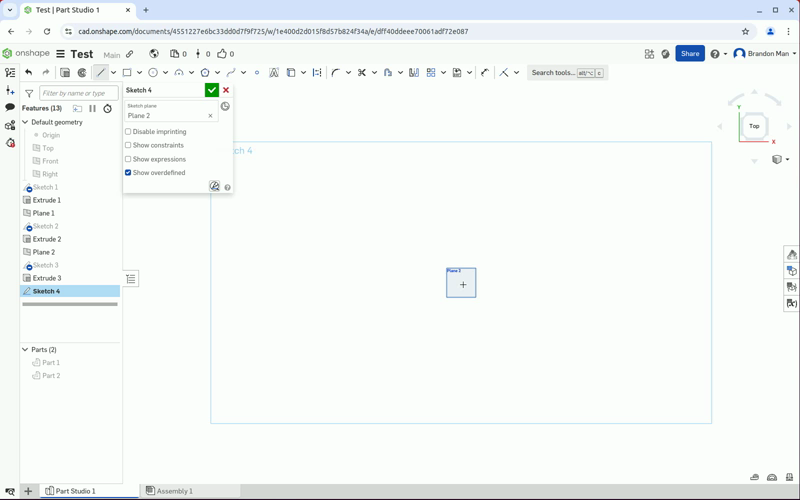
key_up(shift)
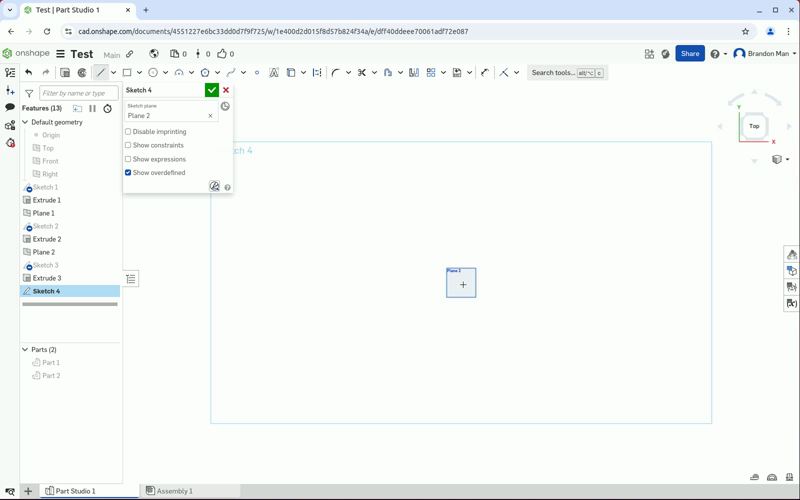
key_down(shift)
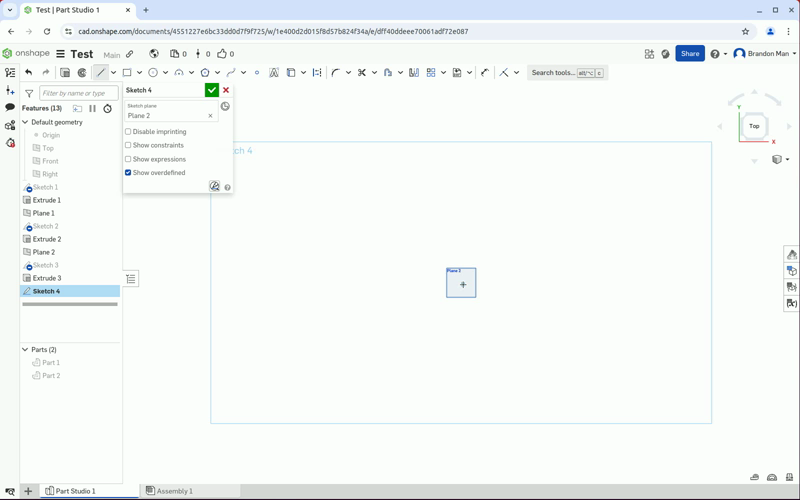
mouse_move(493, 284)
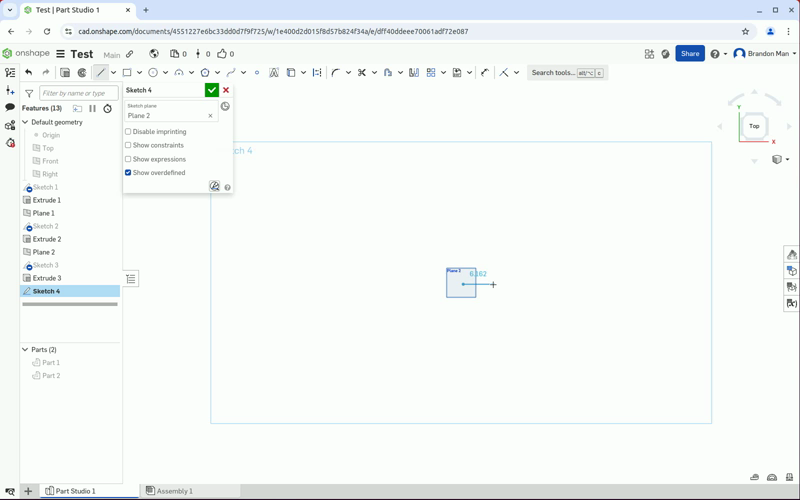
mouse_move(463, 270)
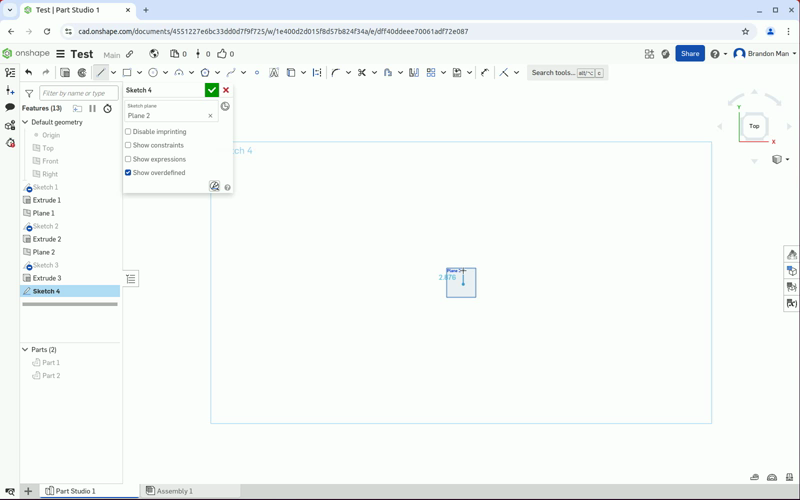
click(463, 270)
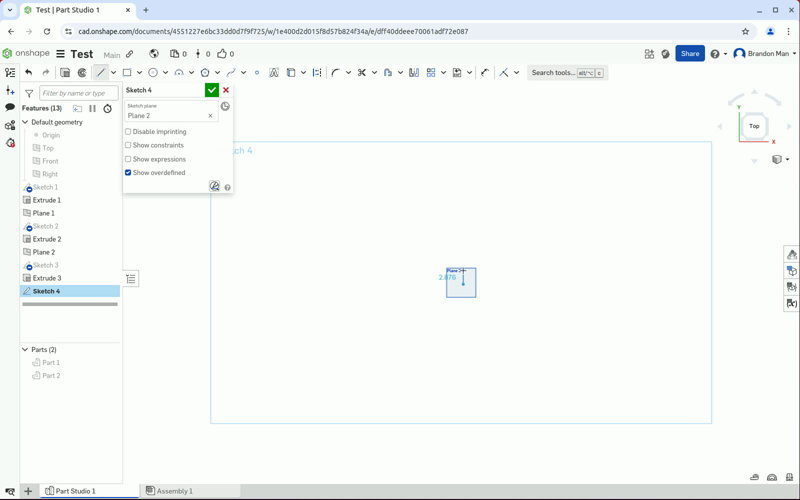
key_up(shift)
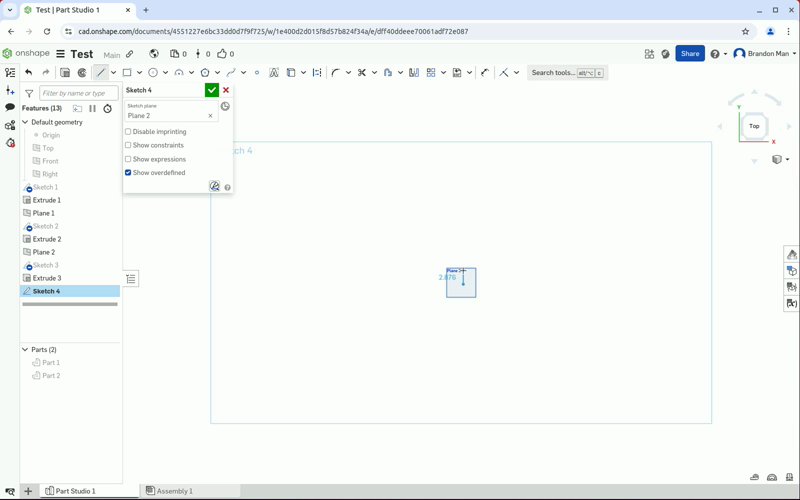
key(esc)
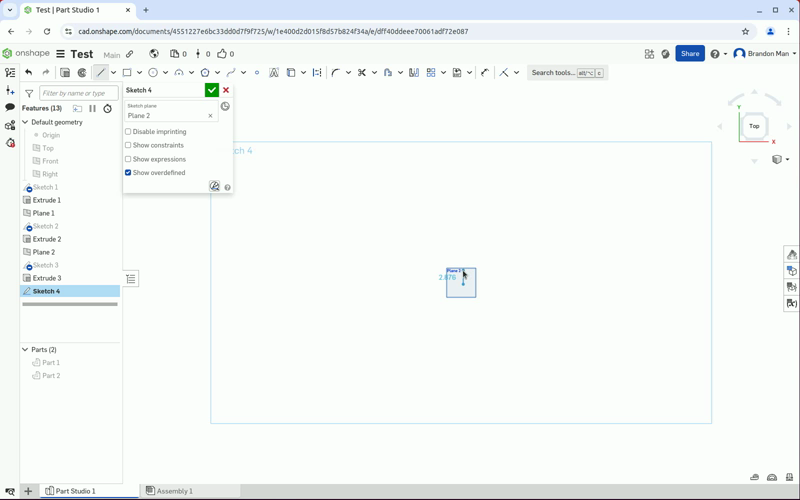
key(a)
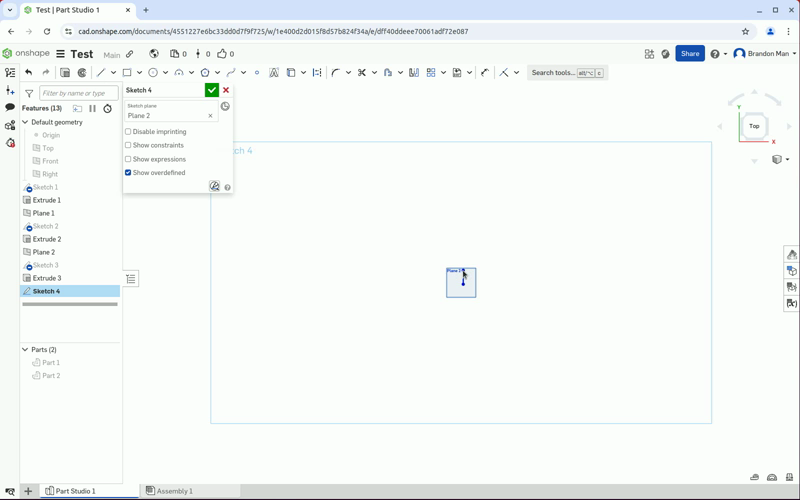
mouse_move(463, 270)
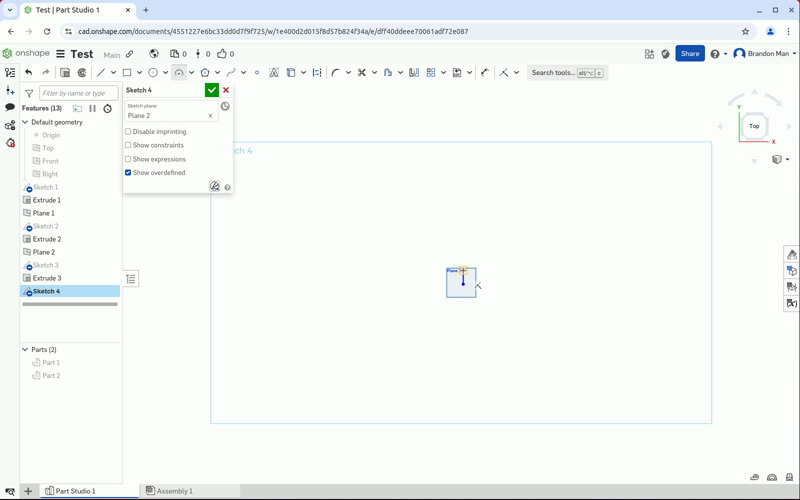
click(463, 270)
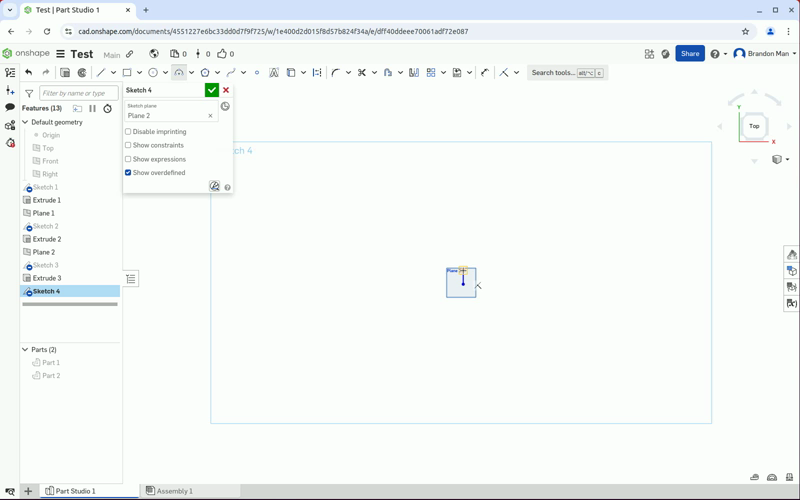
mouse_move(463, 284)
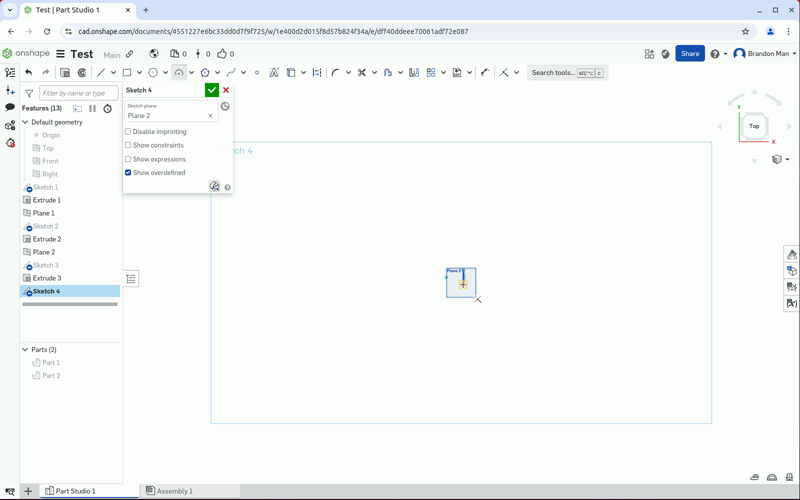
click(463, 284)
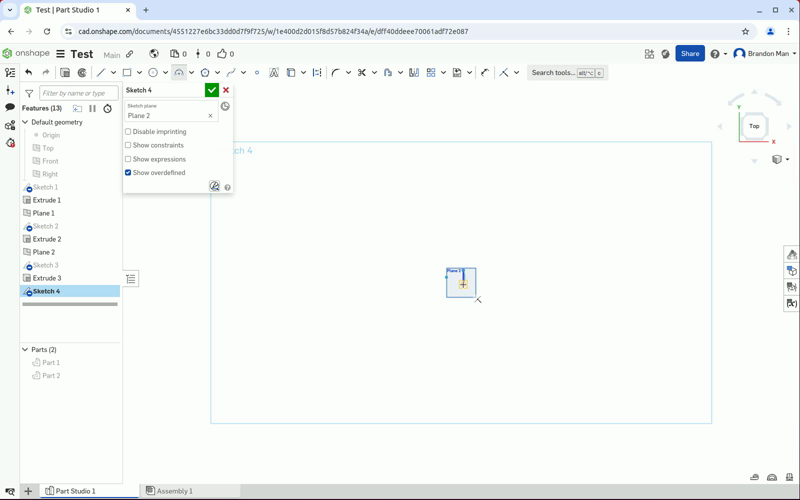
key_down(shift)
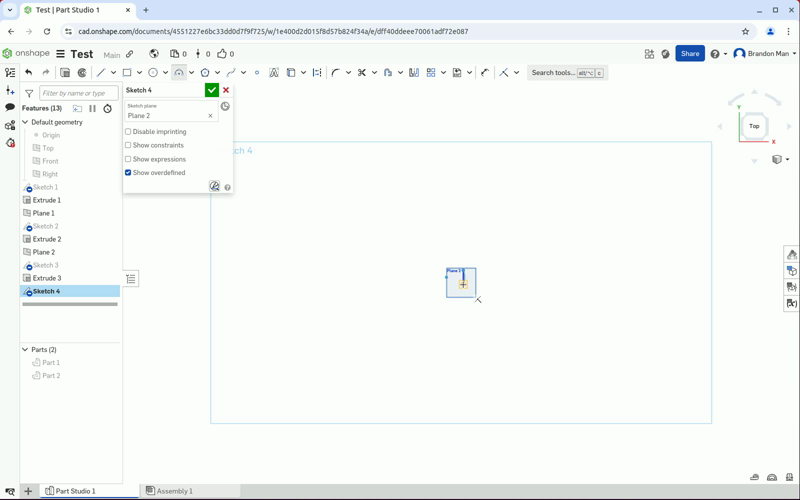
mouse_move(456, 277)
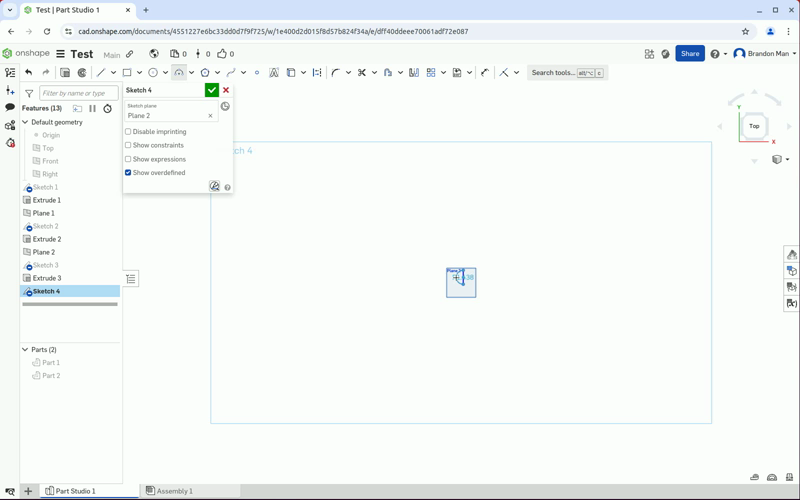
click(456, 277)
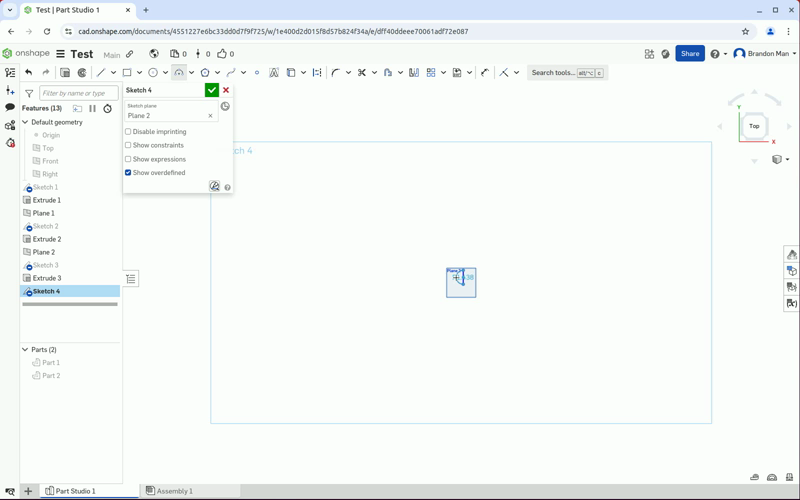
key_up(shift)
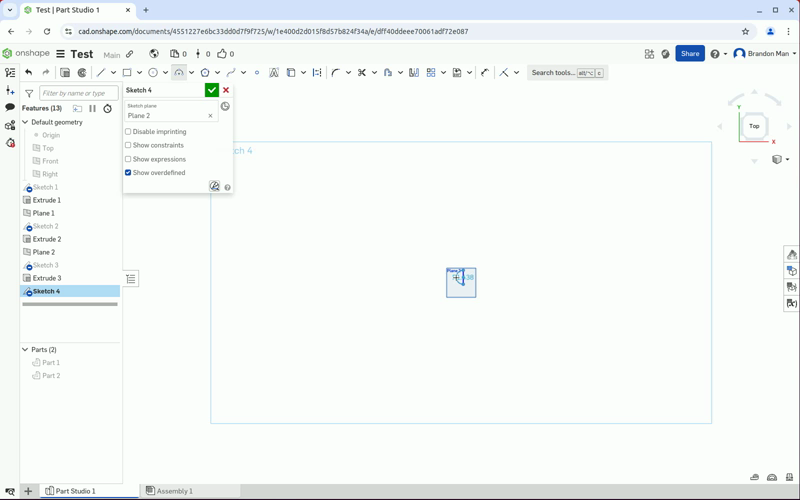
key(esc)
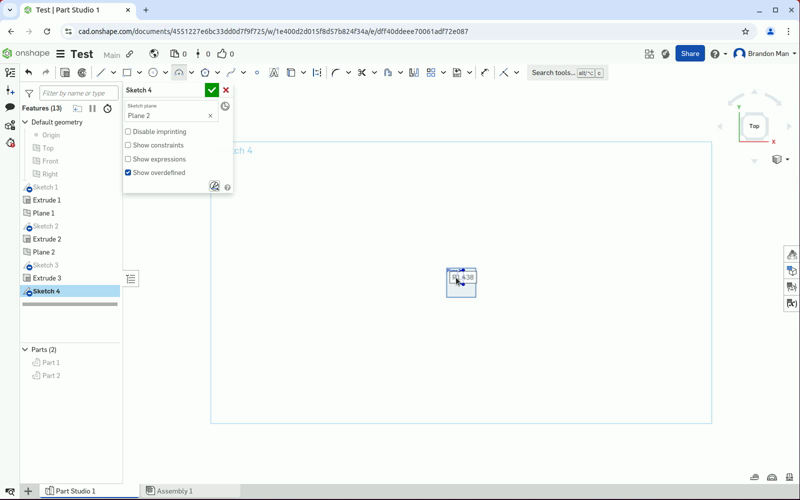
mouse_move(462, 277)
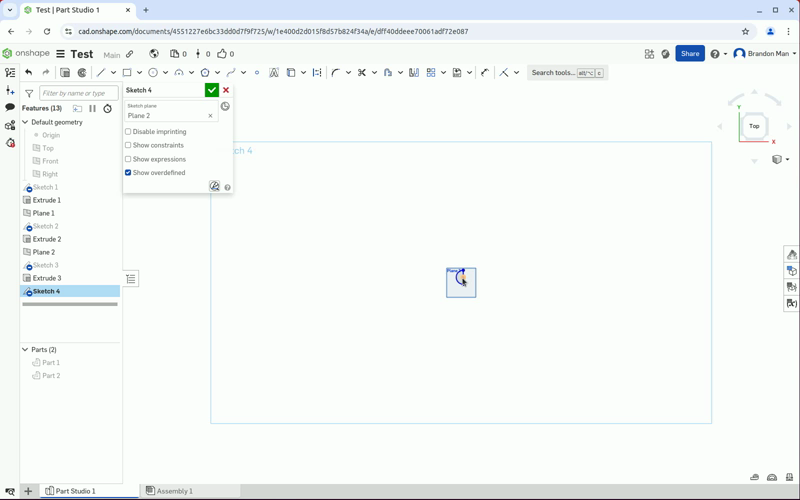
scroll(6)
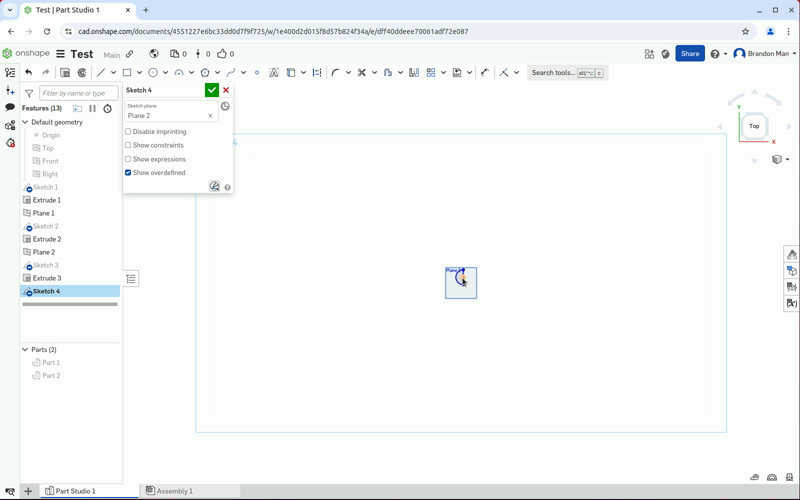
scroll(6)
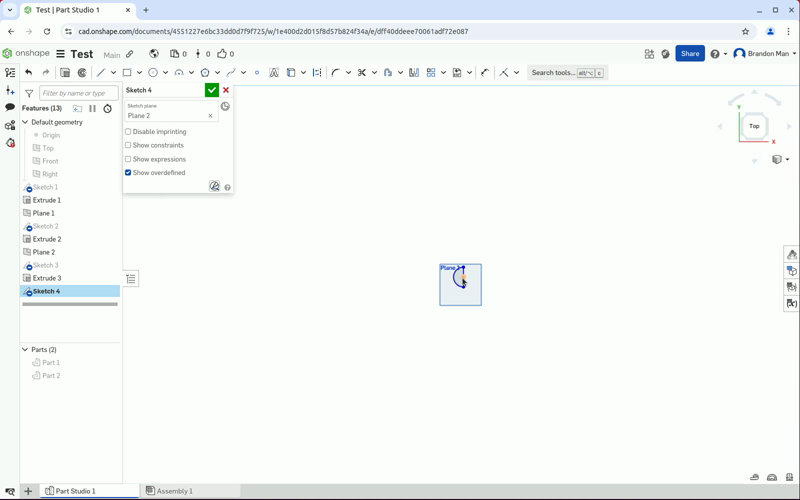
scroll(6)
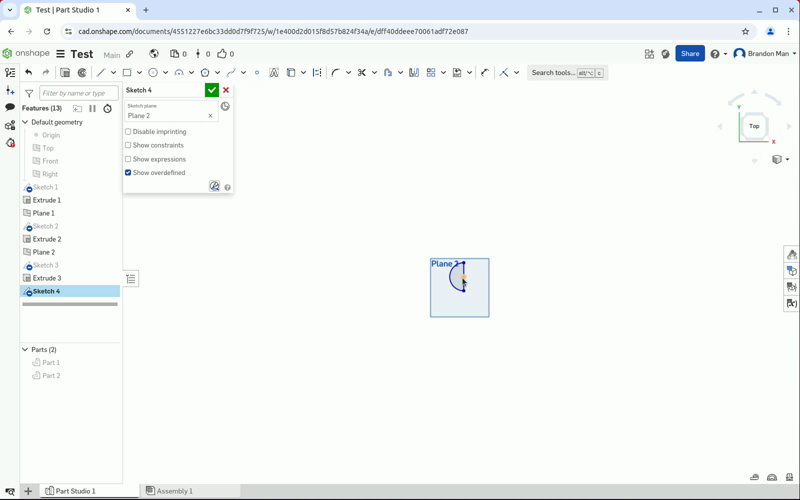
scroll(6)
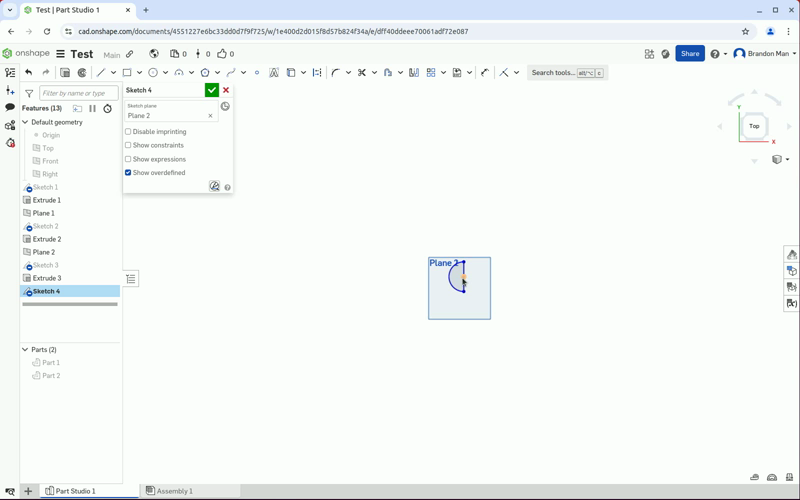
scroll(6)
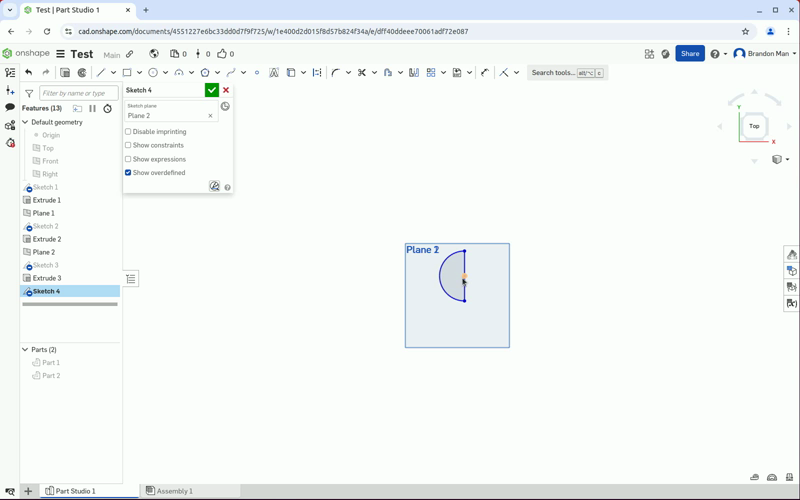
scroll(6)
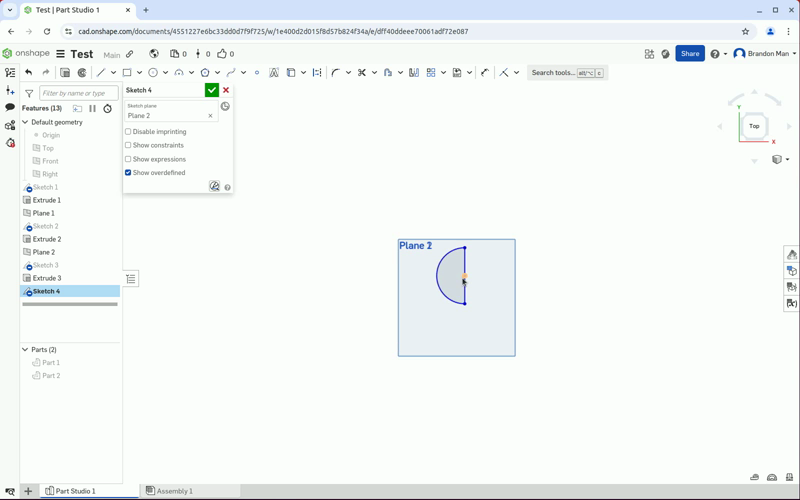
scroll(6)
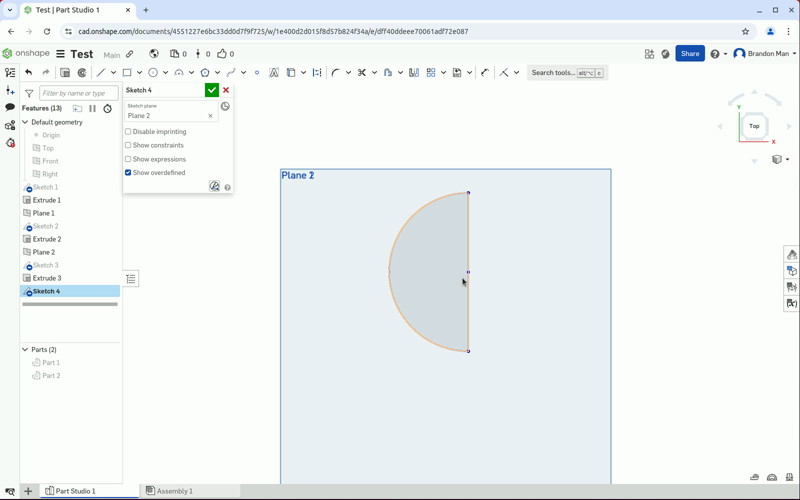
click(462, 277)
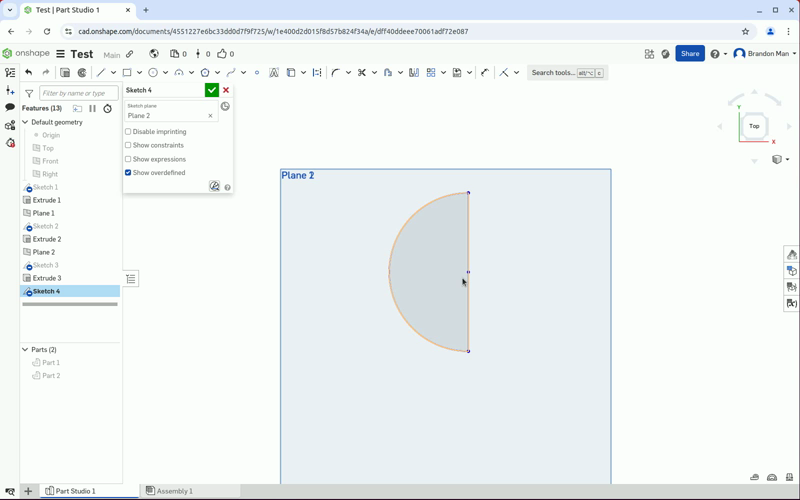
scroll(-6)
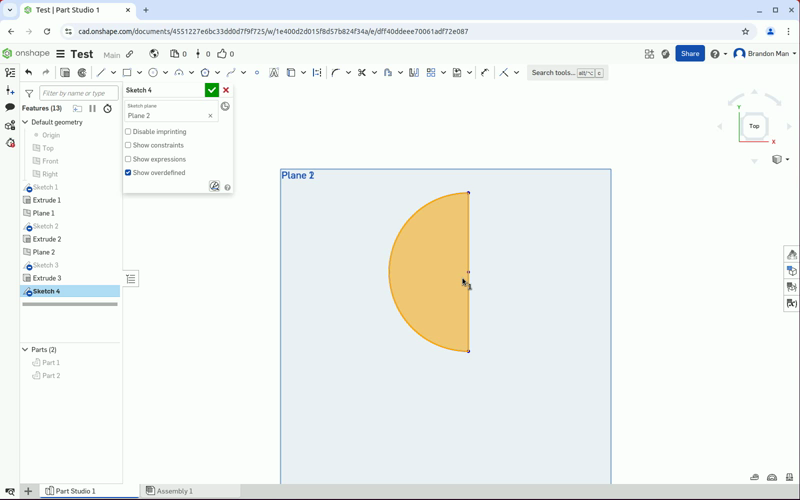
scroll(-6)
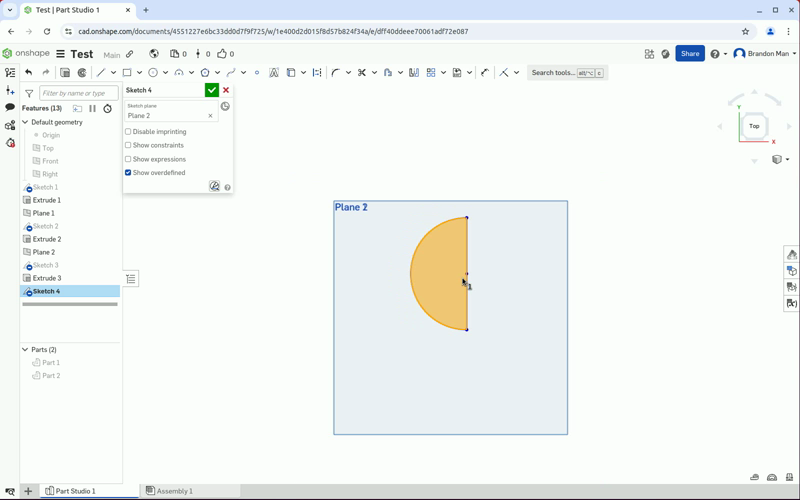
scroll(-6)
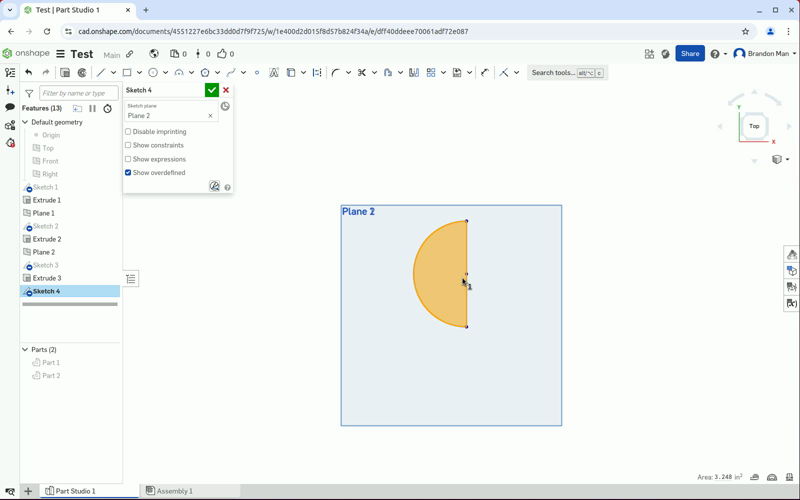
scroll(-6)
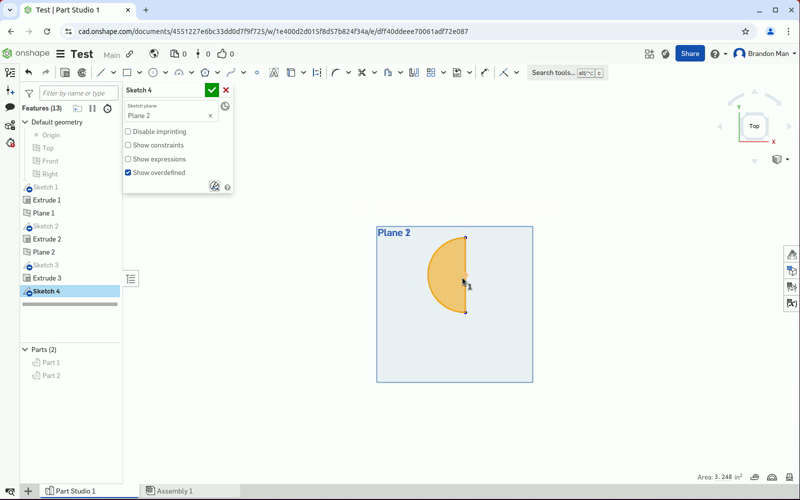
scroll(-6)
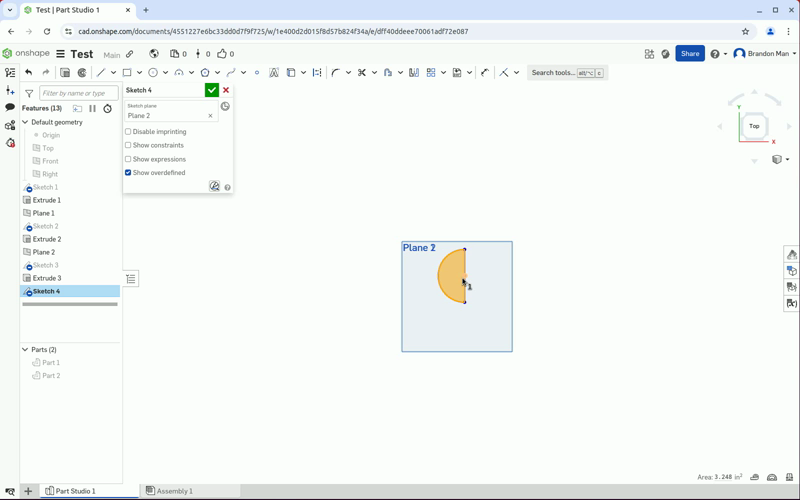
scroll(-6)
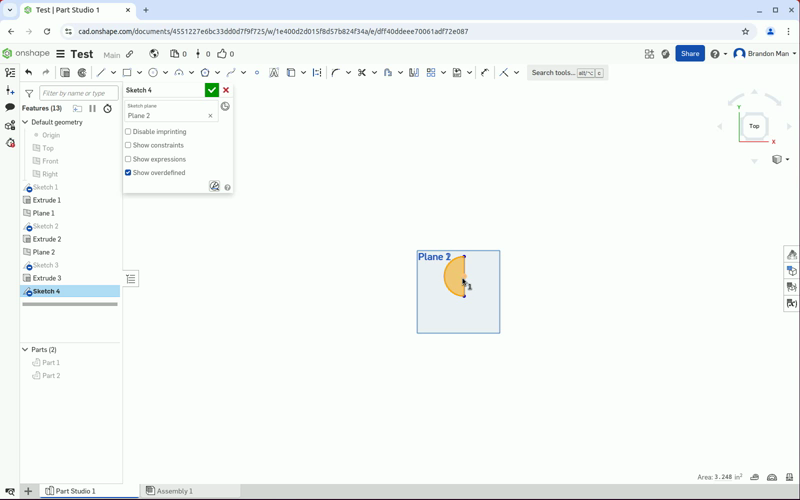
scroll(-6)
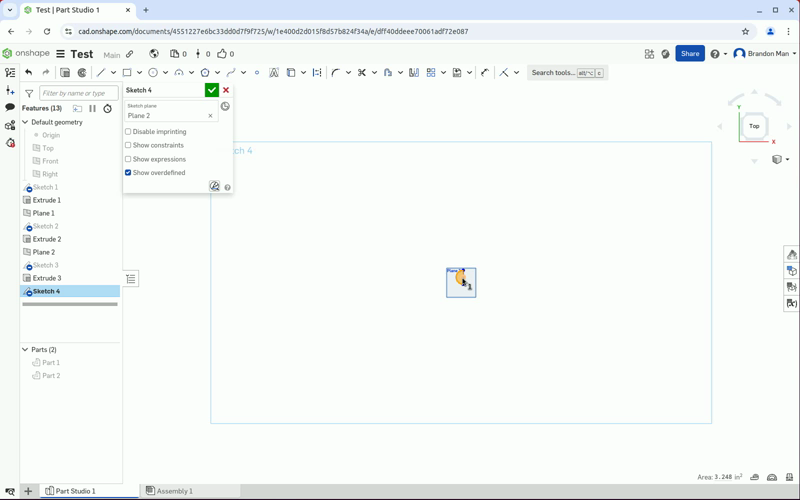
mouse_move(73, 352)
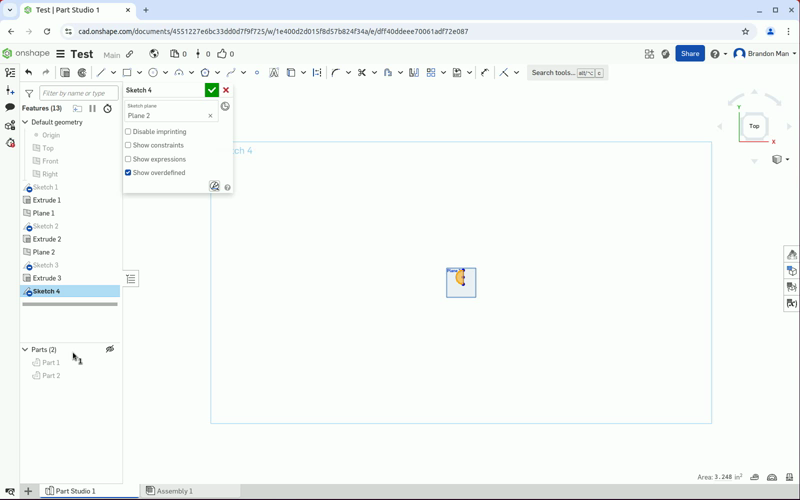
key(shift+y)
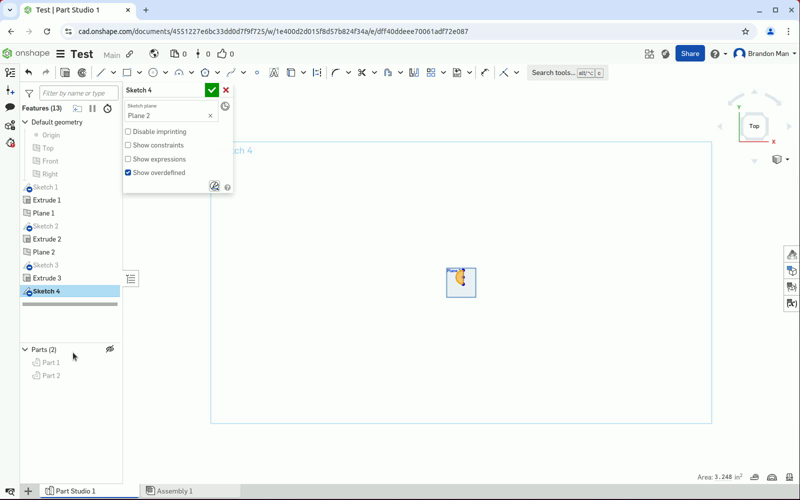
key(shift+e)
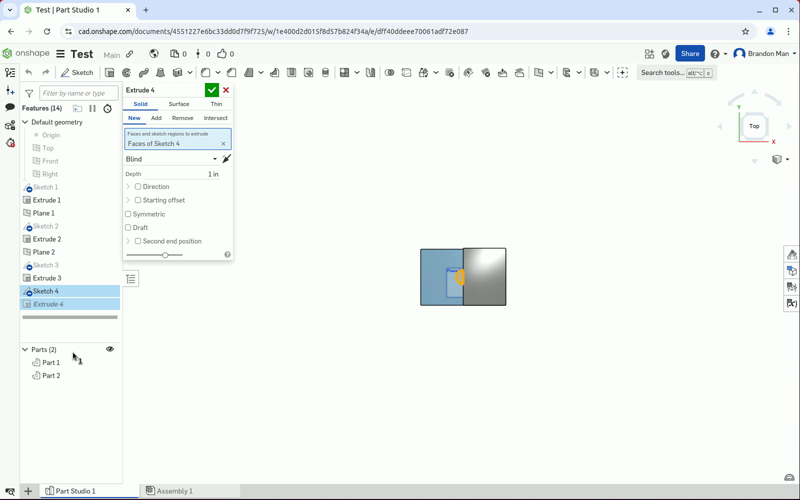
mouse_move(143, 106)
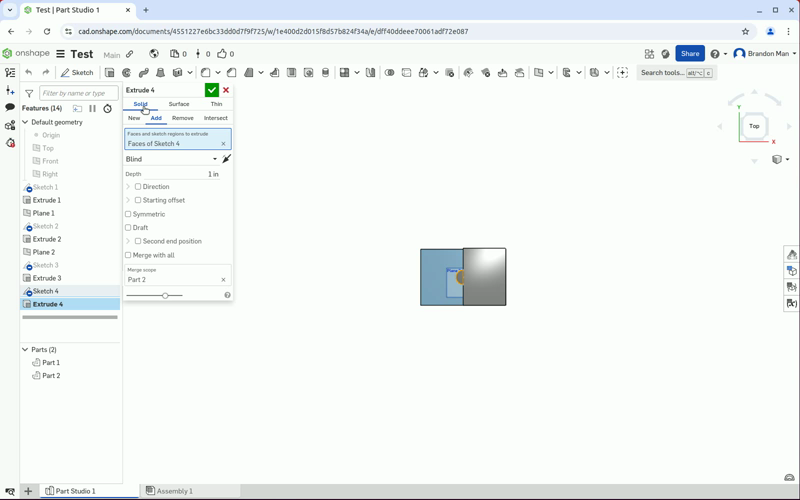
click(143, 106)
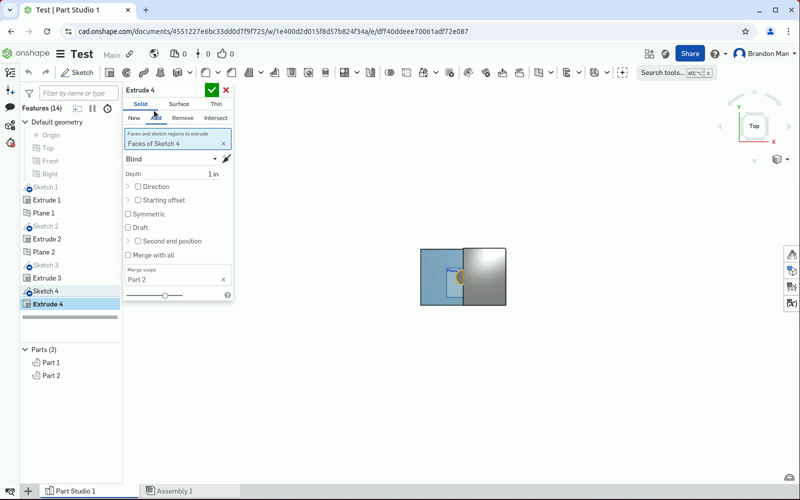
mouse_move(186, 120)
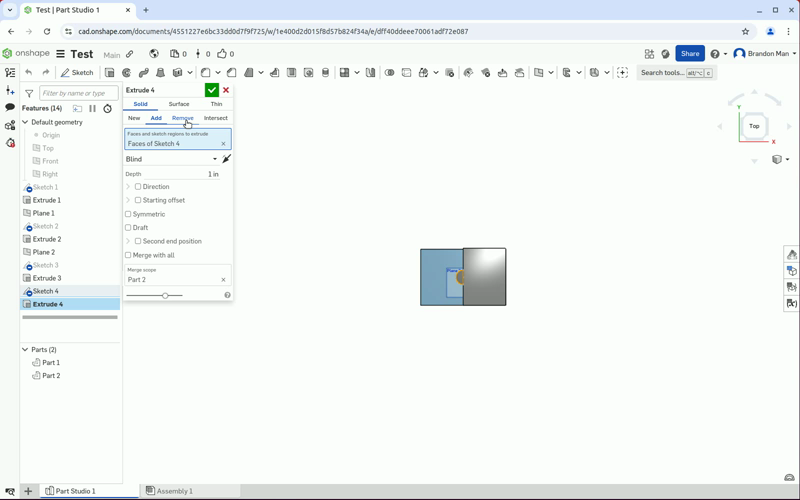
click(186, 120)
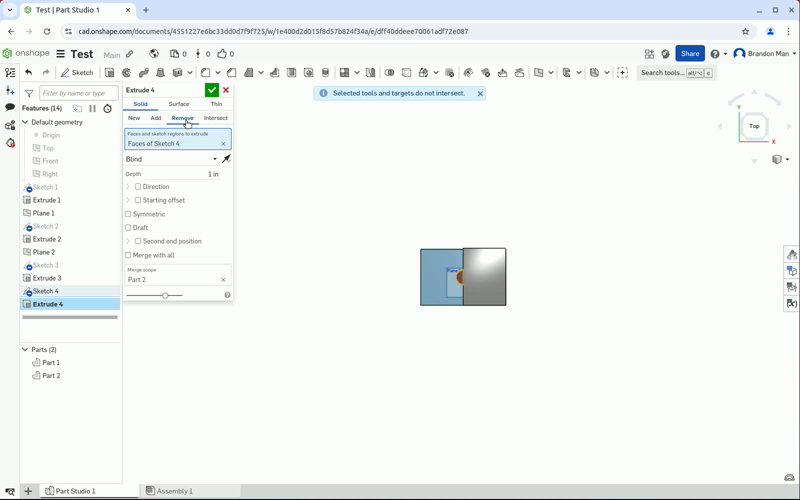
key(tab, 4)
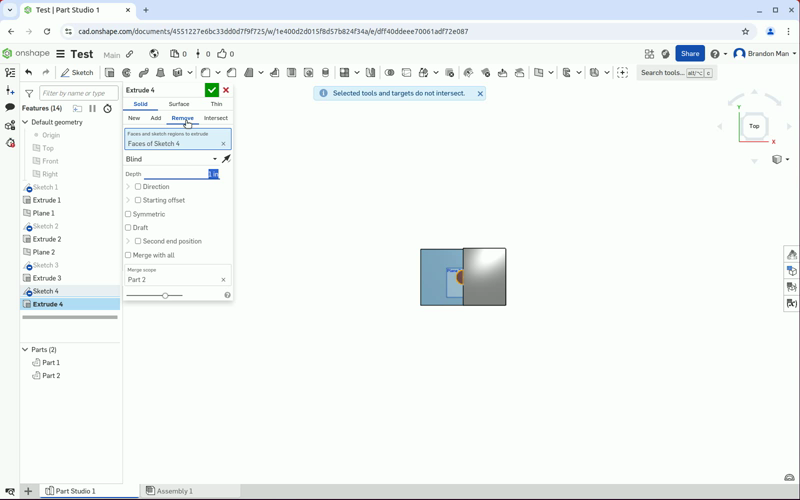
text(20.22)
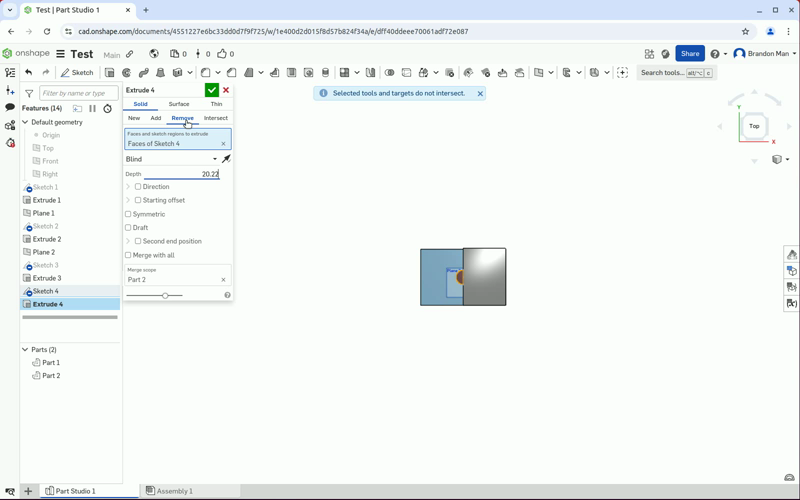
key(tab, 6)
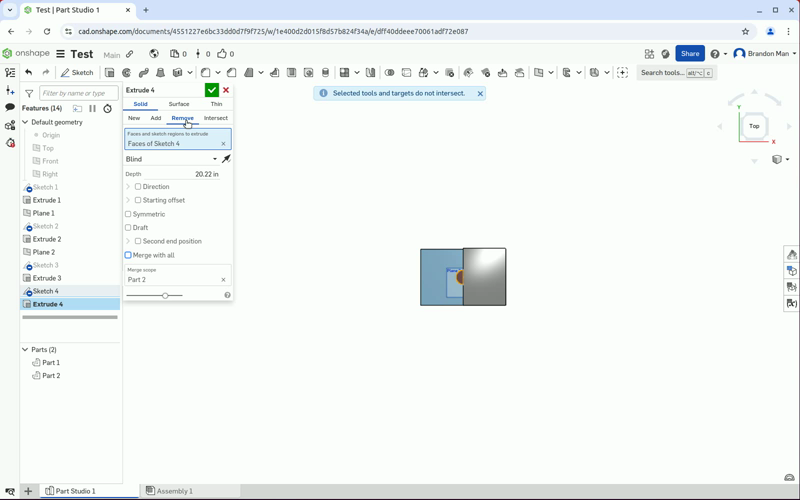
key(space)
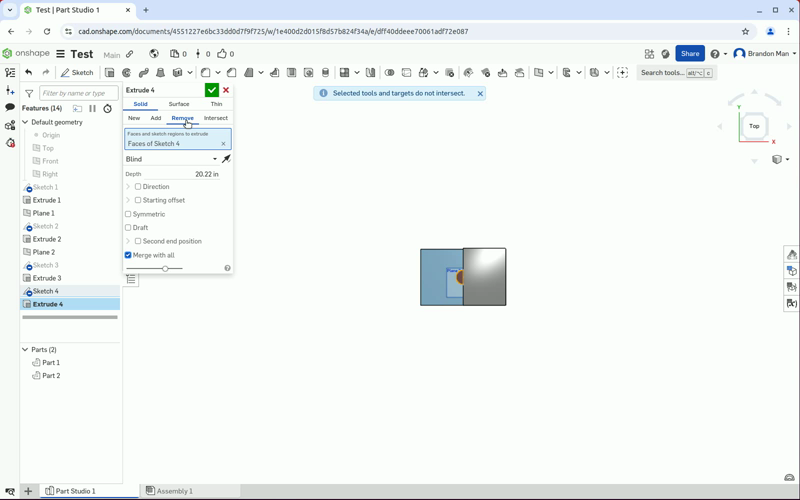
key(enter)
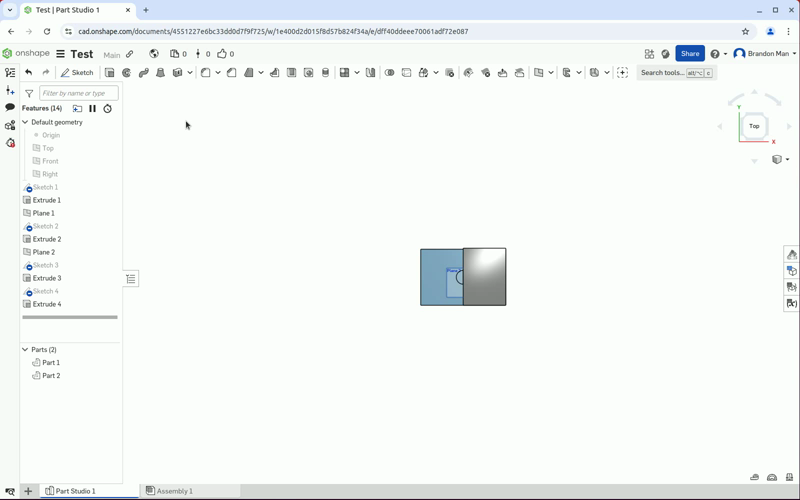
key(shift+h)
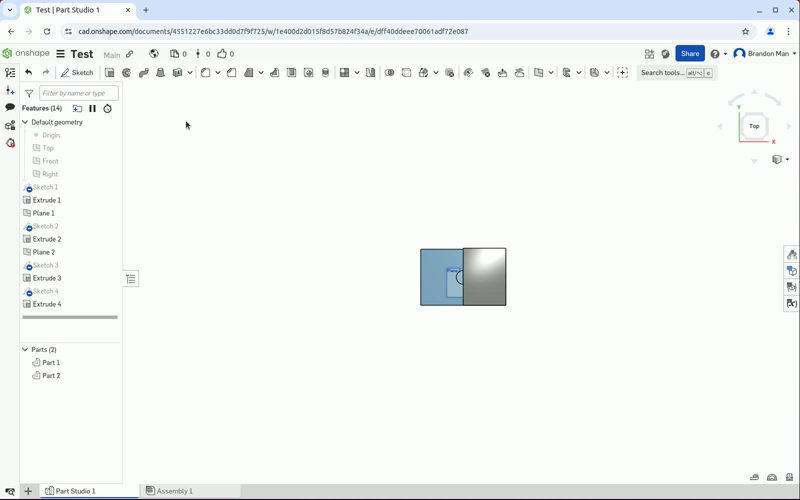
key(shift+h)
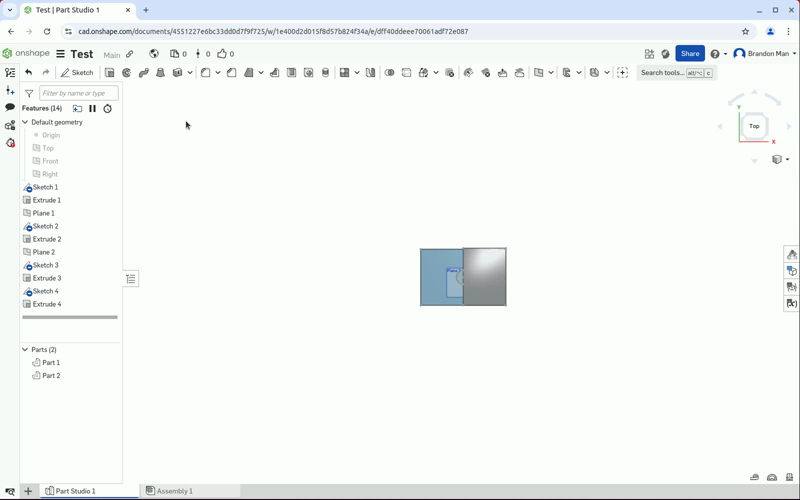
key(shift+7)
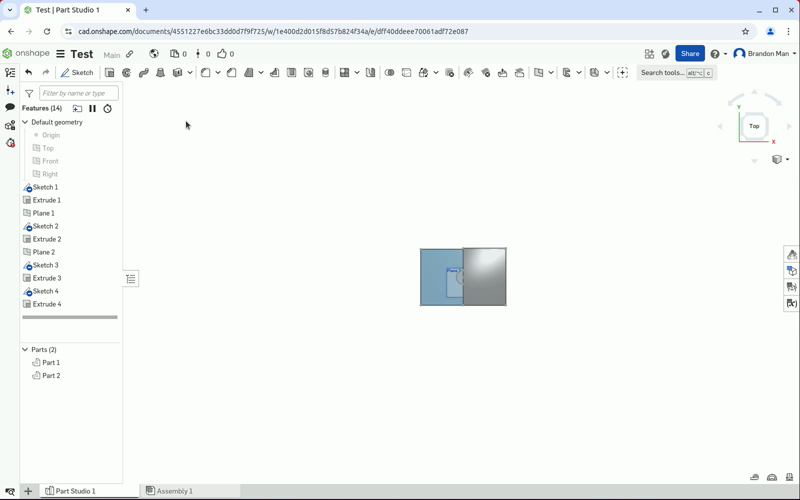
key(up, 3)
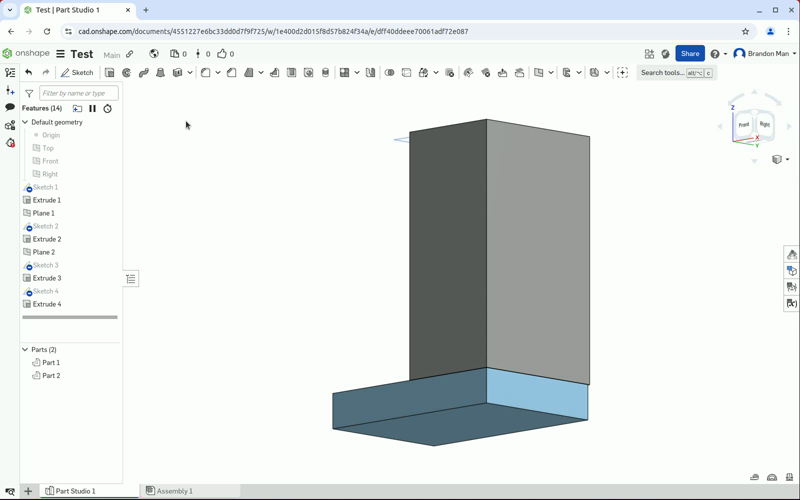
key(left, 3)
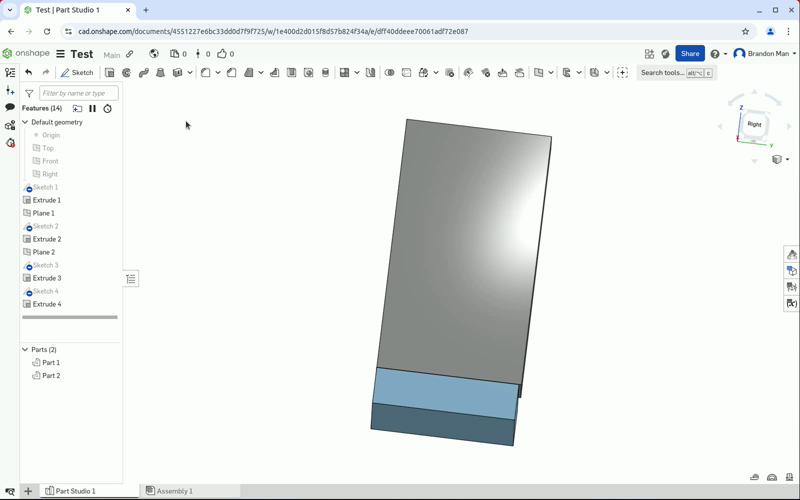
key(right, 3)
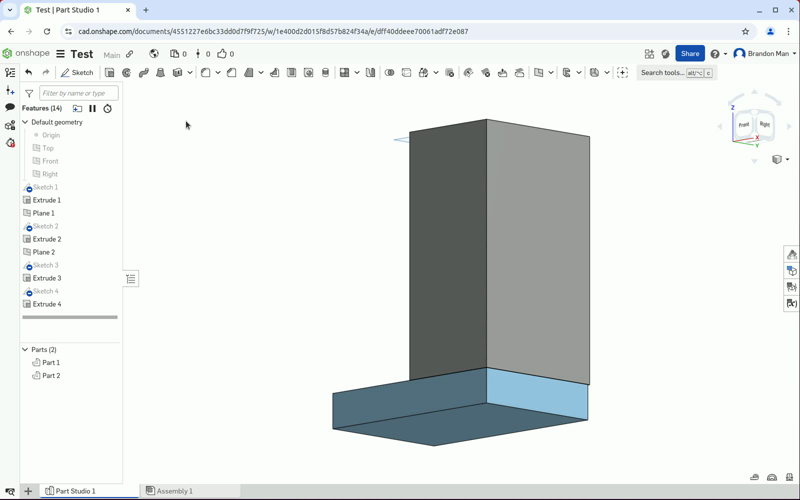
key(down, 3)
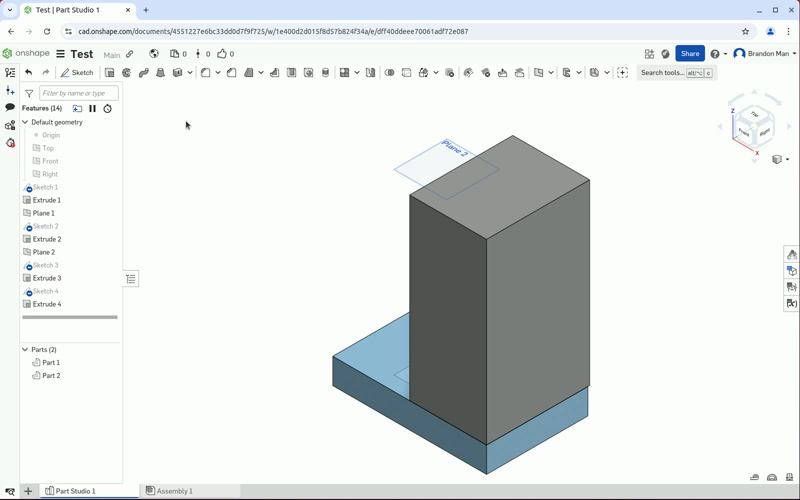
mouse_move(73, 189)
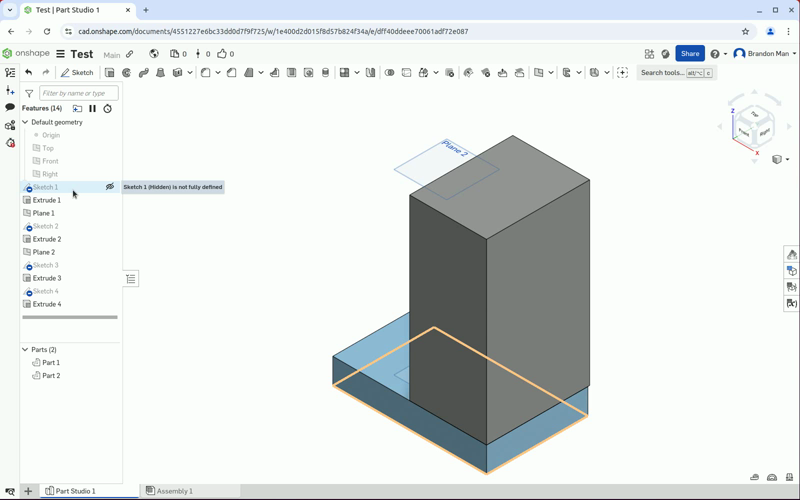
click(73, 189)